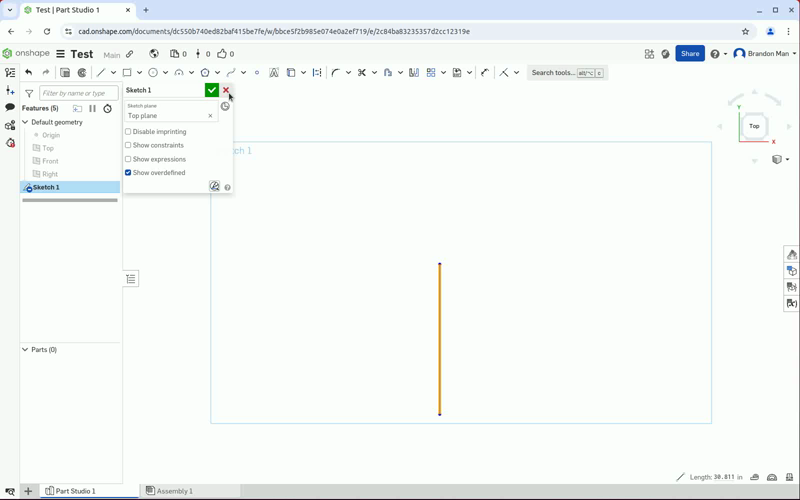
key(shift+h)
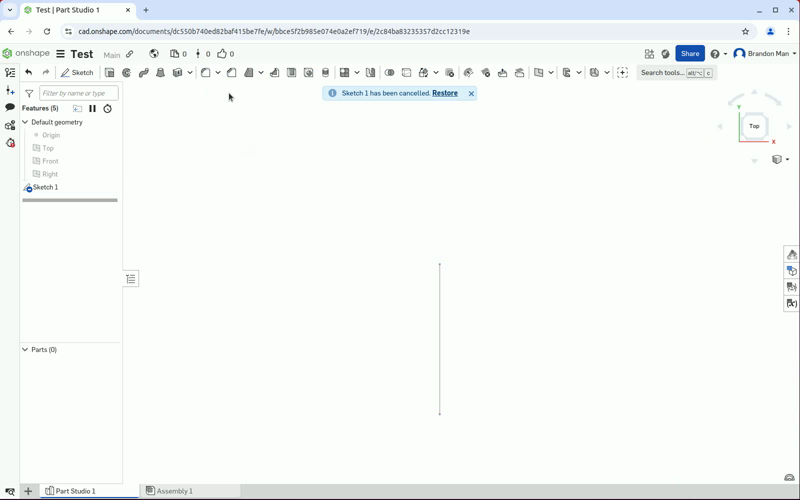
key(shift+s)
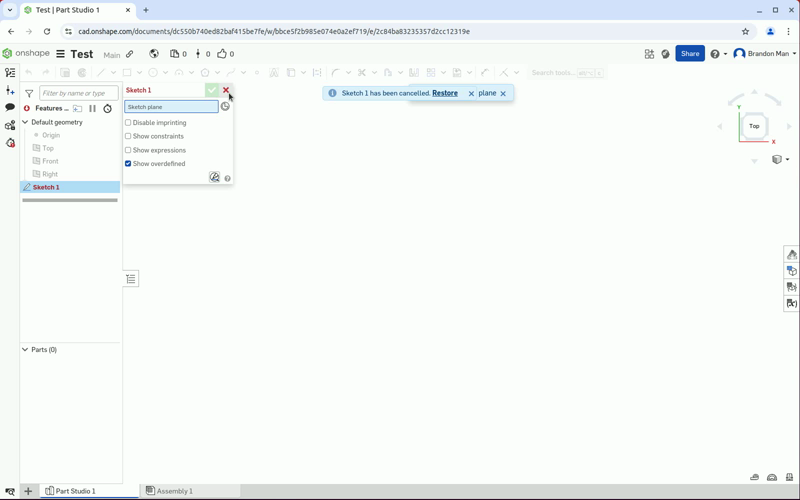
mouse_move(73, 150)
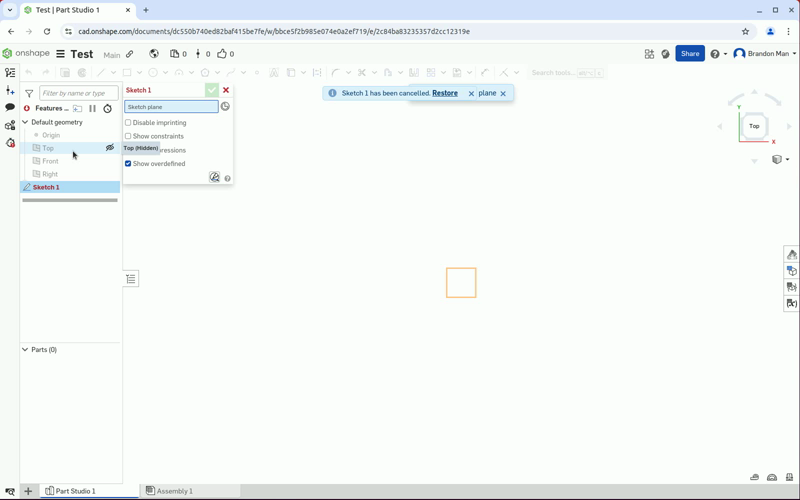
click(73, 150)
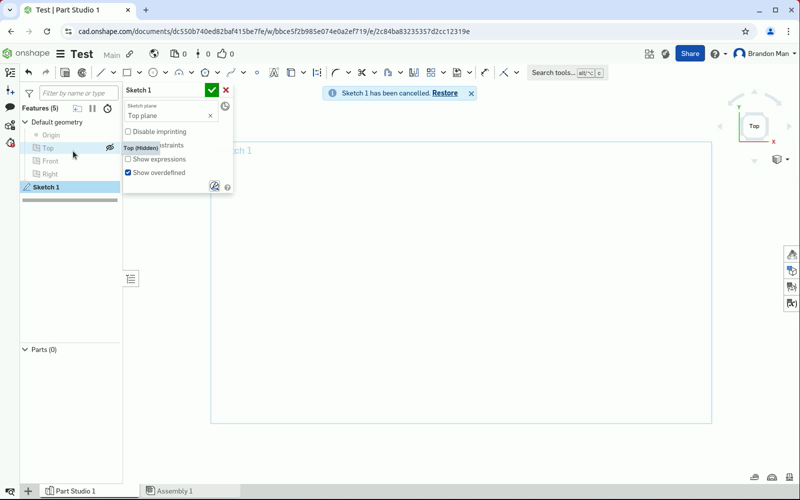
mouse_move(73, 352)
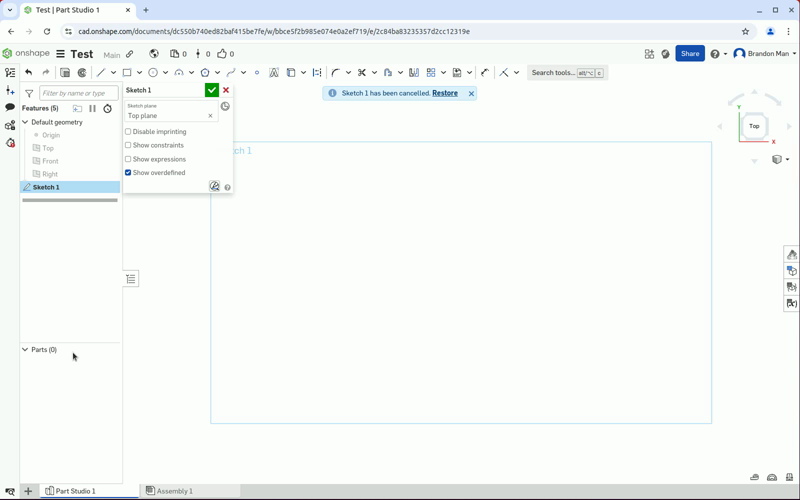
key(y)
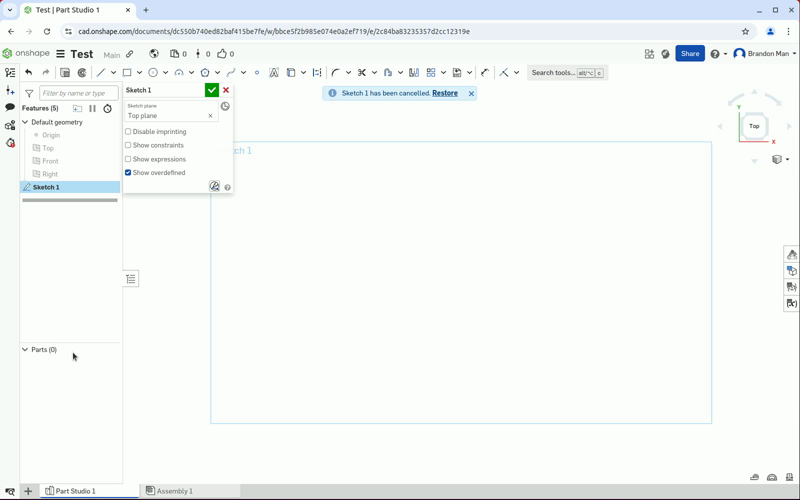
key(c)
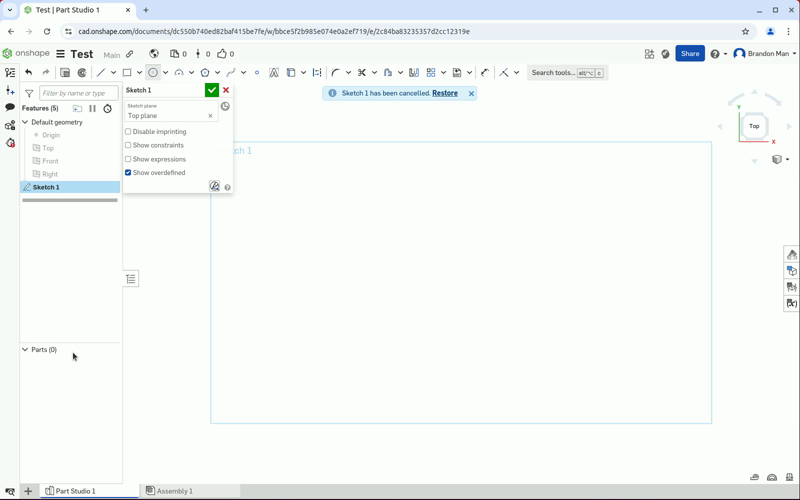
key_down(shift)
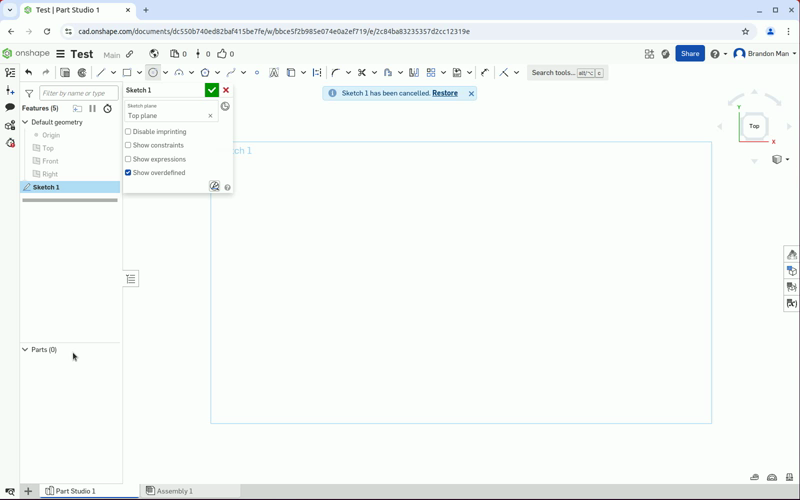
mouse_move(460, 282)
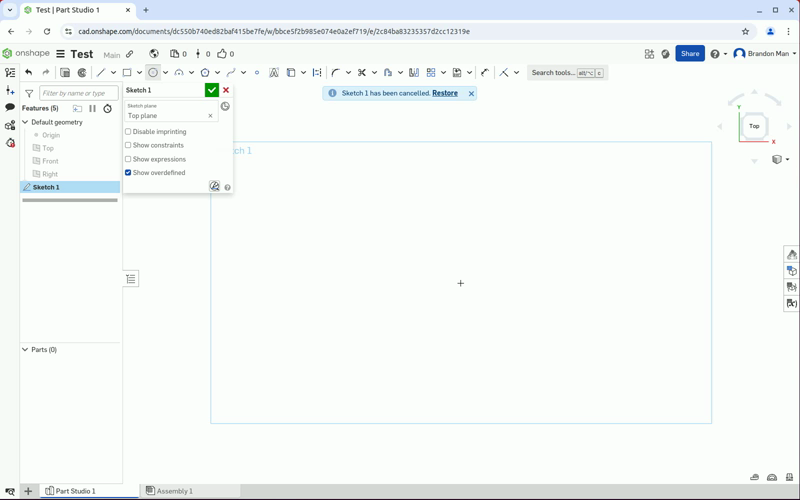
click(460, 282)
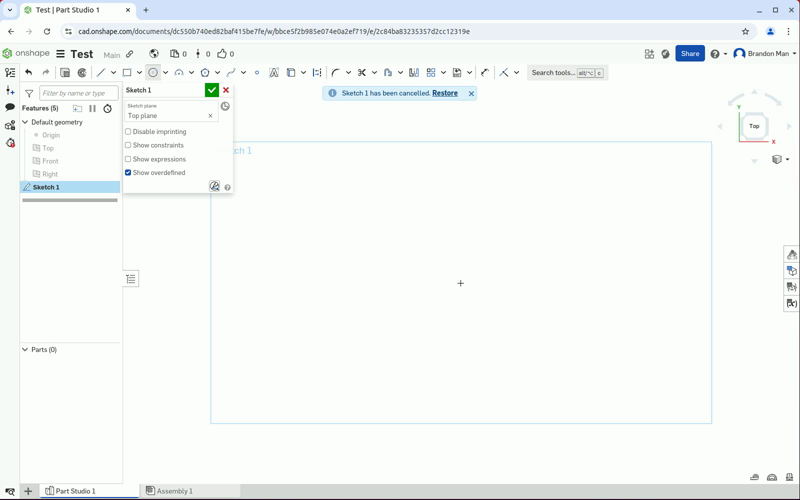
key_up(shift)
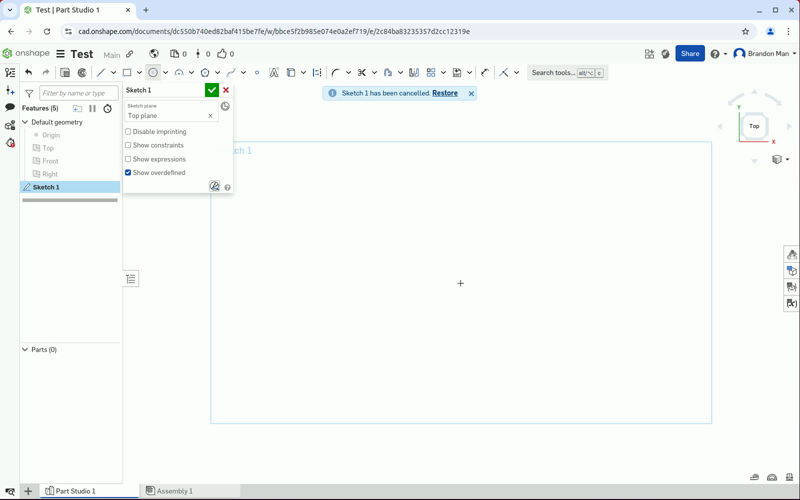
mouse_move(480, 282)
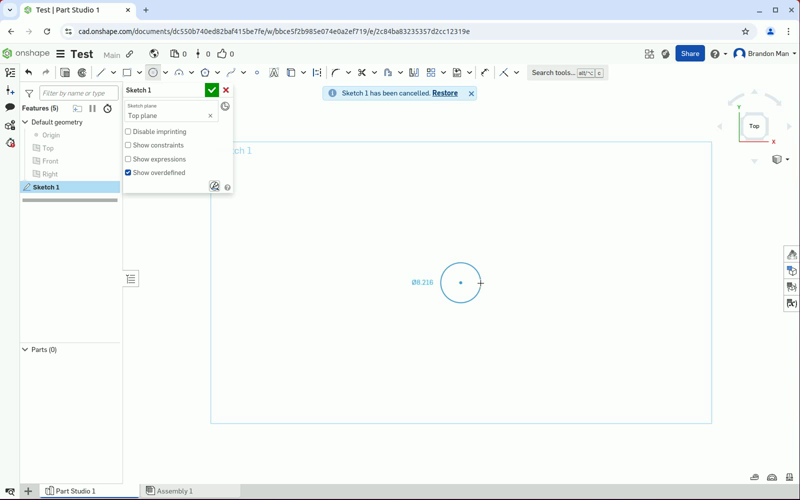
click(480, 282)
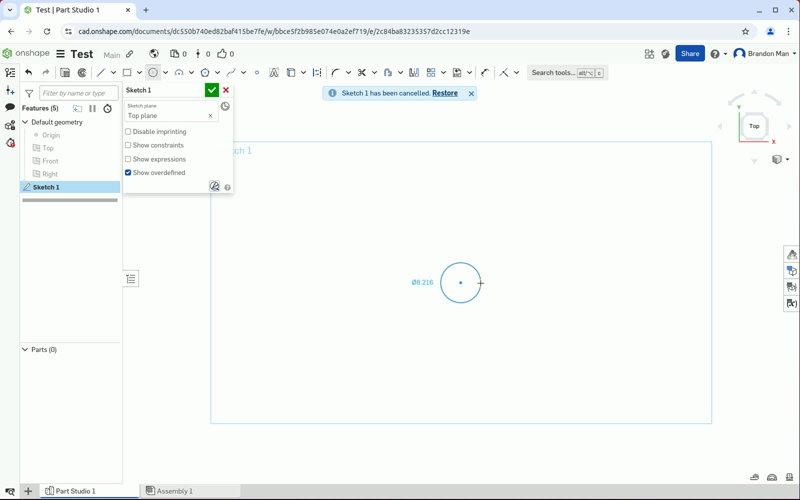
key(esc)
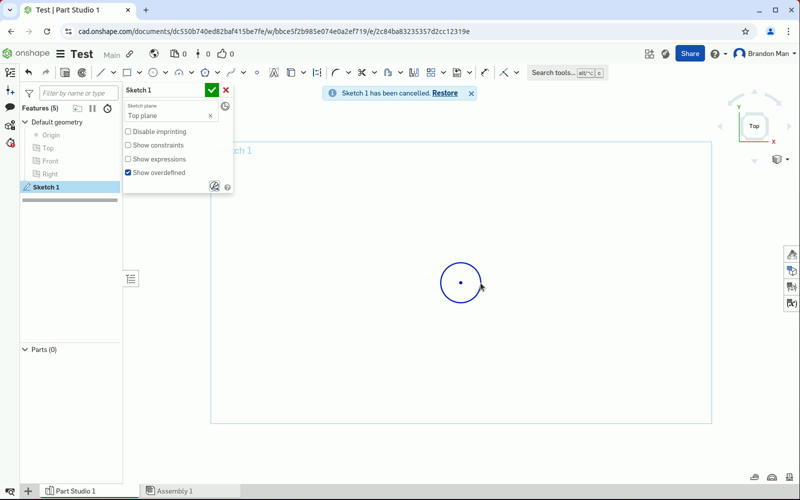
mouse_move(476, 287)
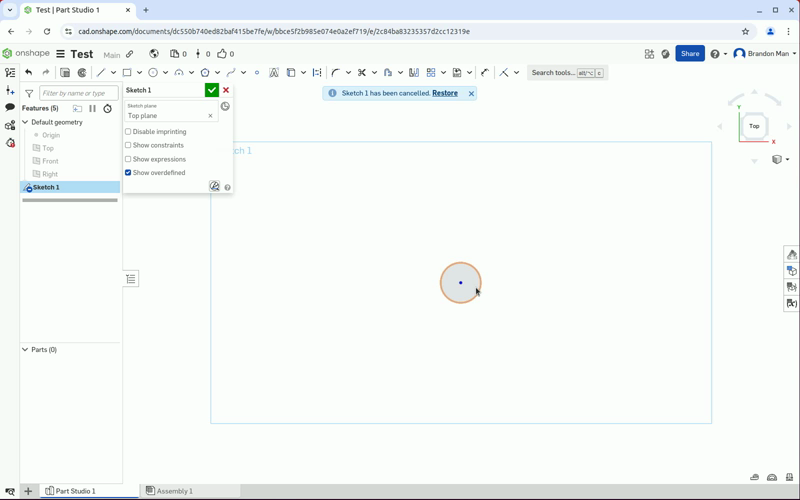
scroll(6)
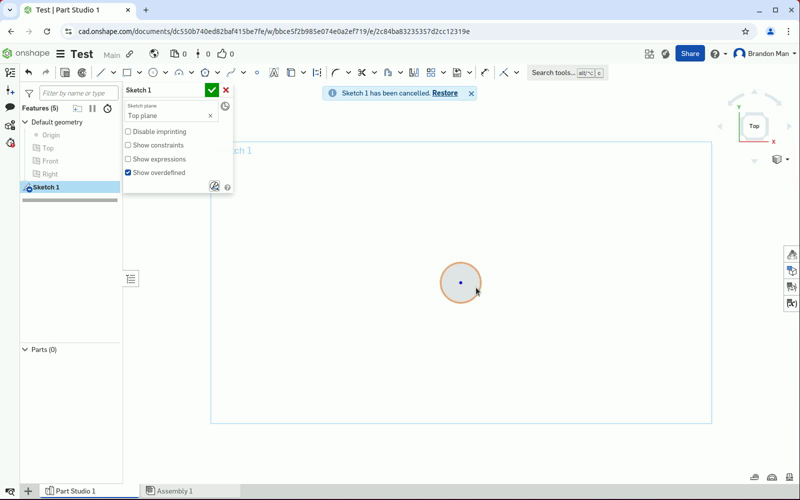
scroll(6)
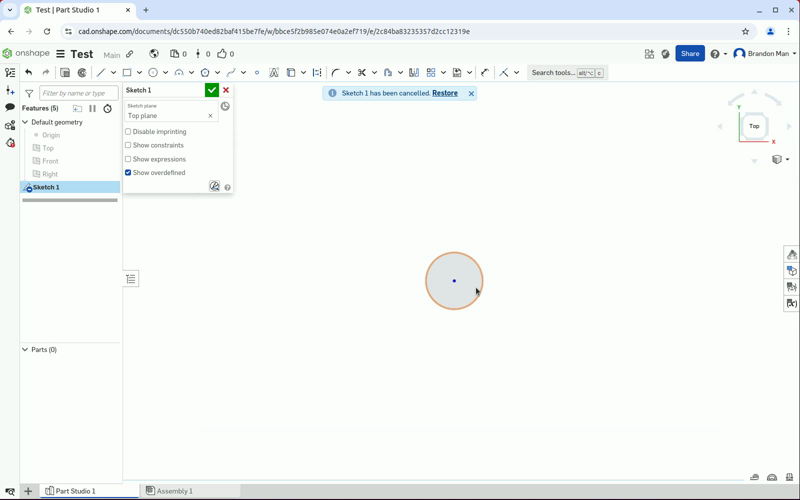
scroll(6)
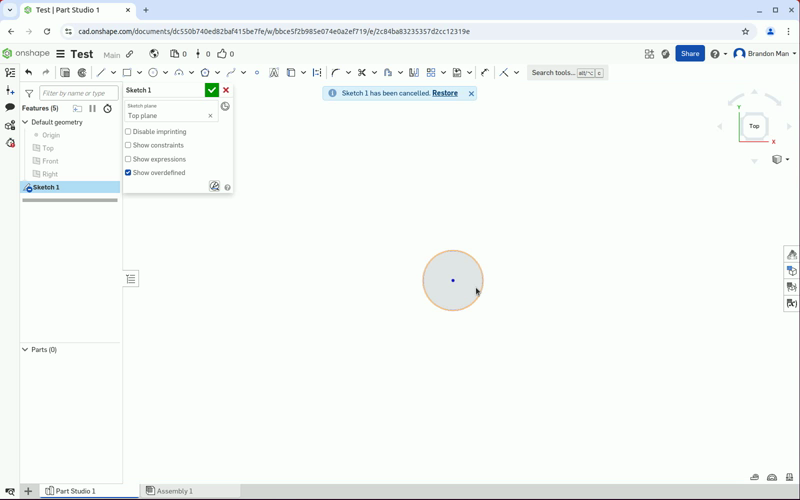
scroll(6)
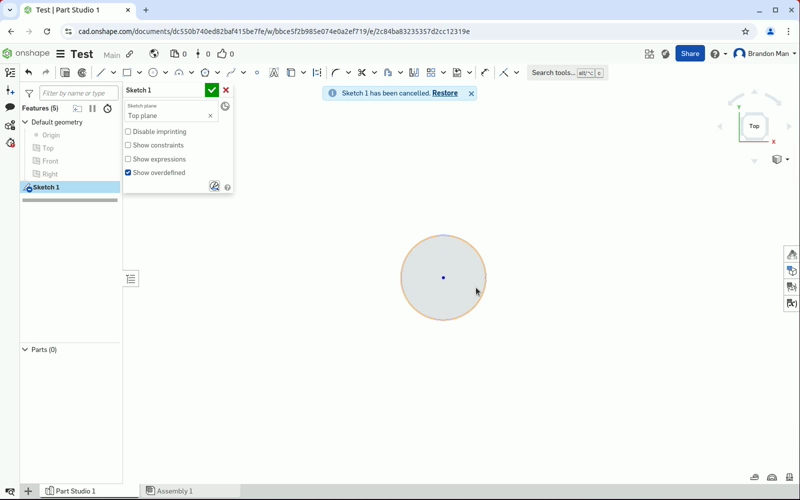
scroll(6)
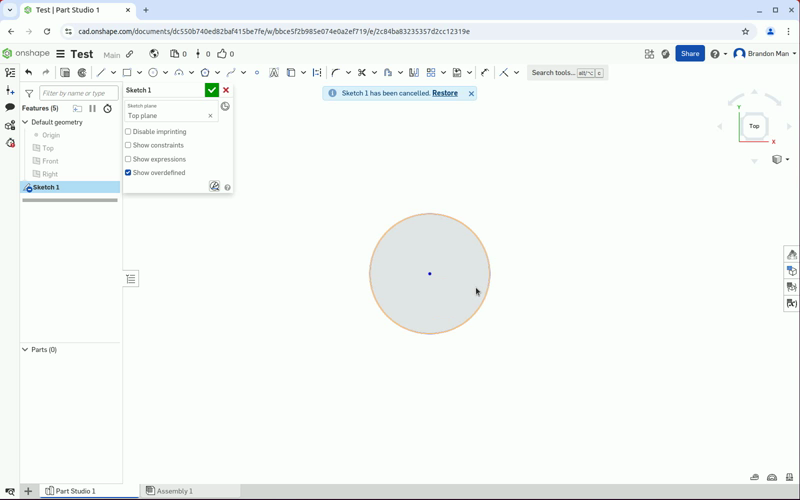
scroll(6)
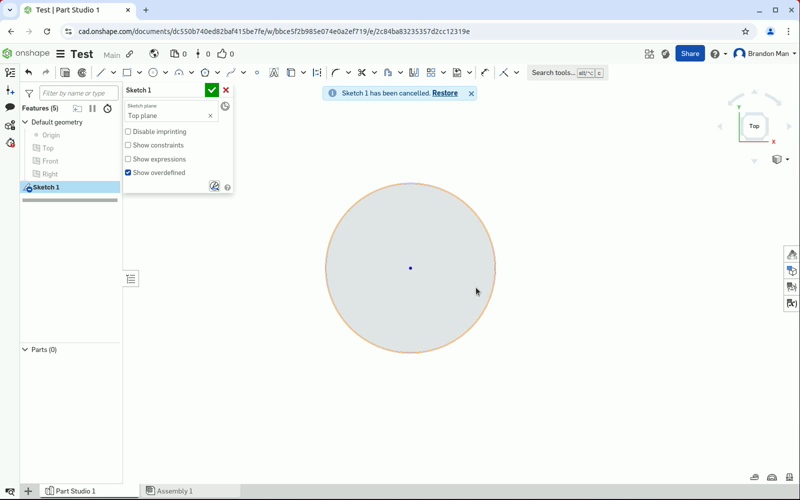
scroll(6)
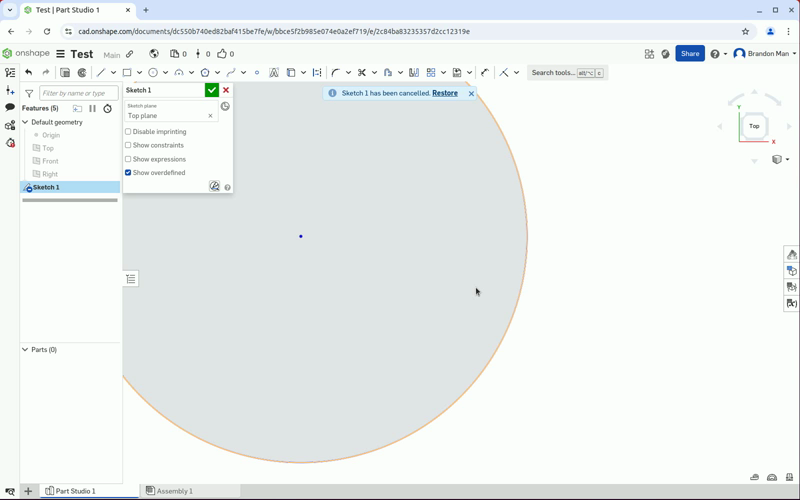
click(476, 287)
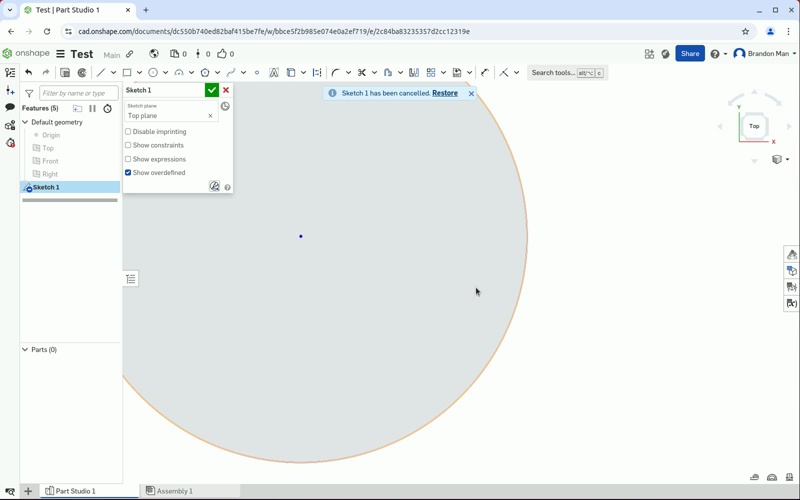
scroll(-6)
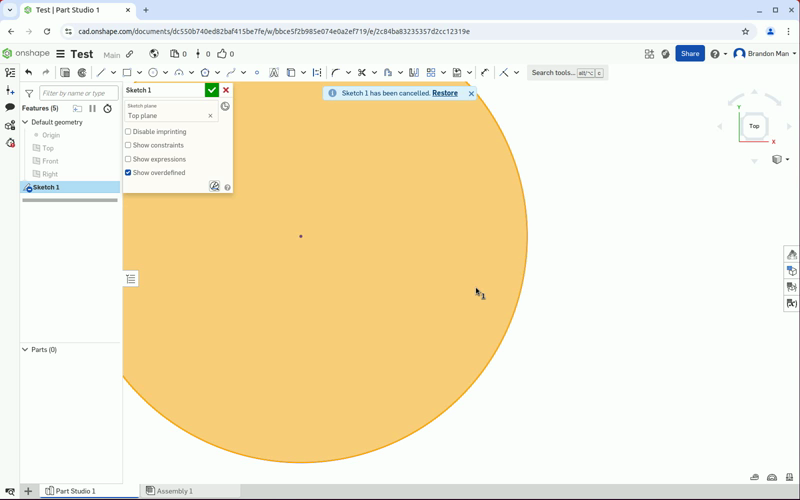
scroll(-6)
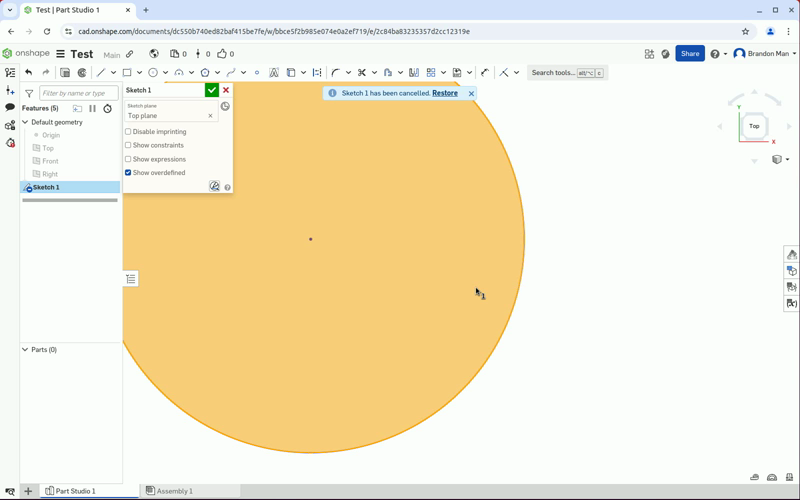
scroll(-6)
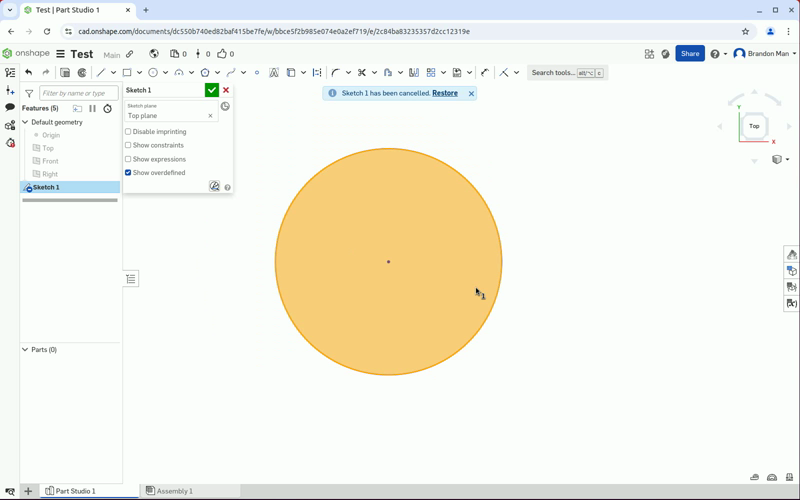
scroll(-6)
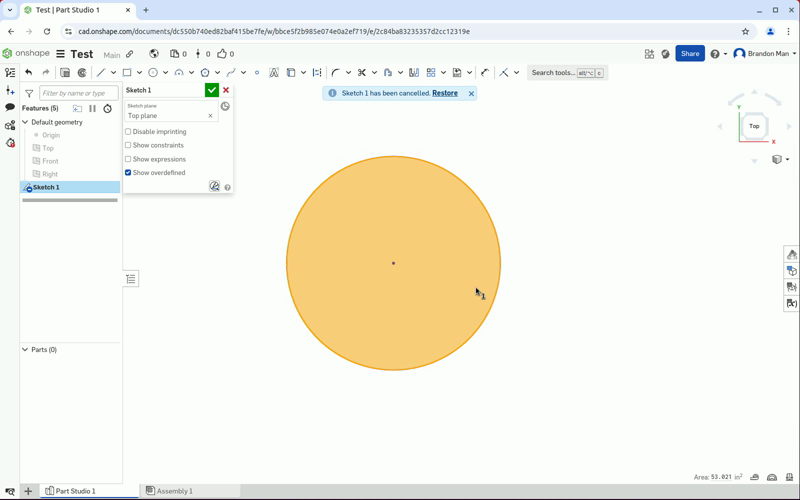
scroll(-6)
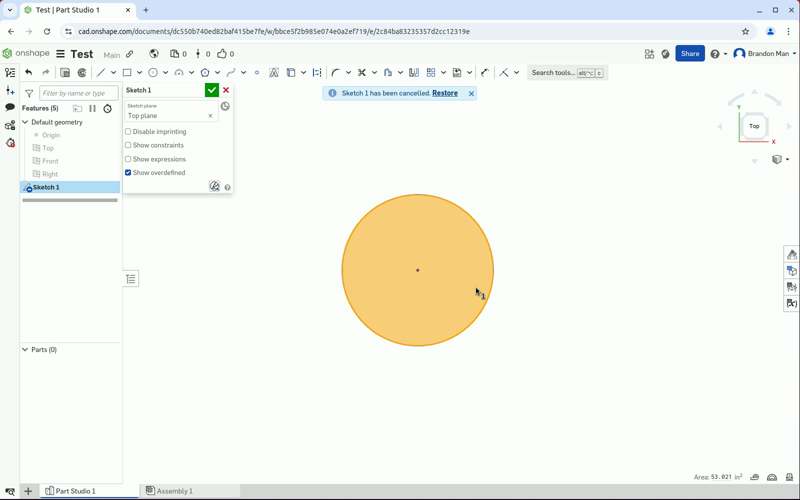
scroll(-6)
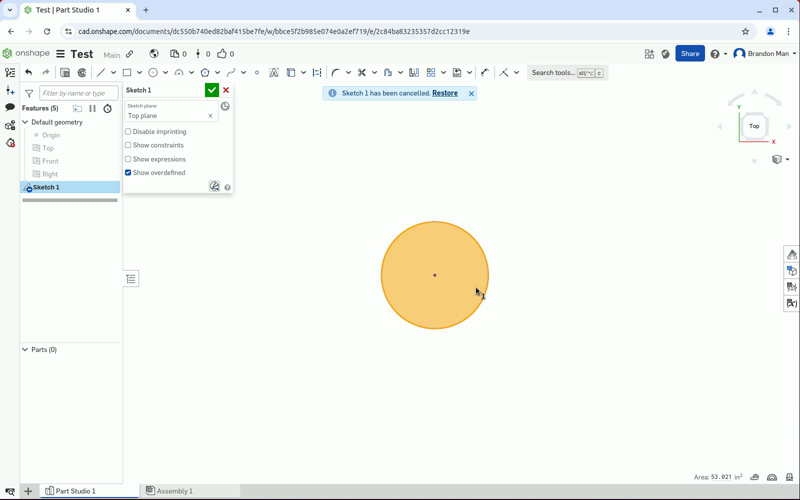
scroll(-6)
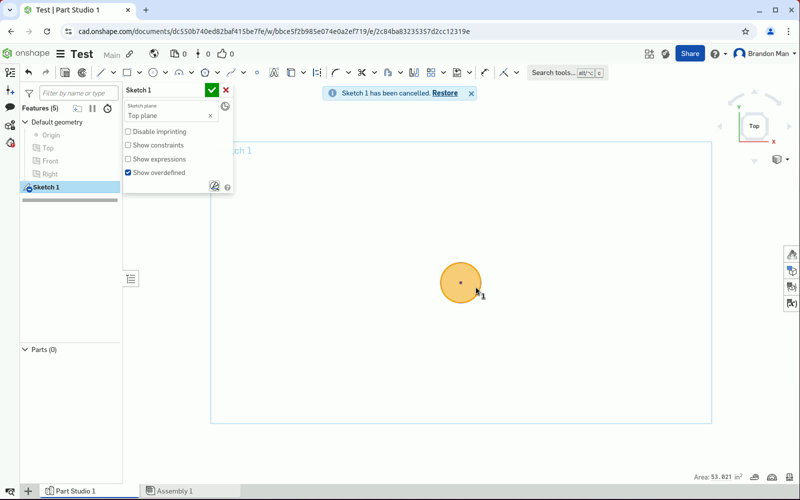
mouse_move(73, 352)
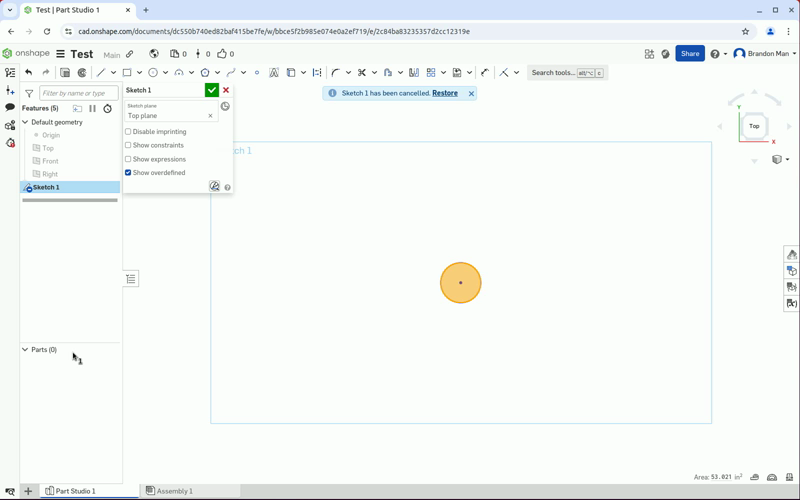
key(shift+y)
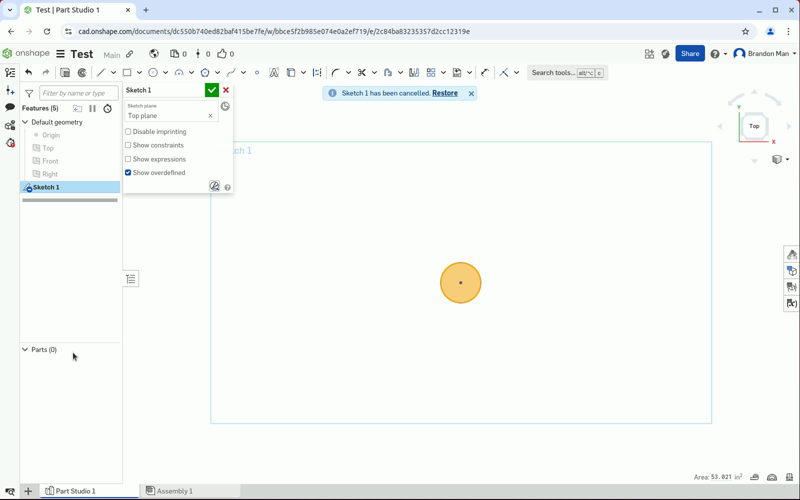
key(shift+e)
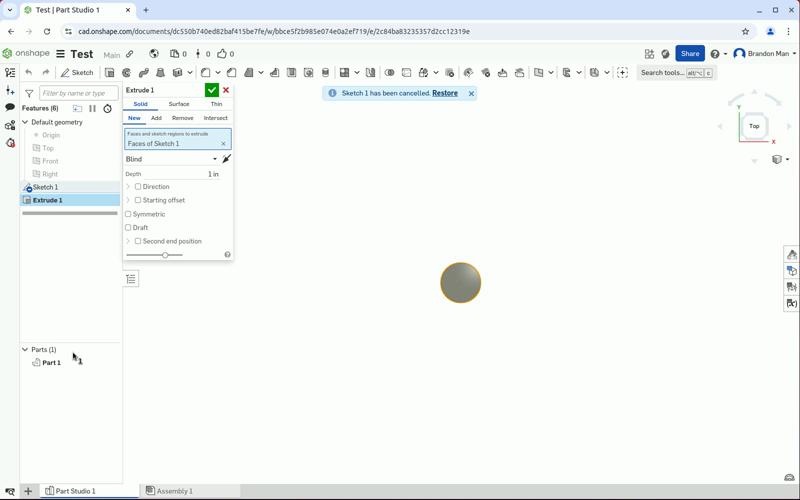
mouse_move(143, 106)
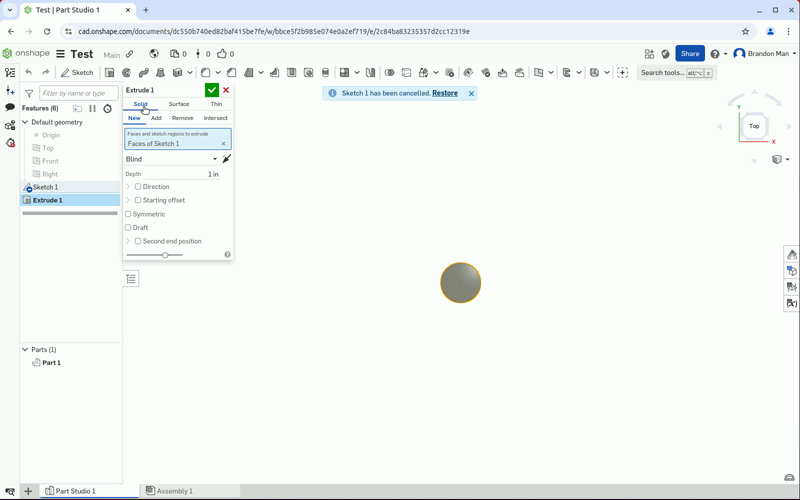
click(143, 106)
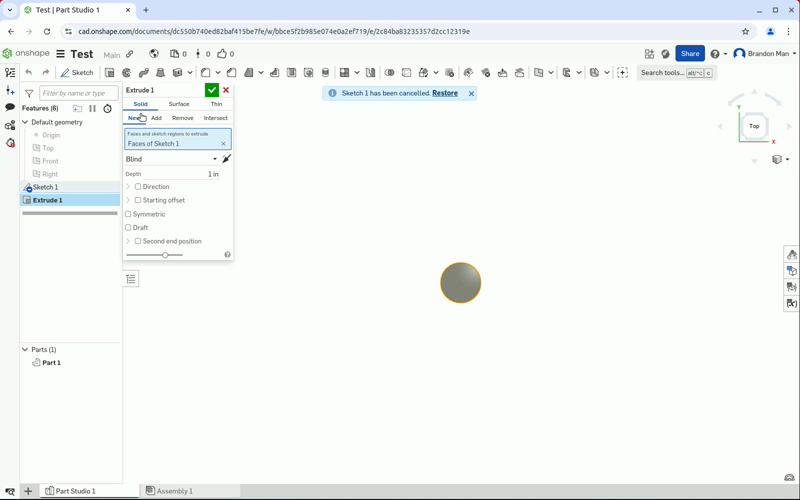
mouse_move(137, 120)
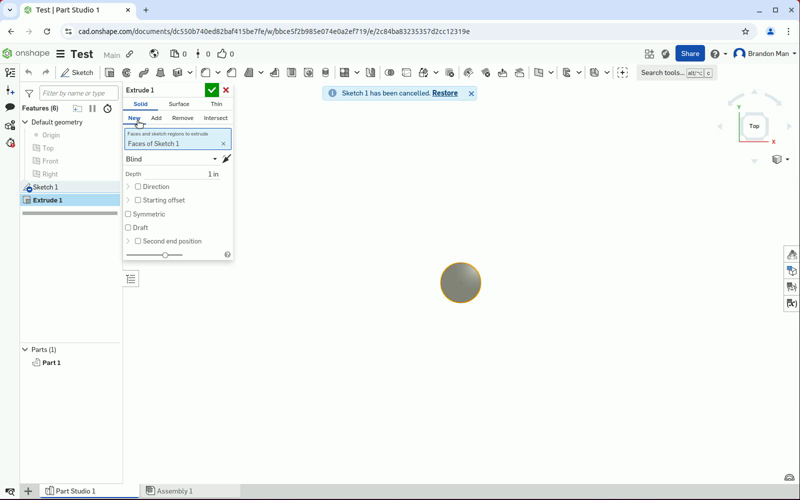
click(137, 120)
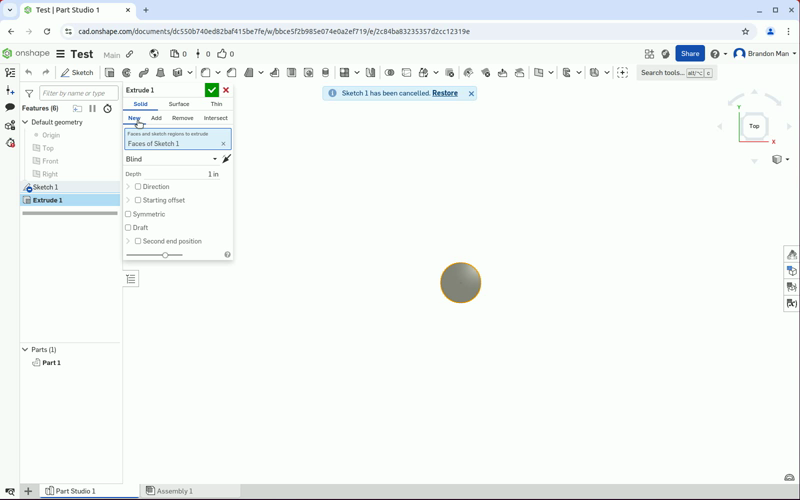
key(tab, 4)
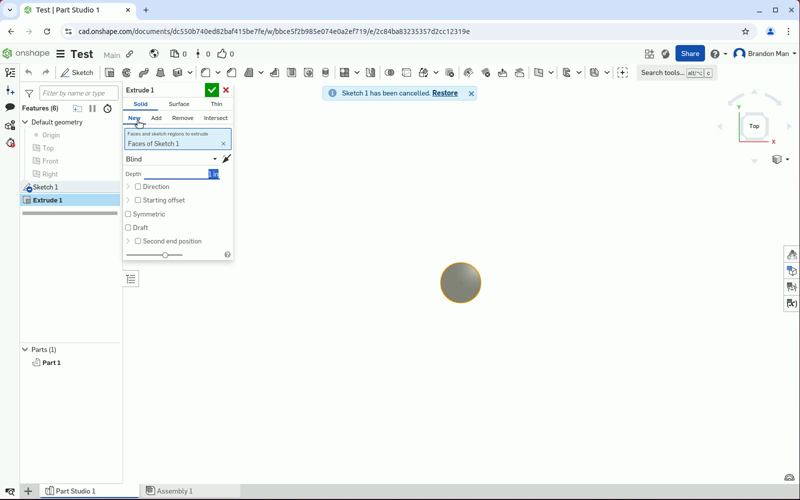
text(23.108)
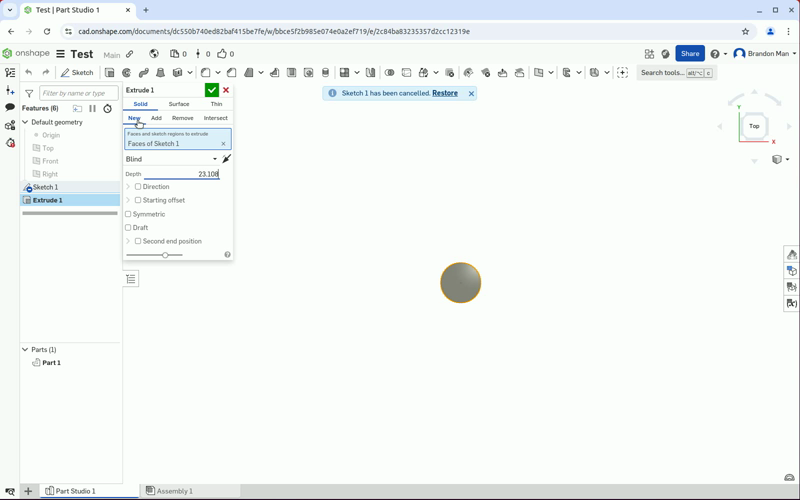
key(enter)
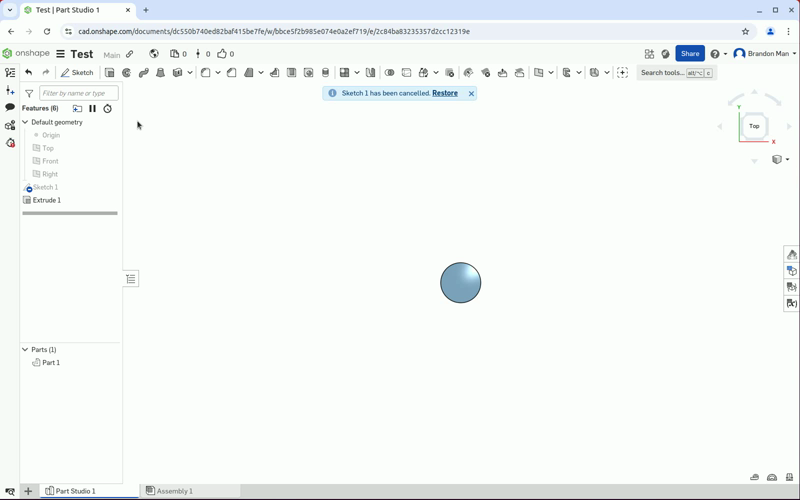
key(shift+h)
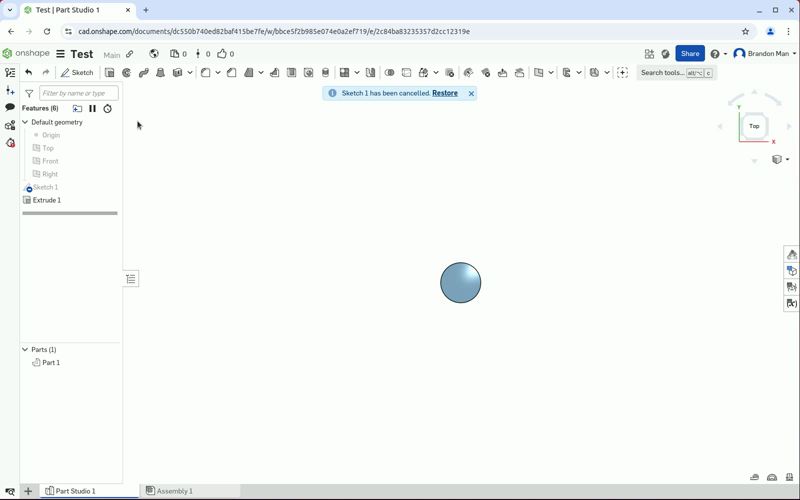
key(shift+h)
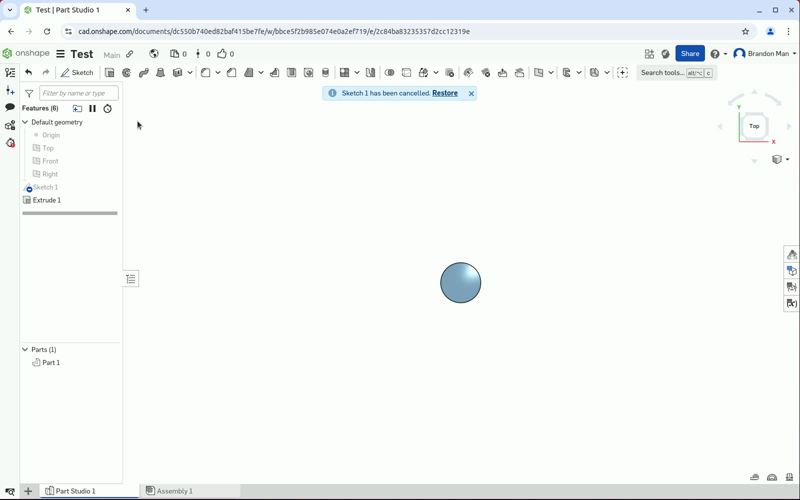
mouse_move(73, 189)
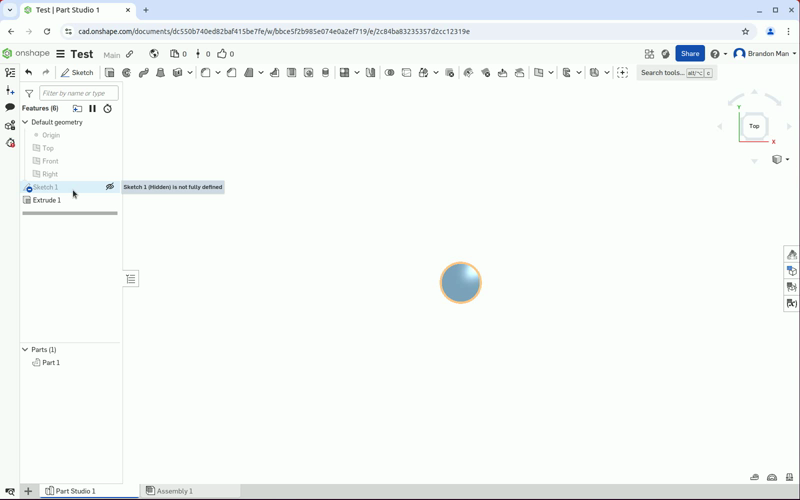
click(73, 189)
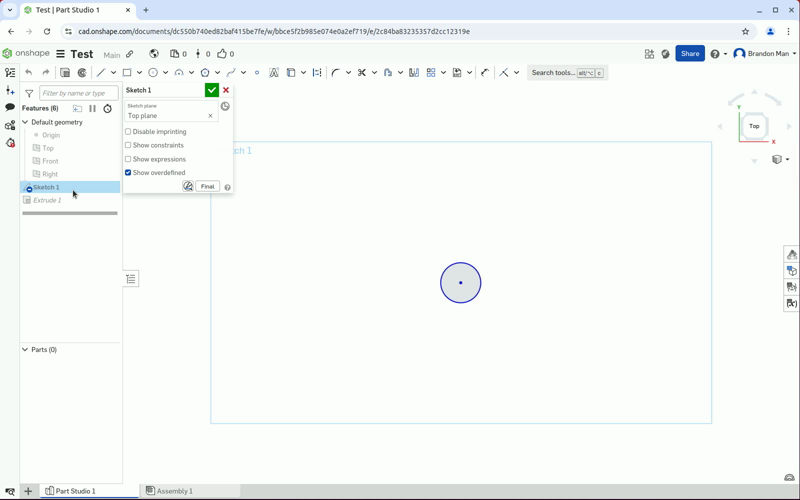
mouse_move(229, 92)
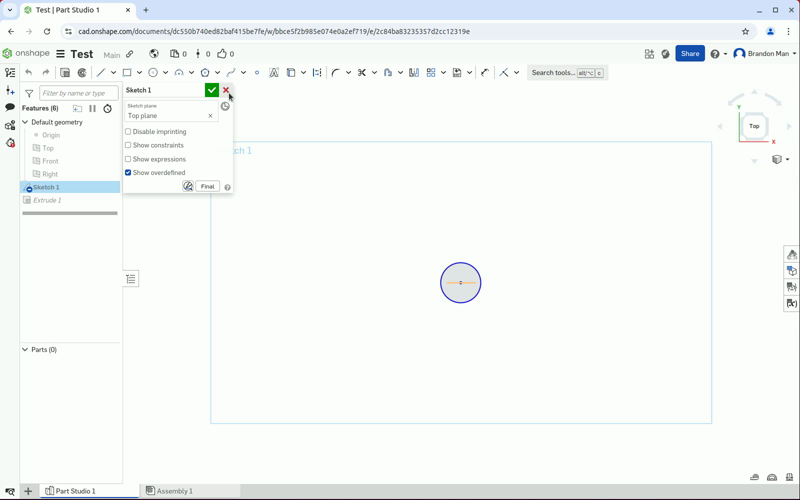
click(229, 92)
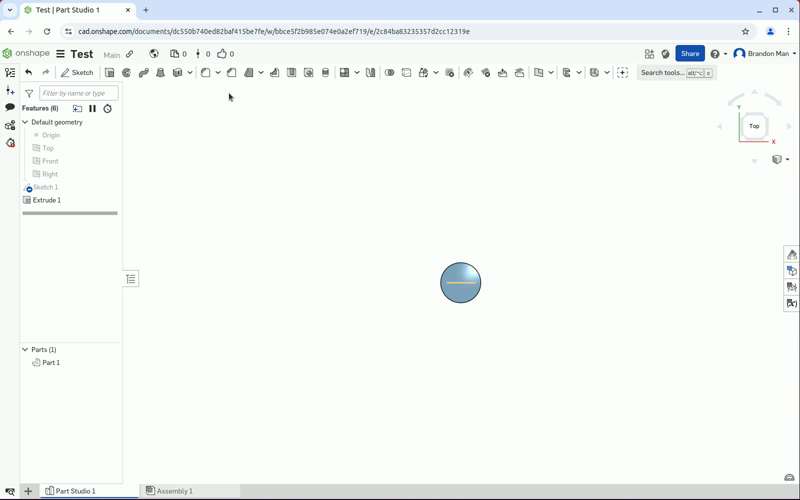
mouse_move(541, 75)
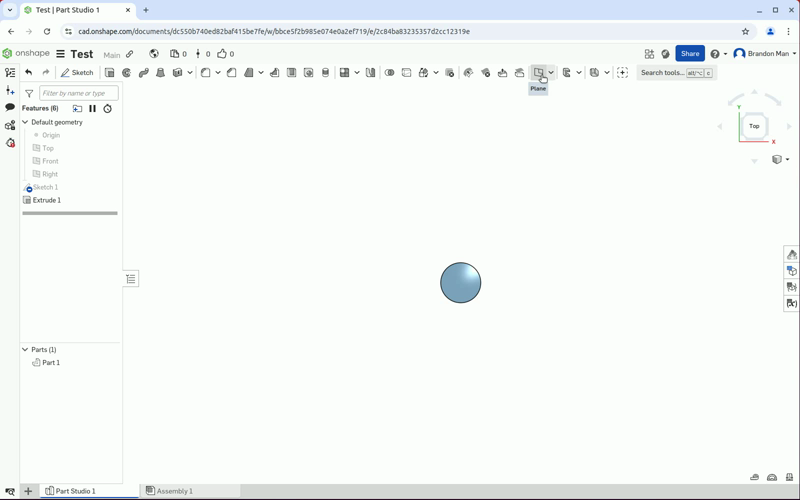
click(541, 75)
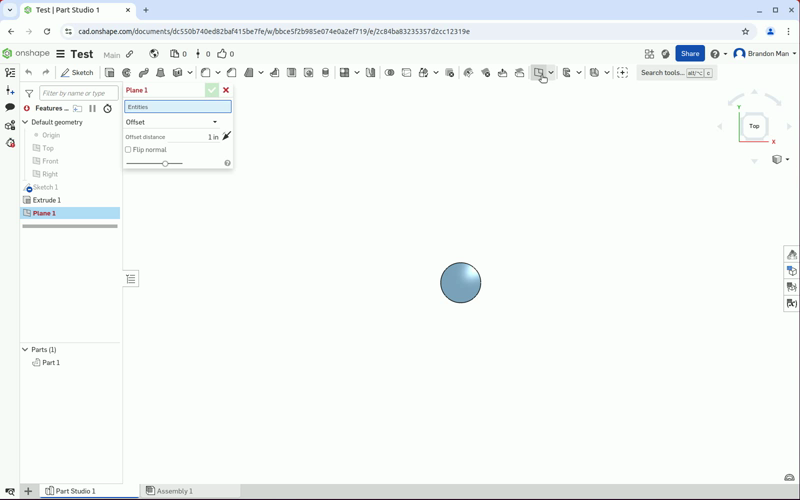
mouse_move(73, 150)
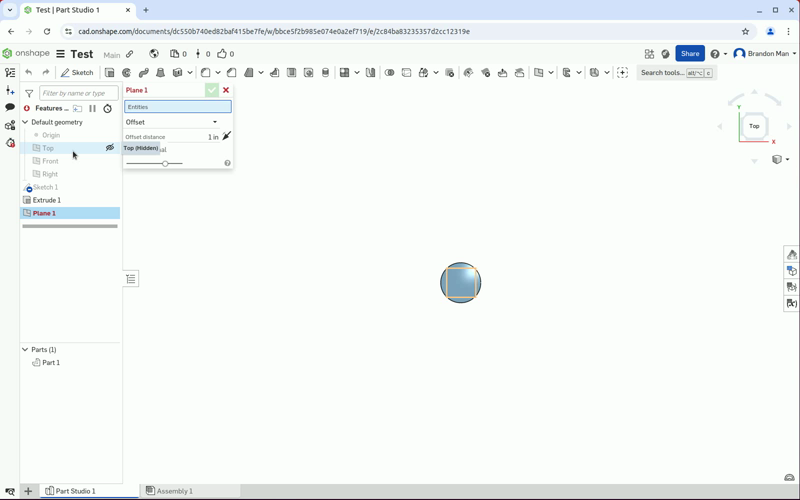
click(73, 150)
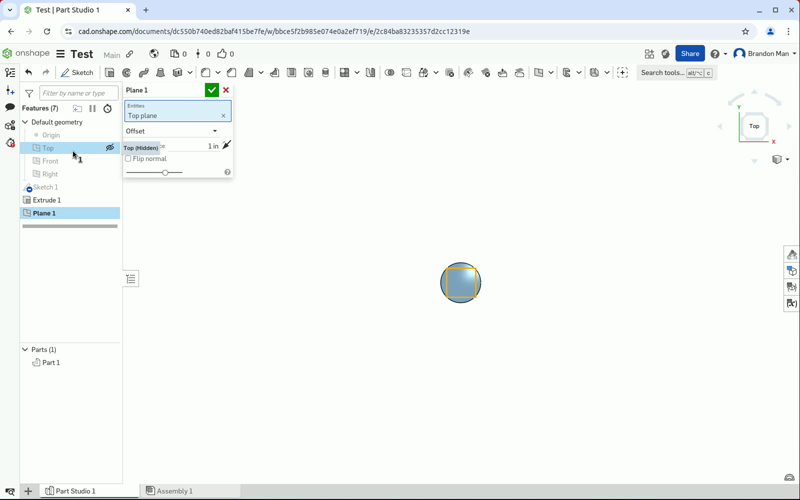
key(tab, 2)
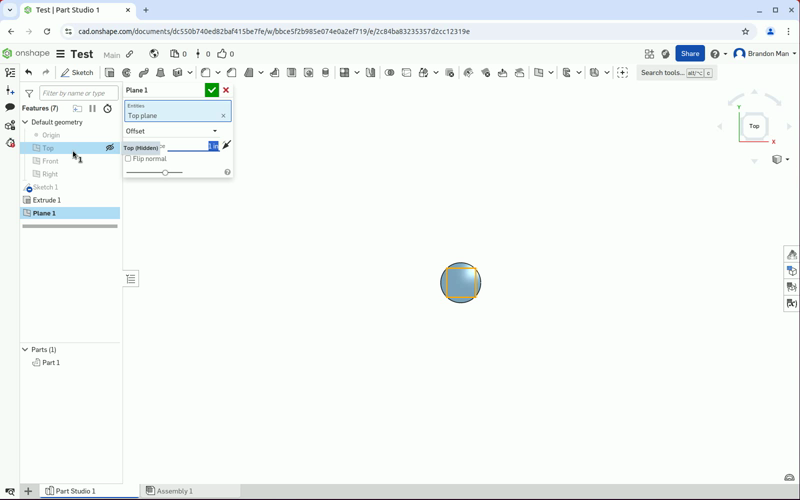
text(23.108)
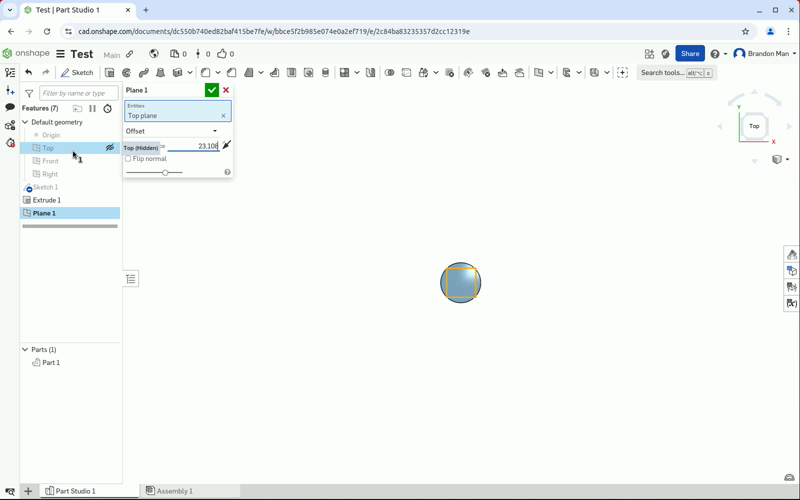
key(enter, 2)
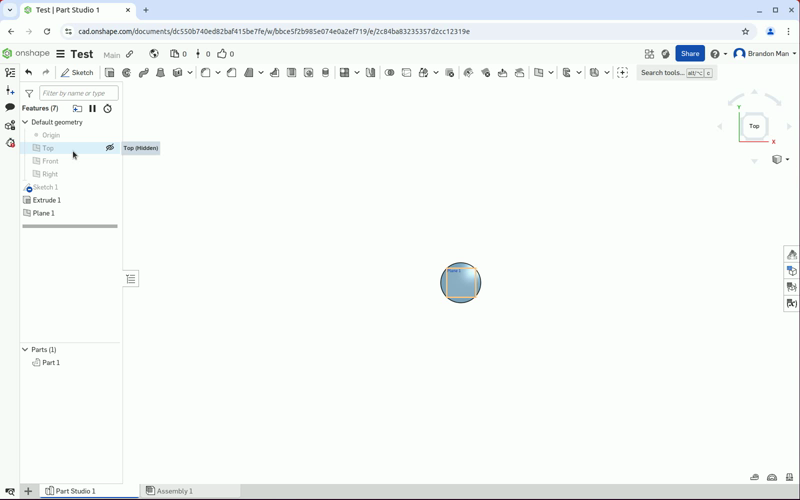
key(shift+s)
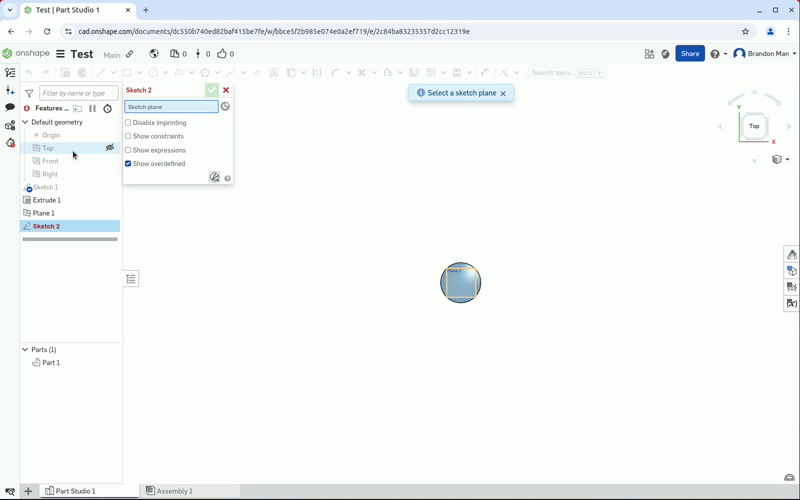
mouse_move(73, 215)
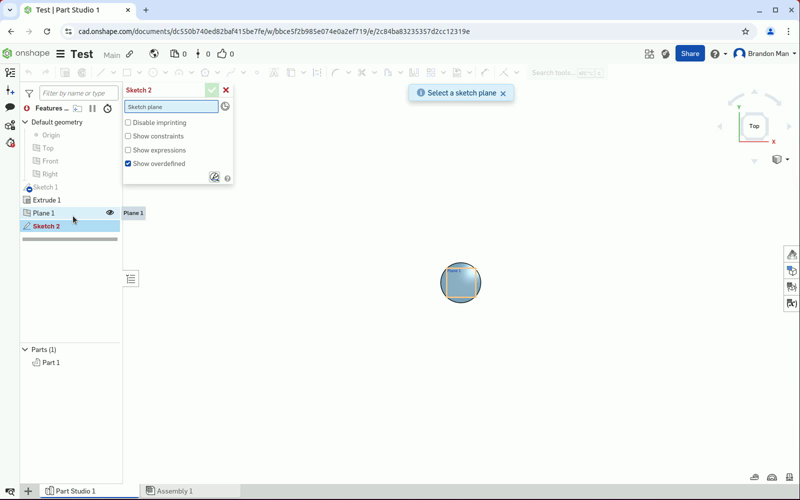
click(73, 215)
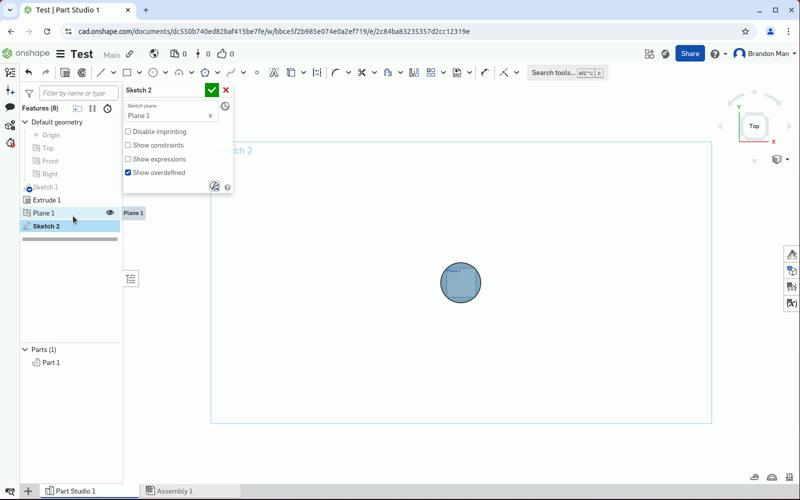
mouse_move(73, 352)
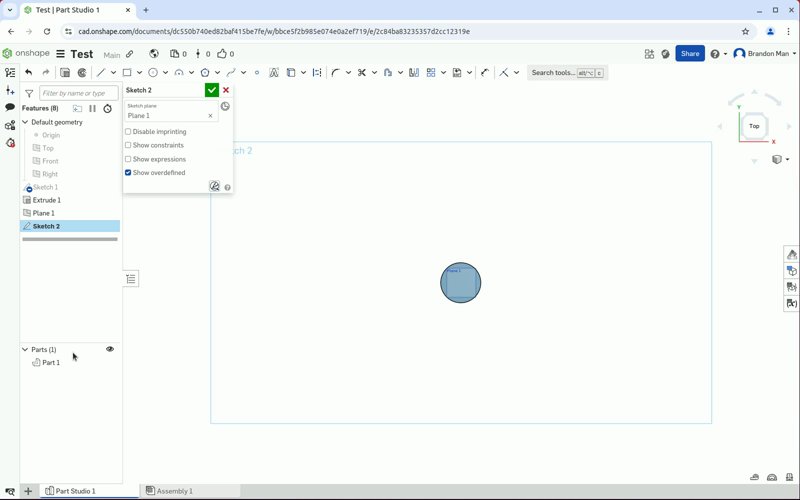
key(y)
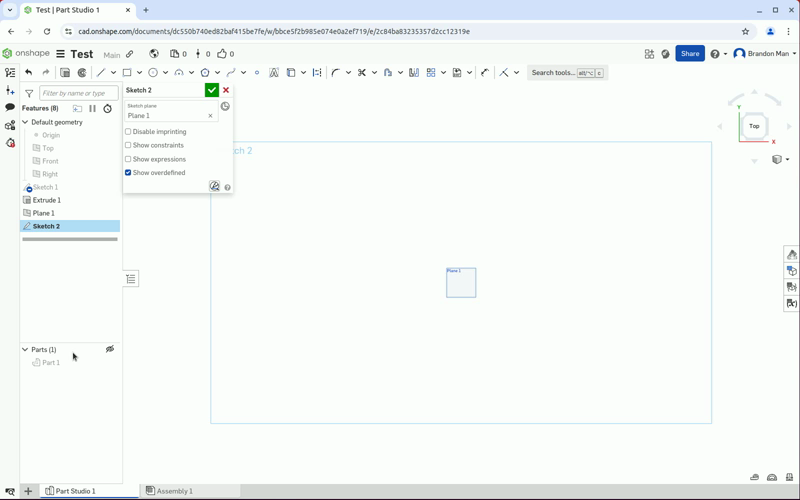
key(c)
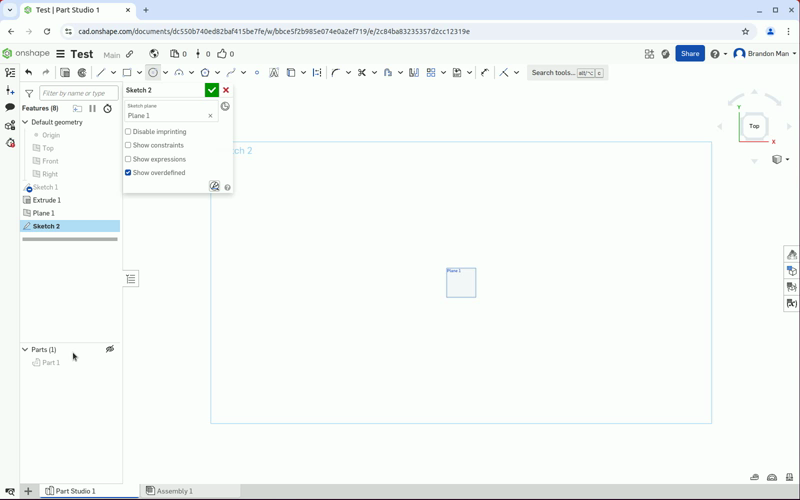
key_down(shift)
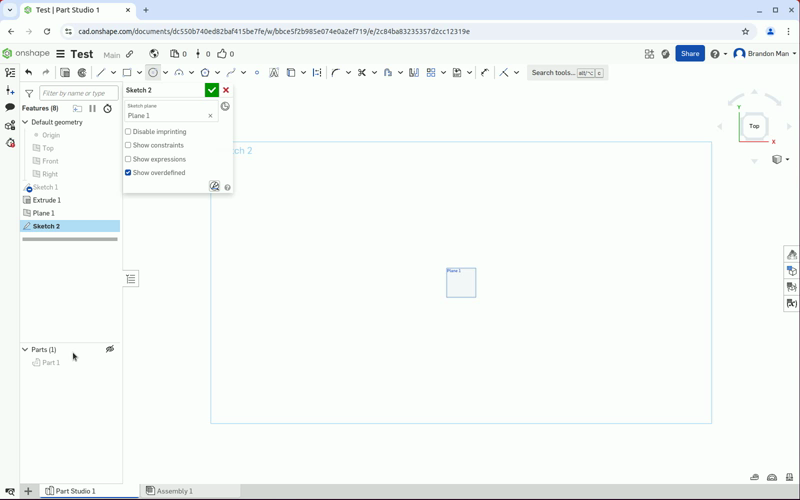
mouse_move(461, 282)
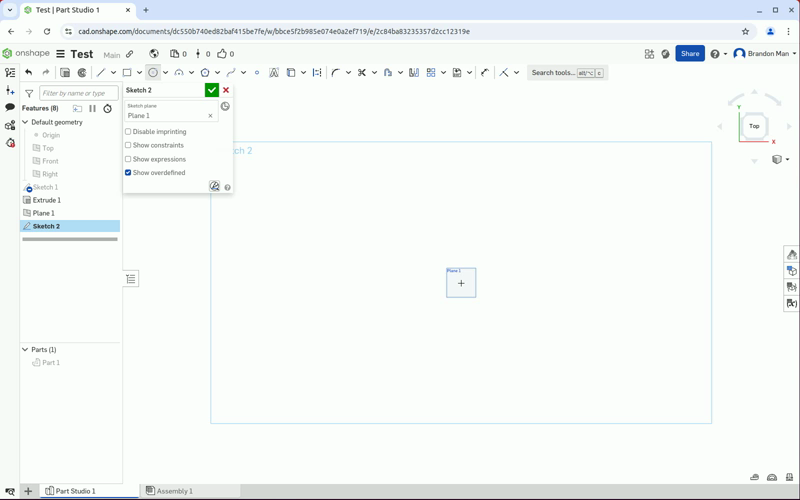
click(461, 282)
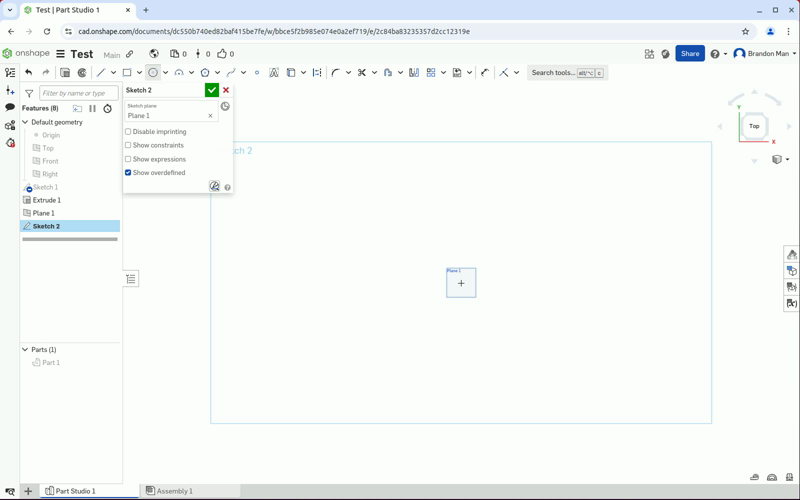
key_up(shift)
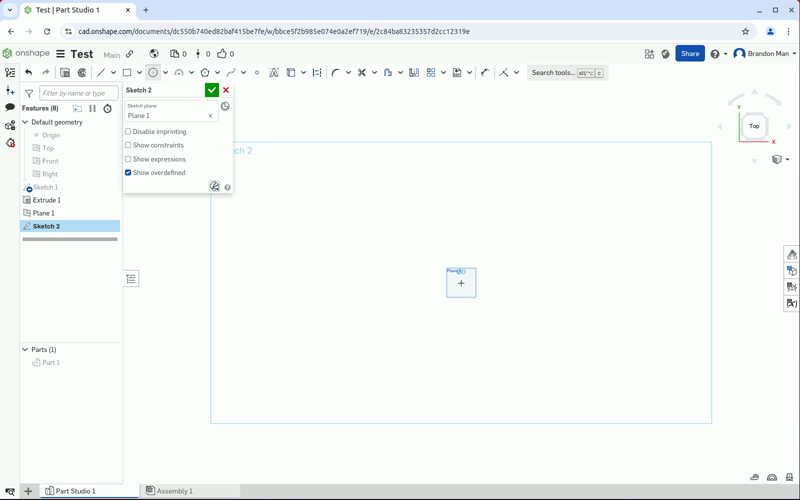
mouse_move(477, 282)
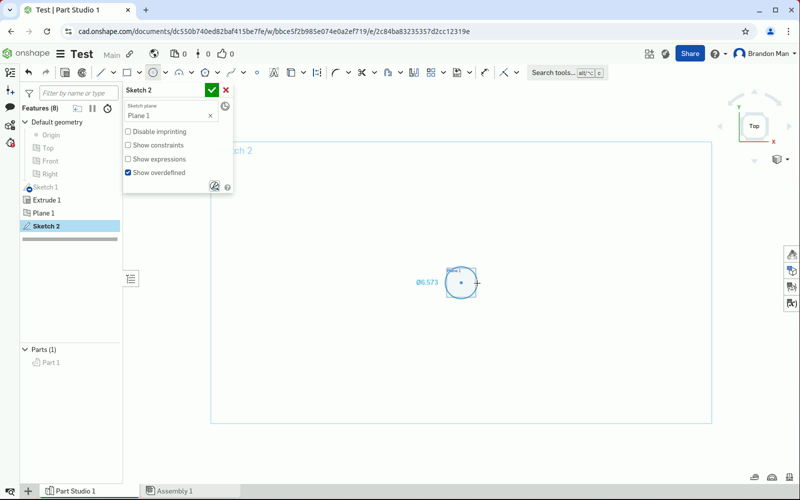
click(477, 282)
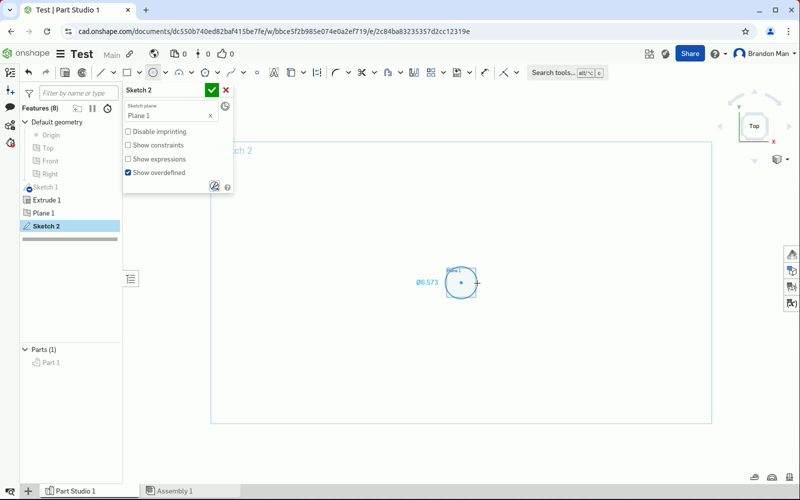
key(esc)
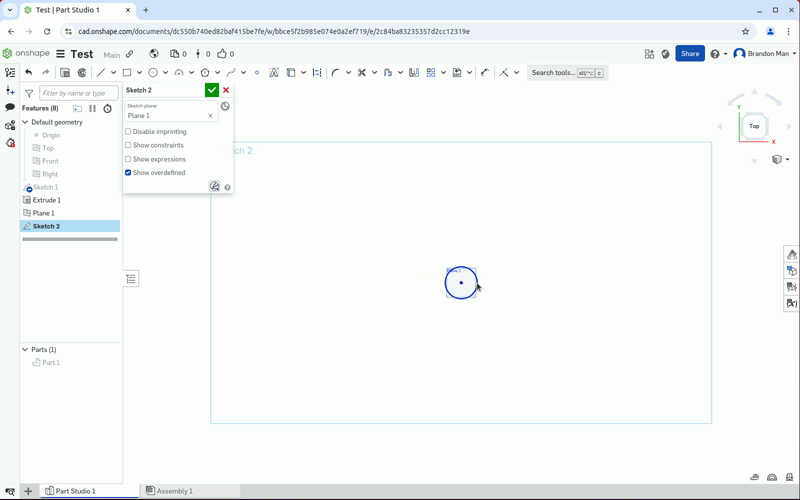
mouse_move(464, 295)
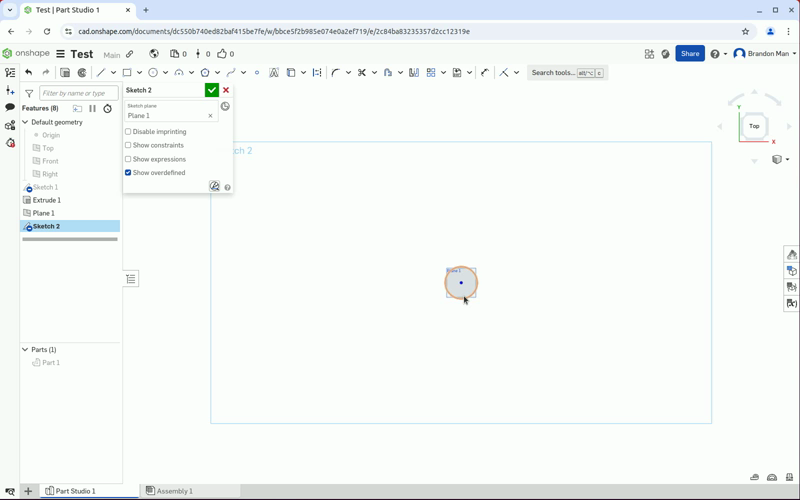
scroll(6)
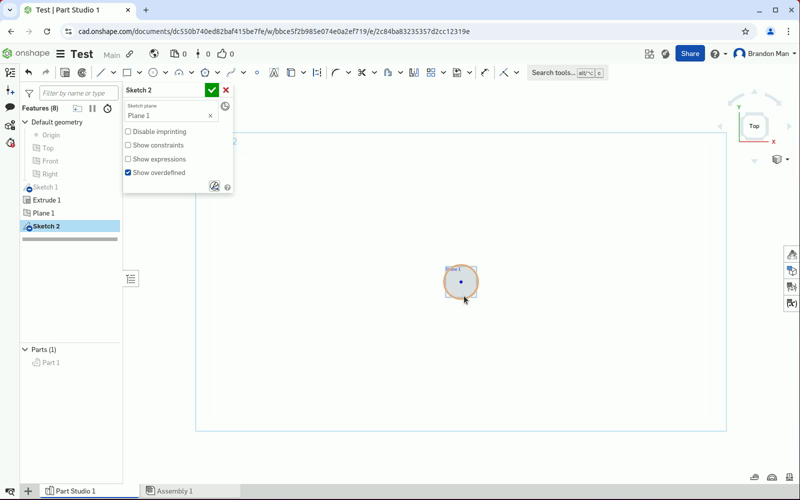
scroll(6)
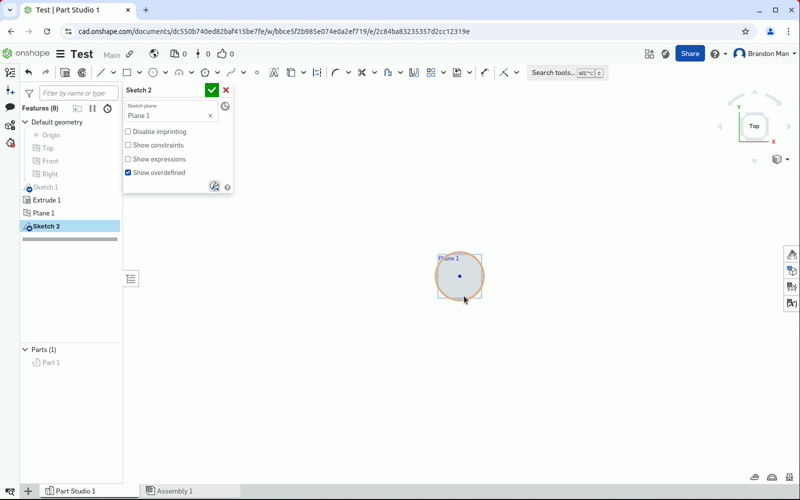
scroll(6)
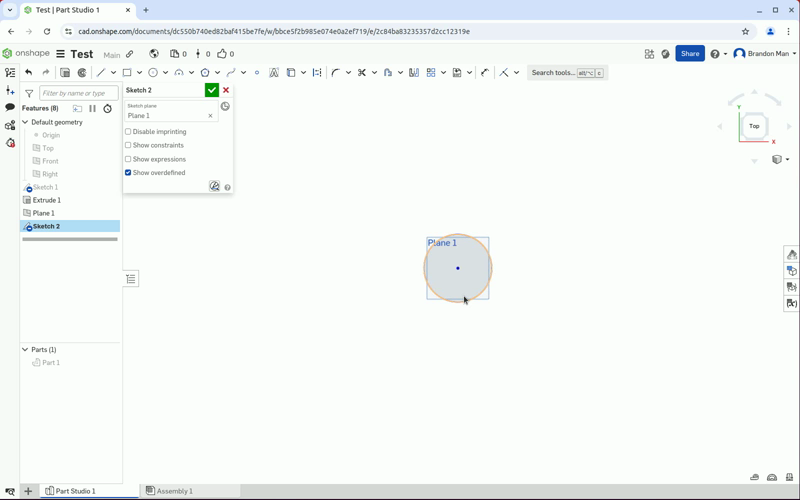
scroll(6)
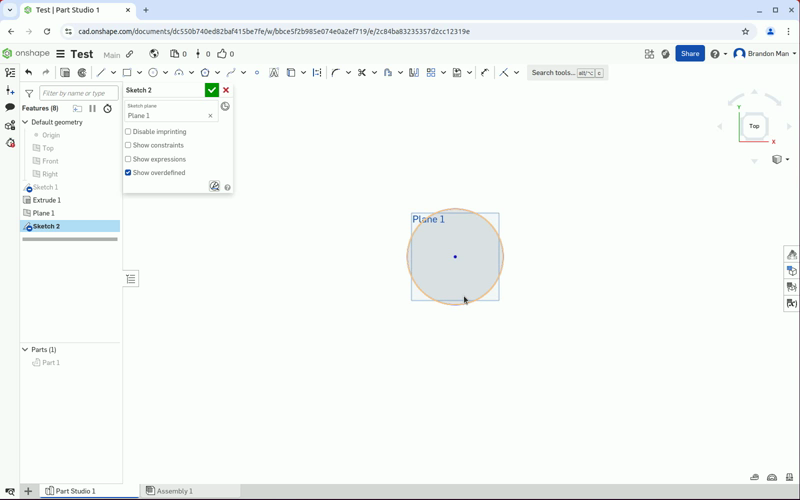
scroll(6)
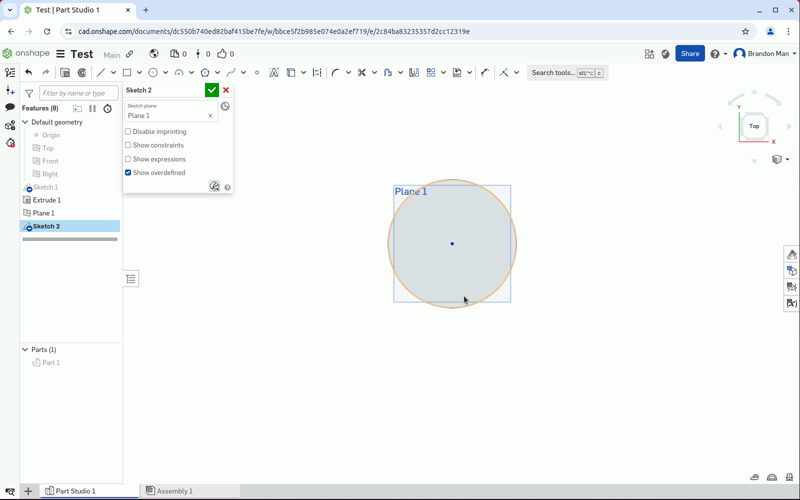
scroll(6)
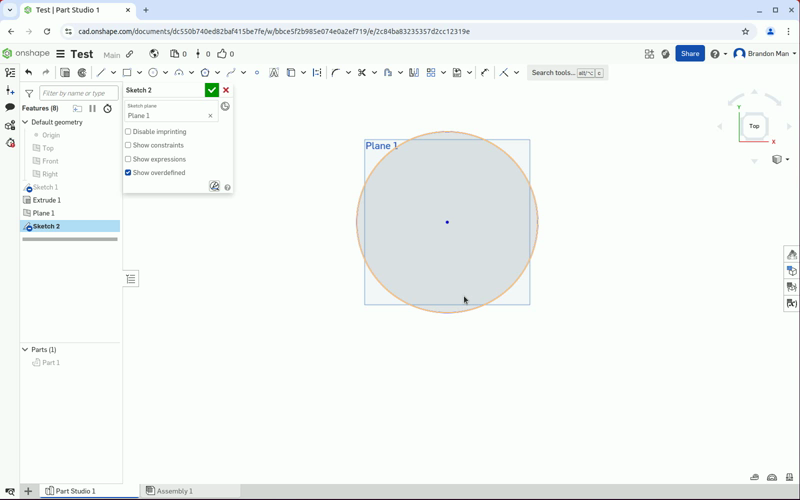
scroll(6)
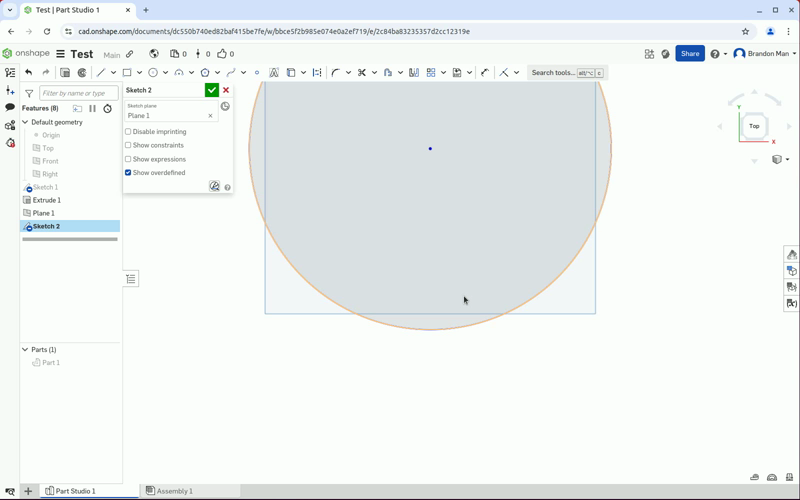
click(464, 295)
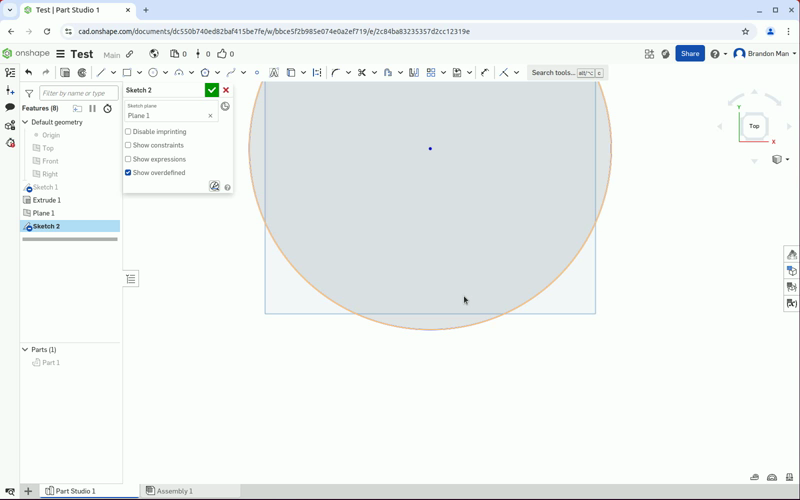
scroll(-6)
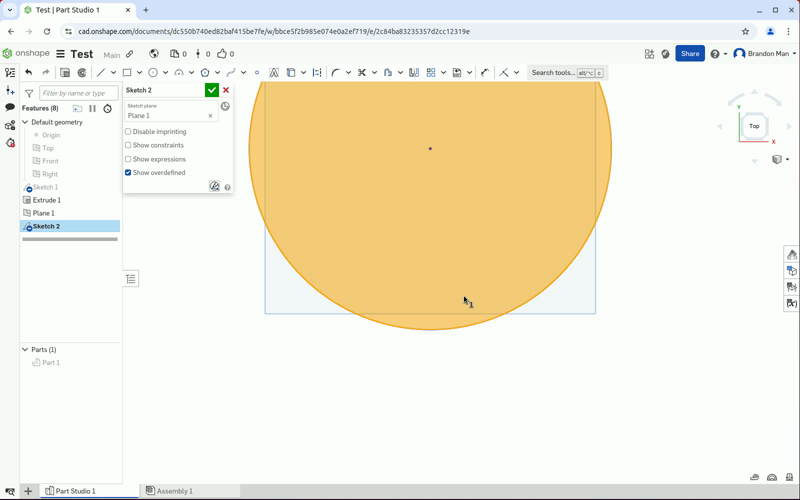
scroll(-6)
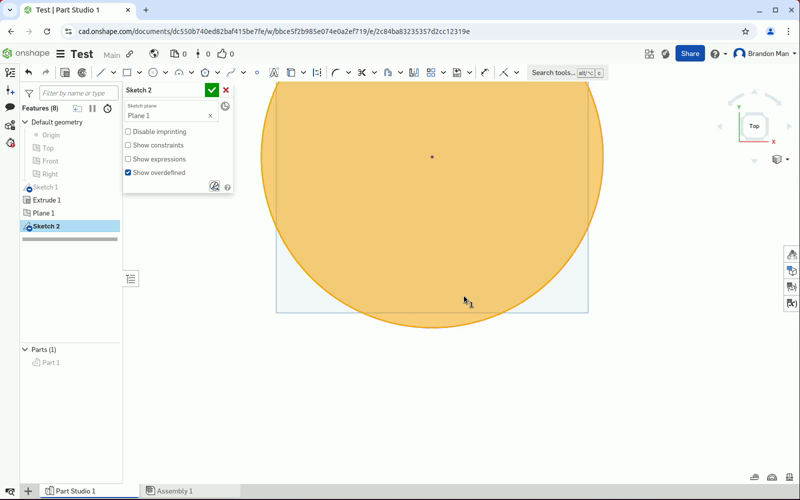
scroll(-6)
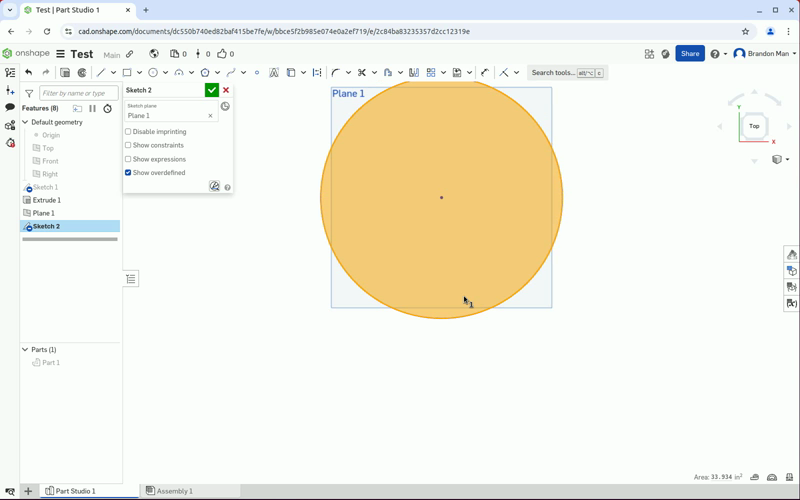
scroll(-6)
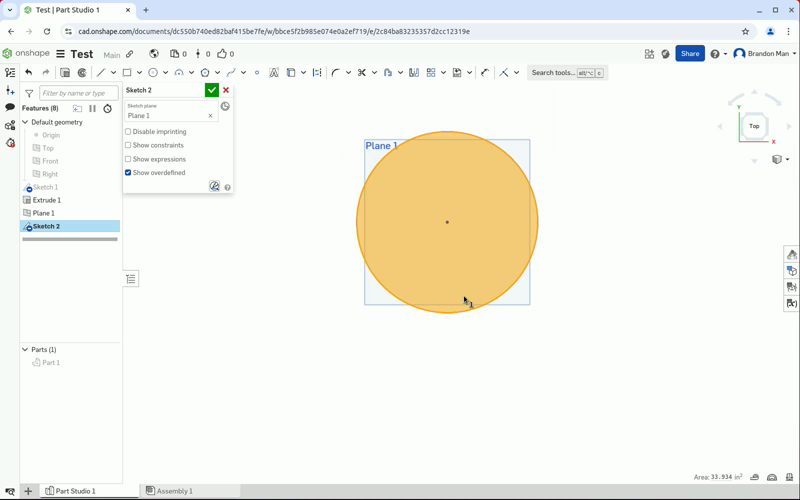
scroll(-6)
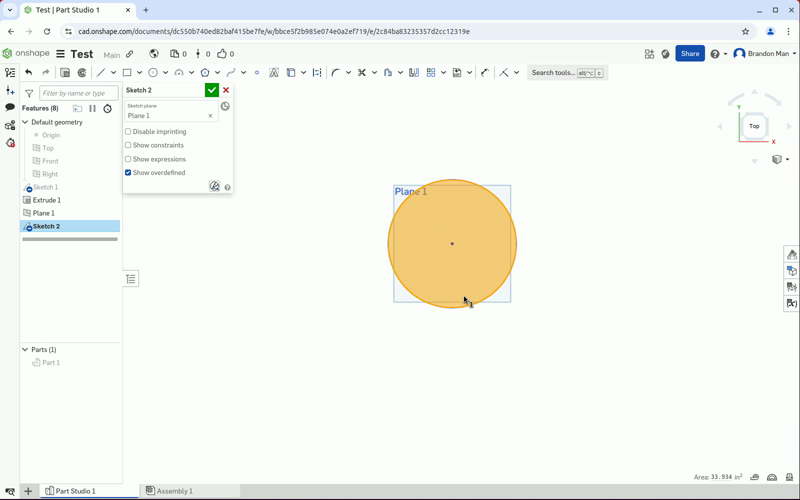
scroll(-6)
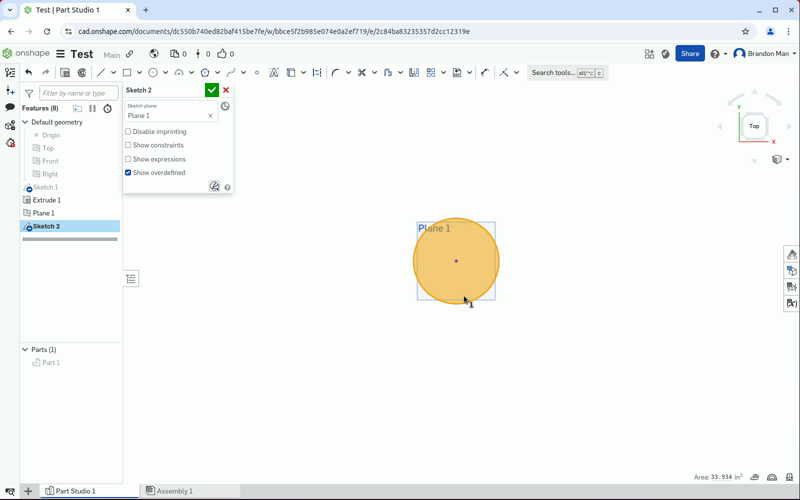
scroll(-6)
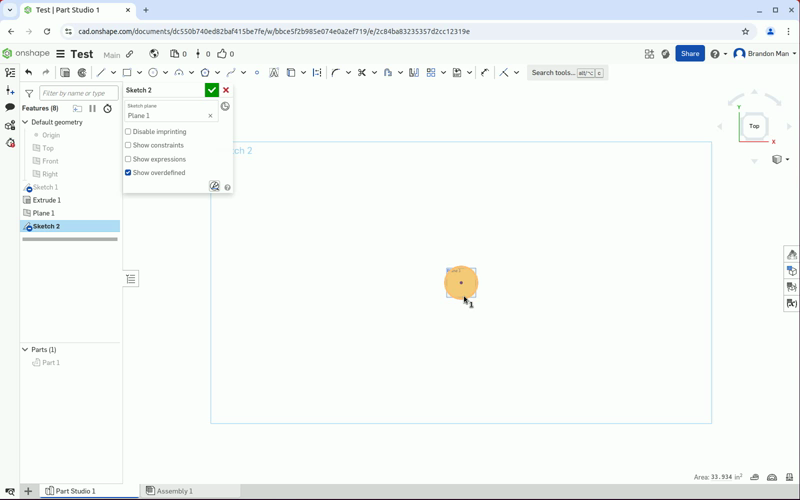
mouse_move(73, 352)
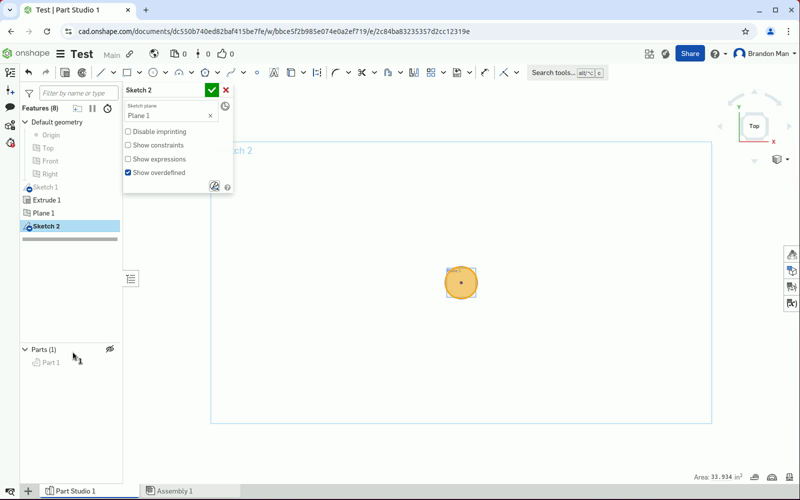
key(shift+y)
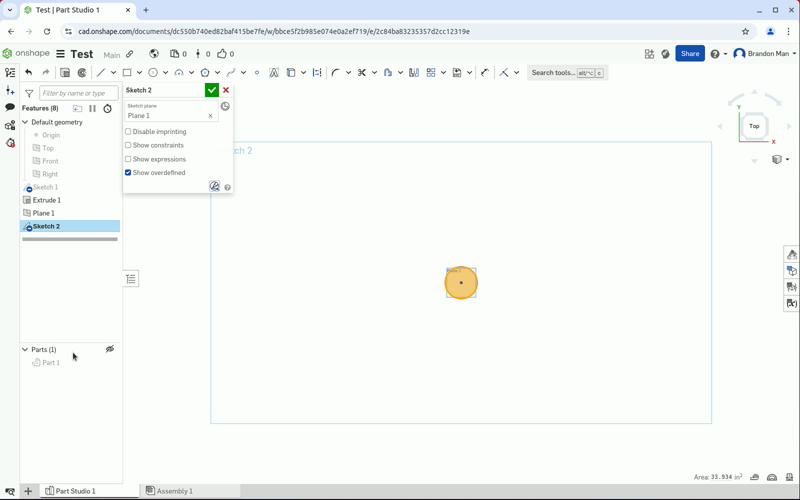
key(shift+e)
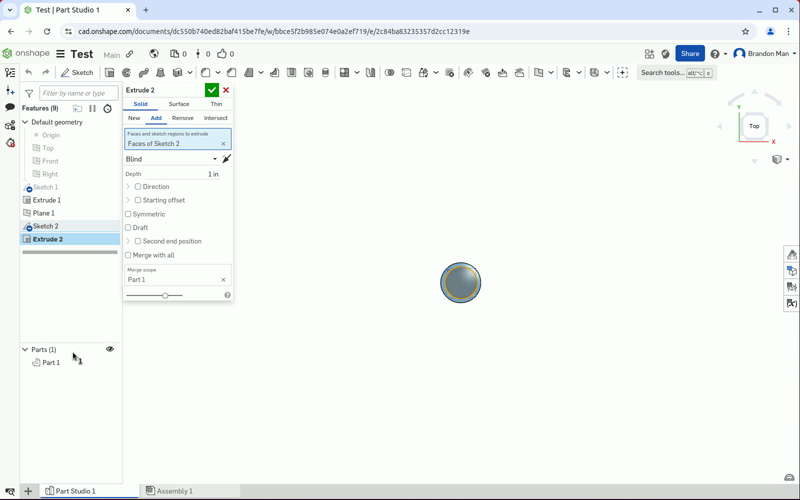
mouse_move(143, 106)
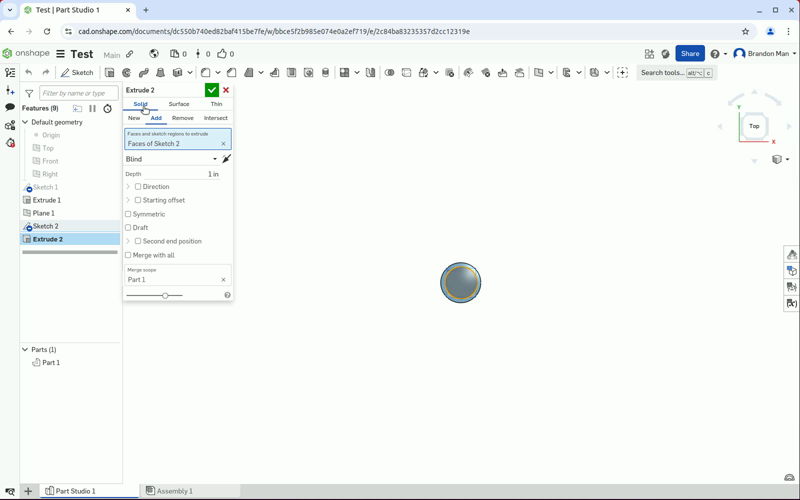
click(143, 106)
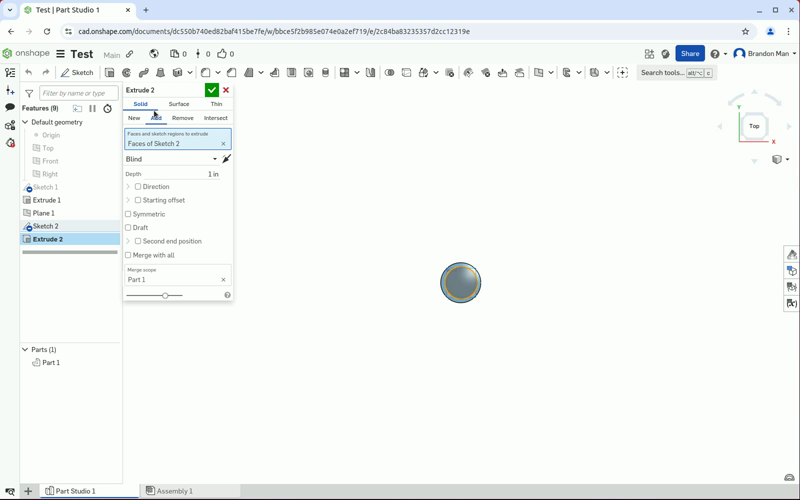
mouse_move(186, 120)
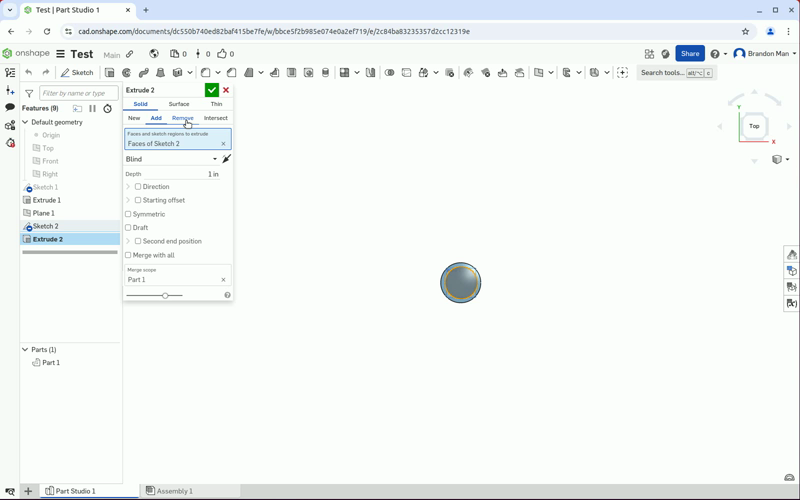
click(186, 120)
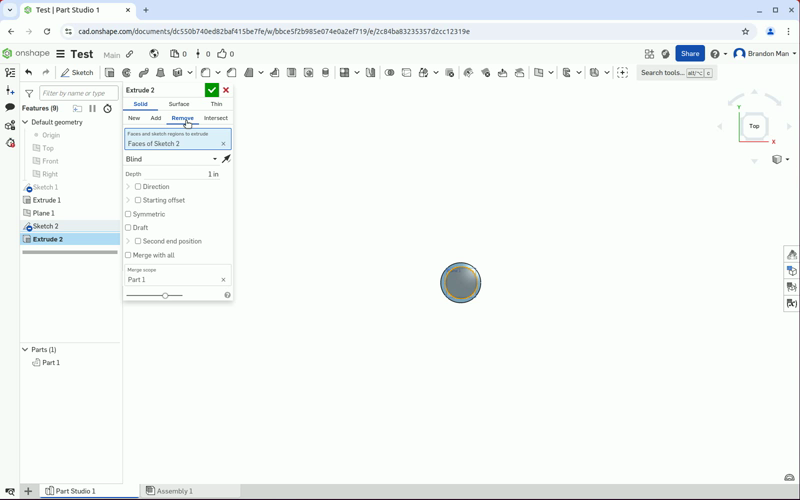
key(tab, 4)
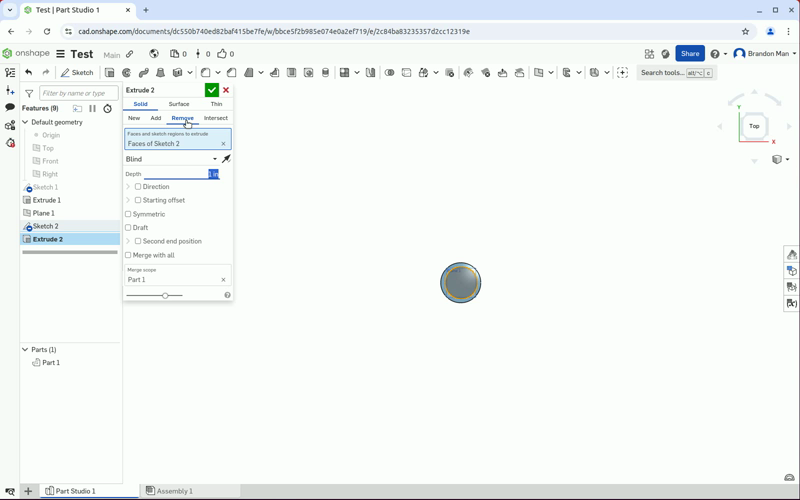
text(17.331)
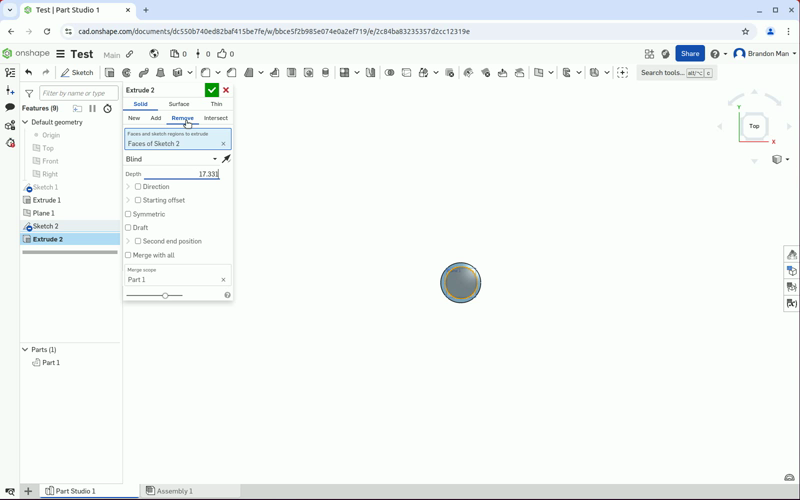
key(tab, 6)
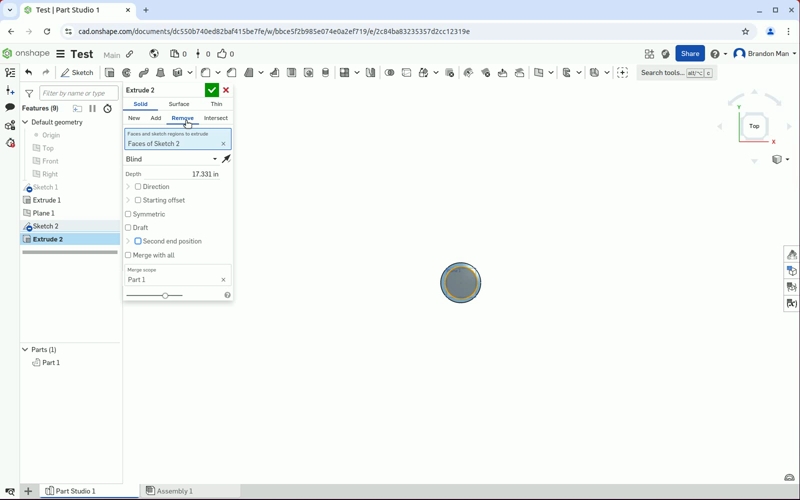
key(space)
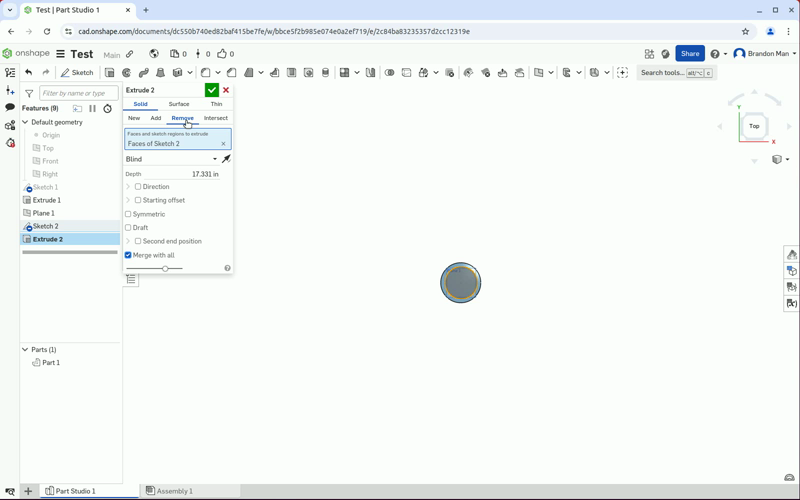
key(enter)
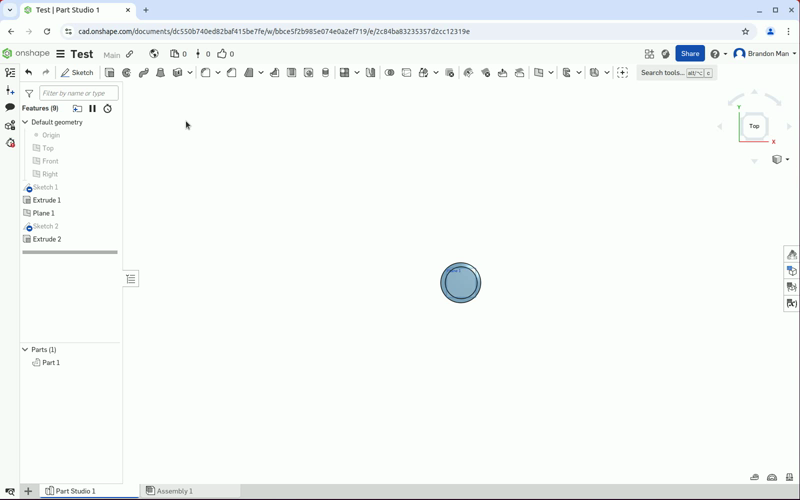
key(shift+h)
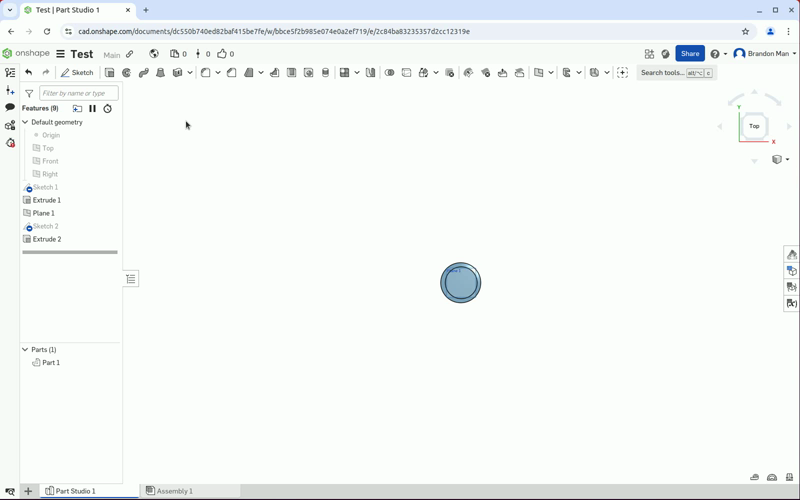
key(shift+h)
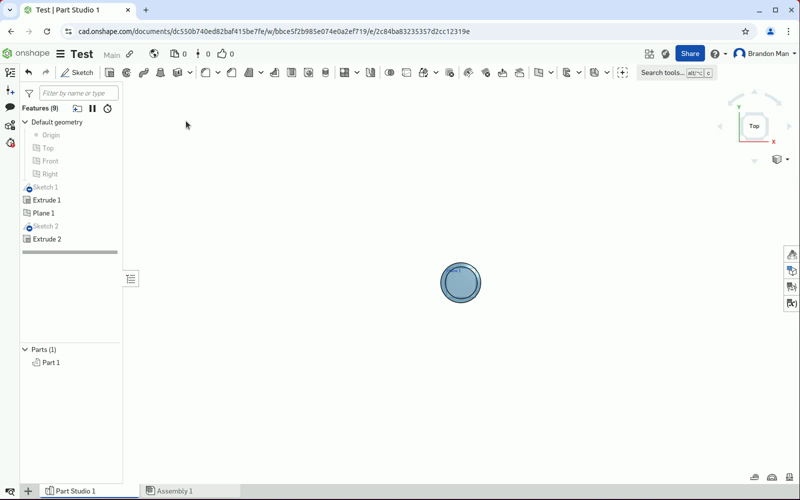
mouse_move(73, 189)
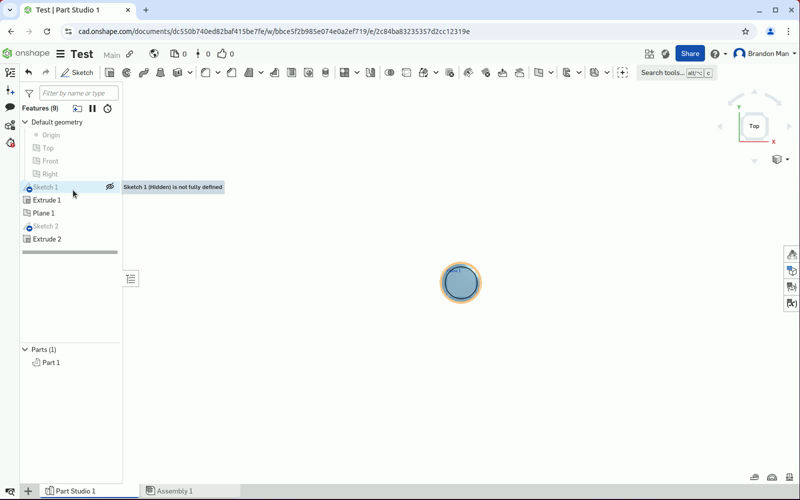
click(73, 189)
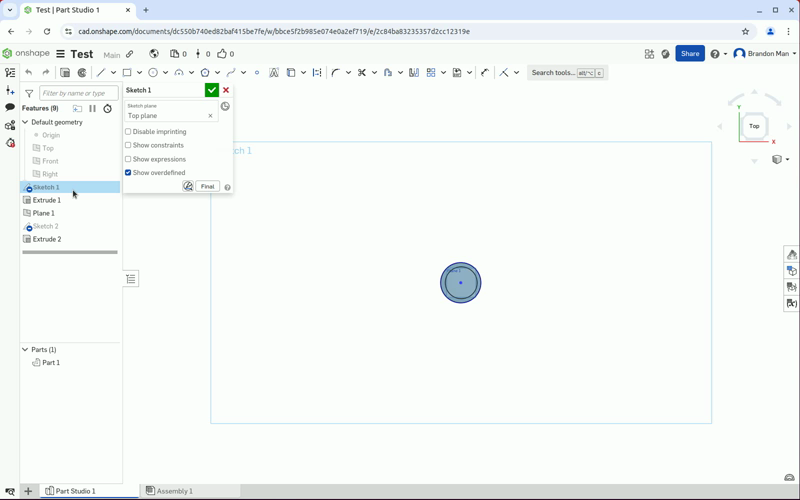
mouse_move(229, 92)
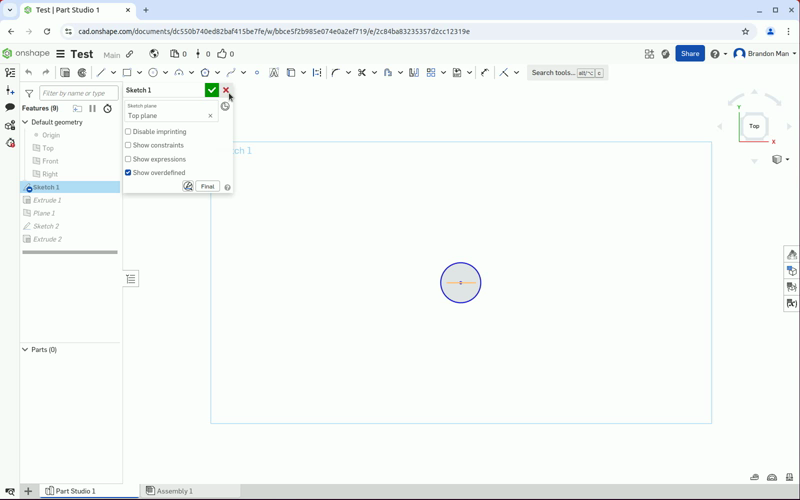
click(229, 92)
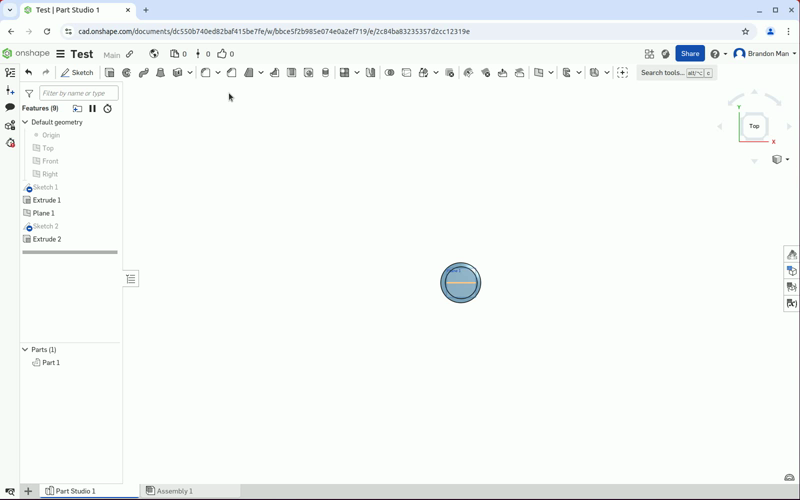
mouse_move(73, 352)
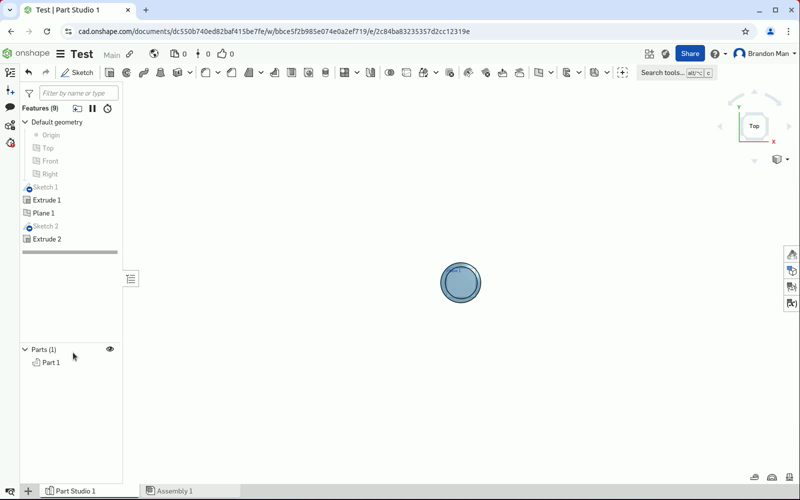
key(y)
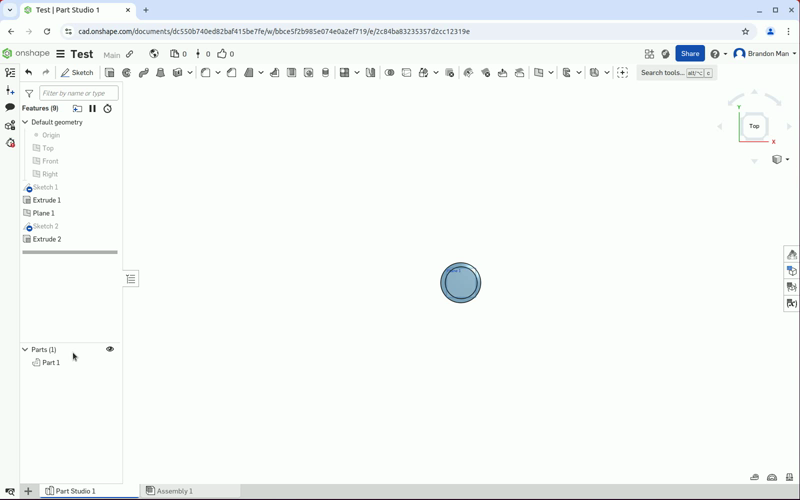
key(shift+p)
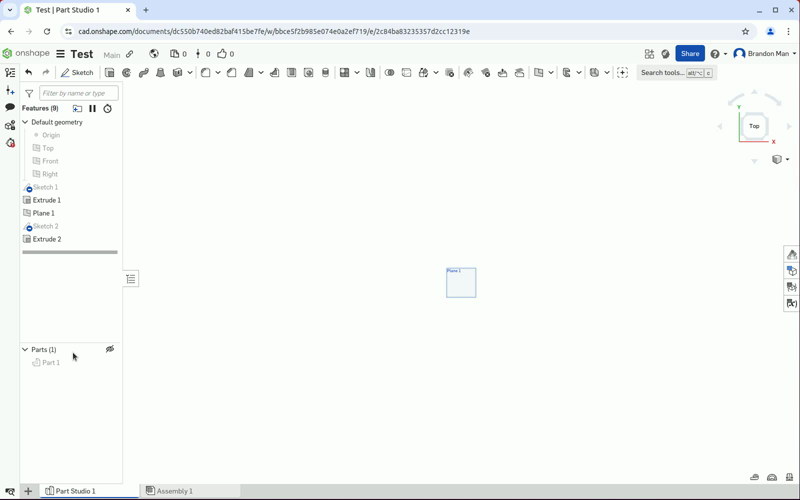
key(space)
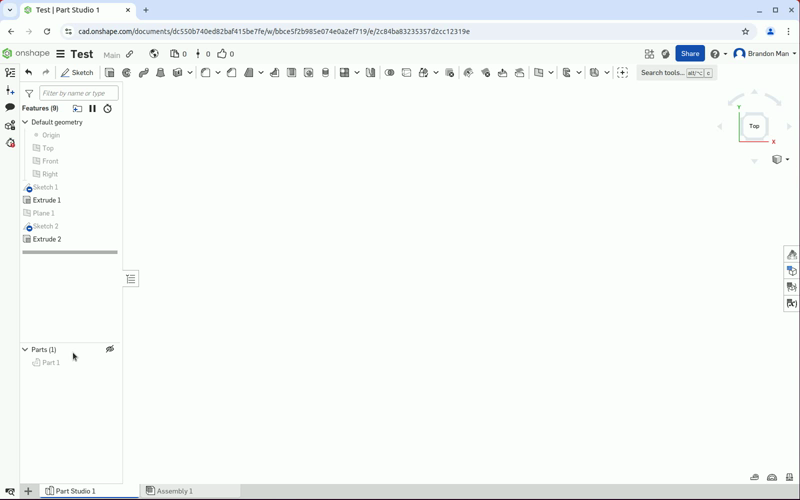
key_down(shift)
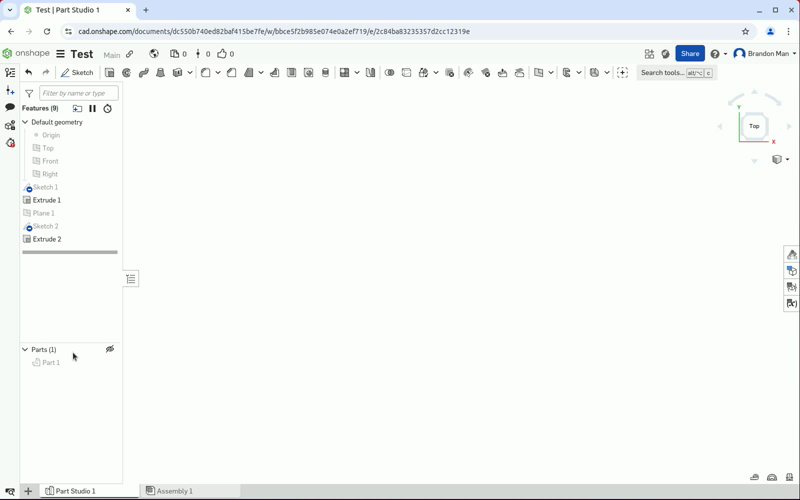
key(up)
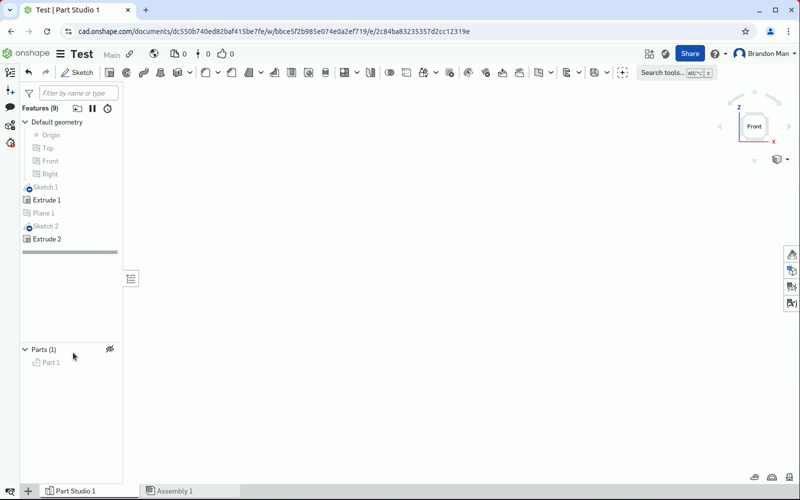
key_up(shift)
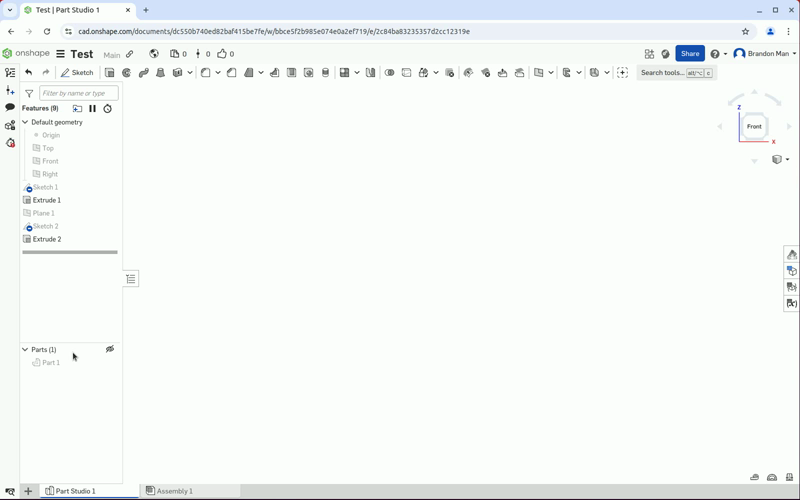
mouse_move(73, 352)
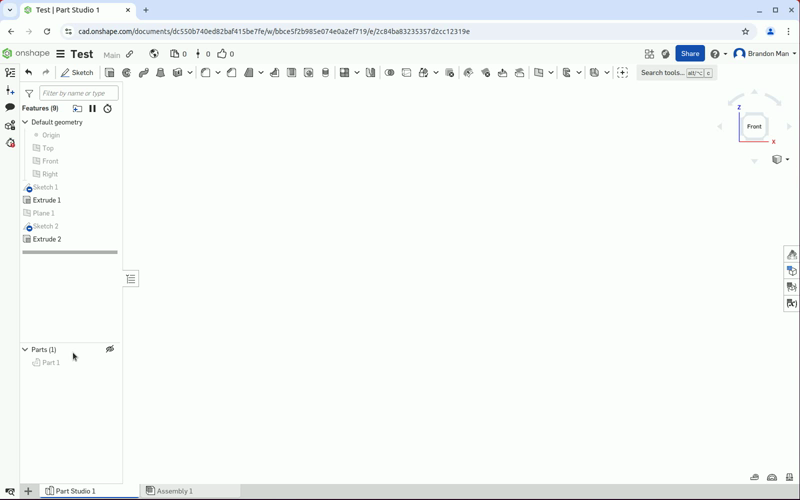
key(shift+y)
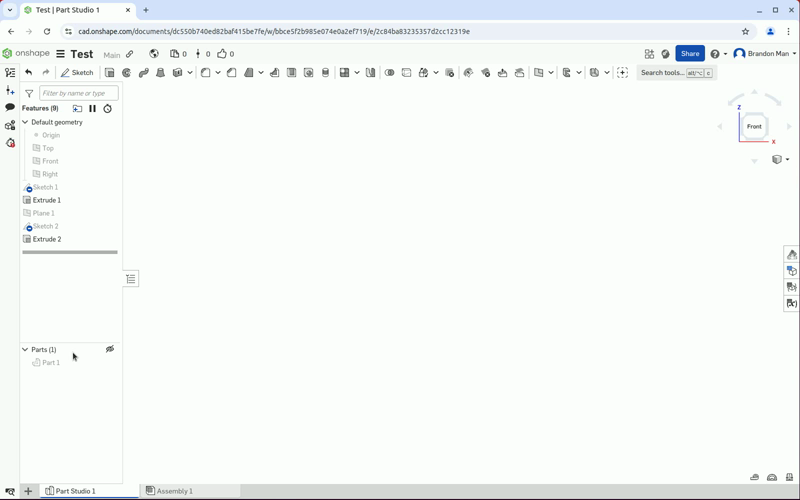
key(shift+s)
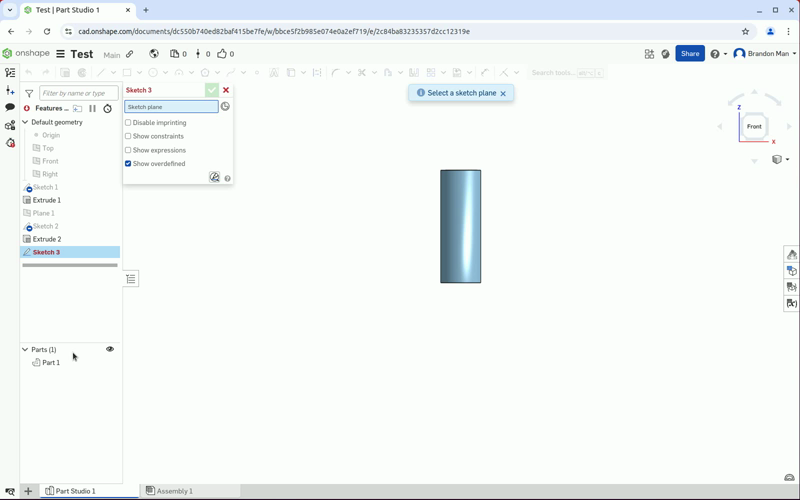
mouse_move(73, 163)
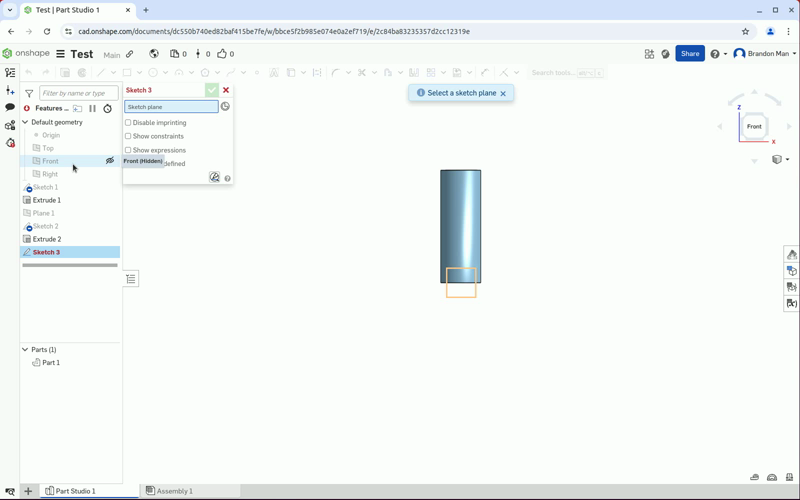
click(73, 163)
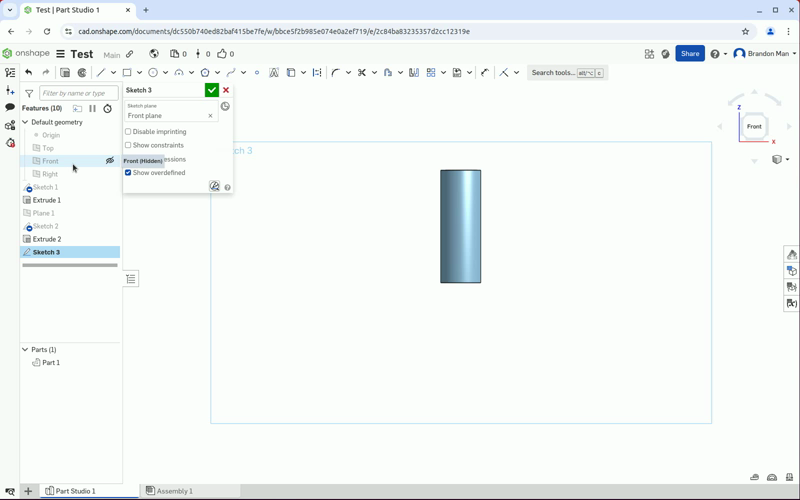
mouse_move(73, 352)
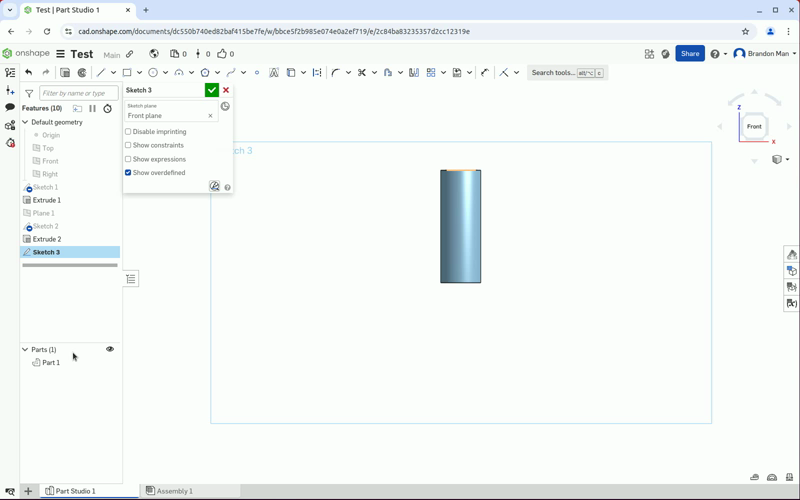
key(y)
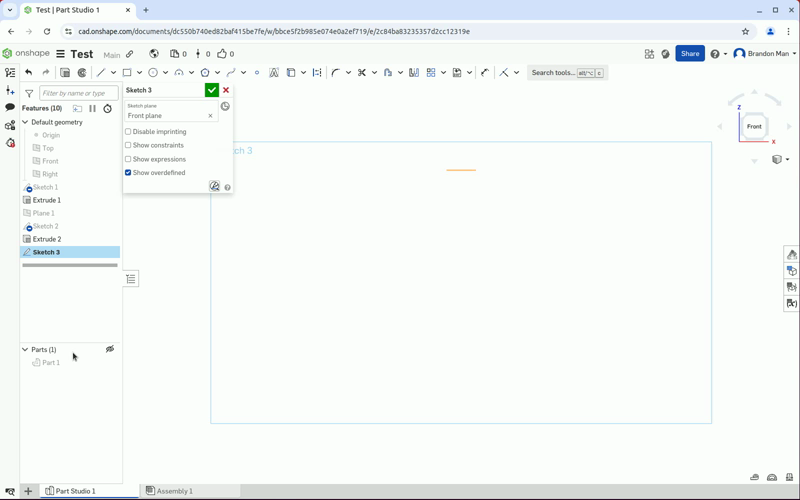
key(c)
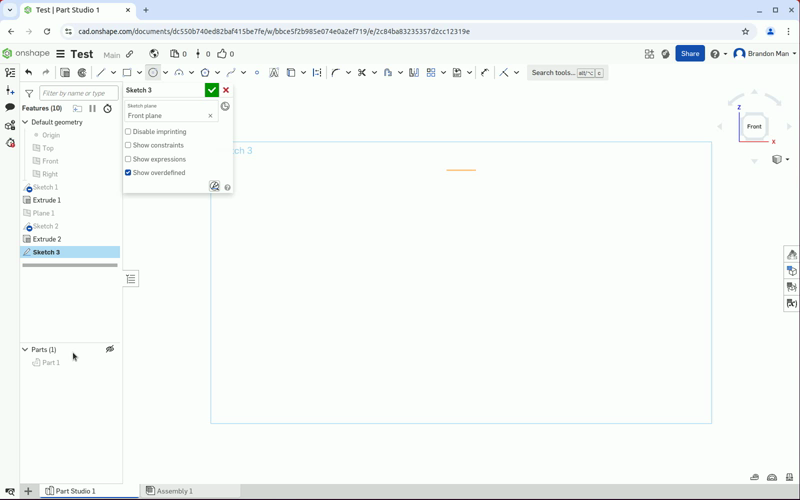
key_down(shift)
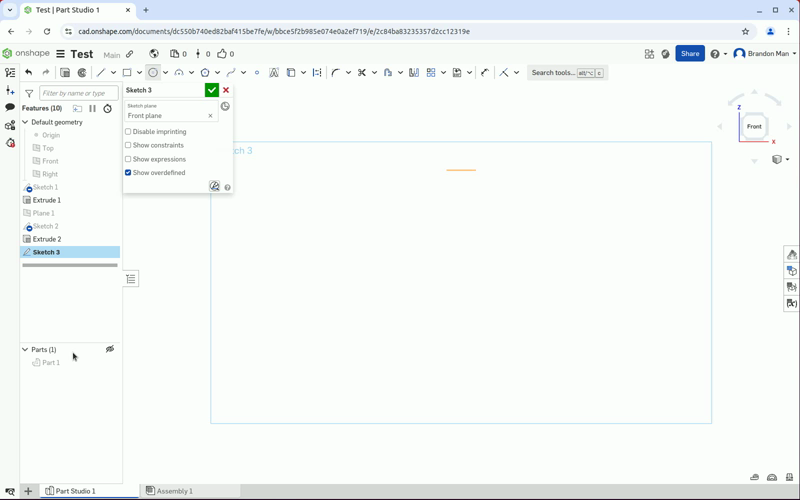
mouse_move(461, 250)
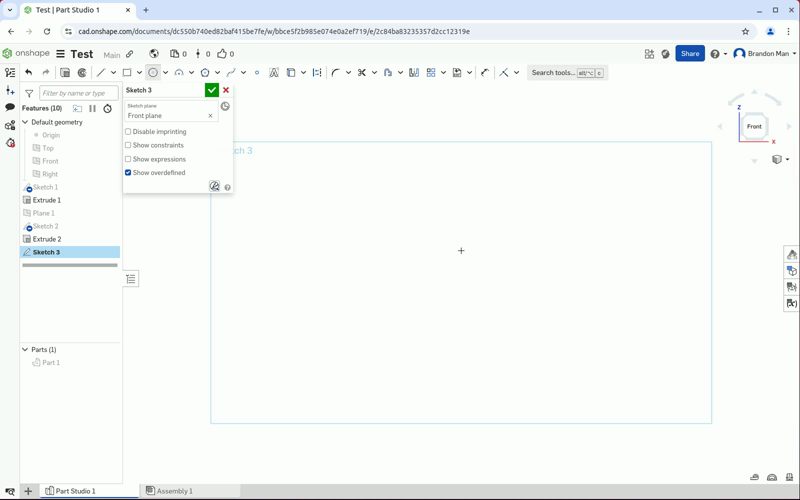
click(461, 250)
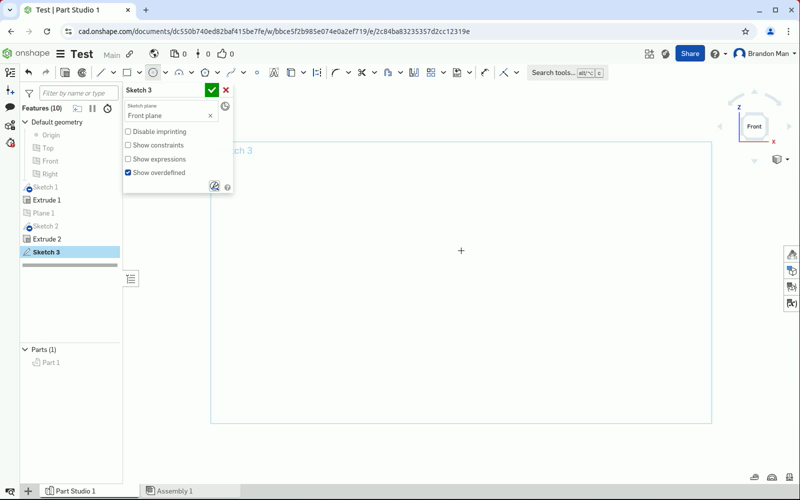
key_up(shift)
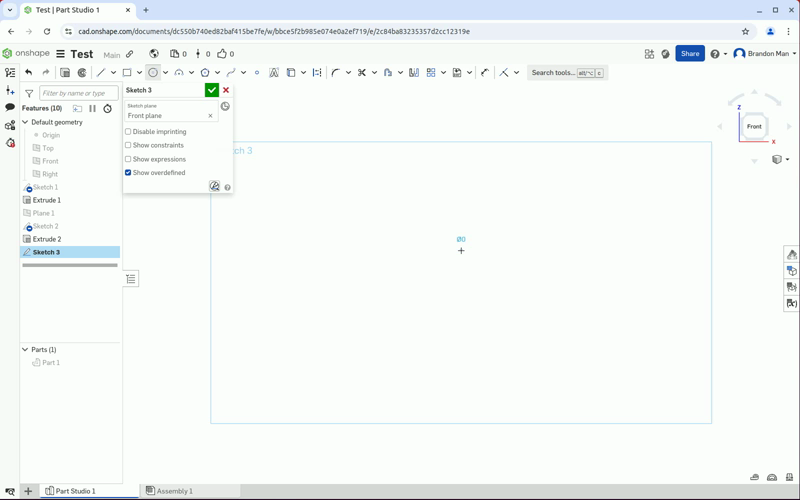
mouse_move(473, 250)
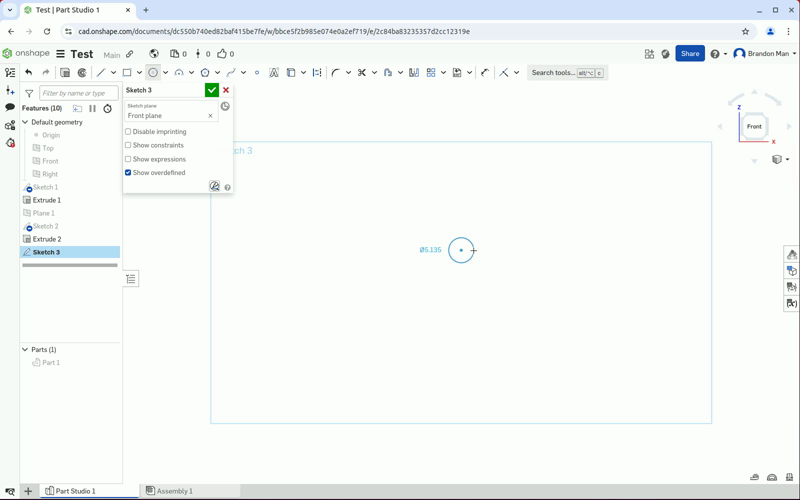
click(473, 250)
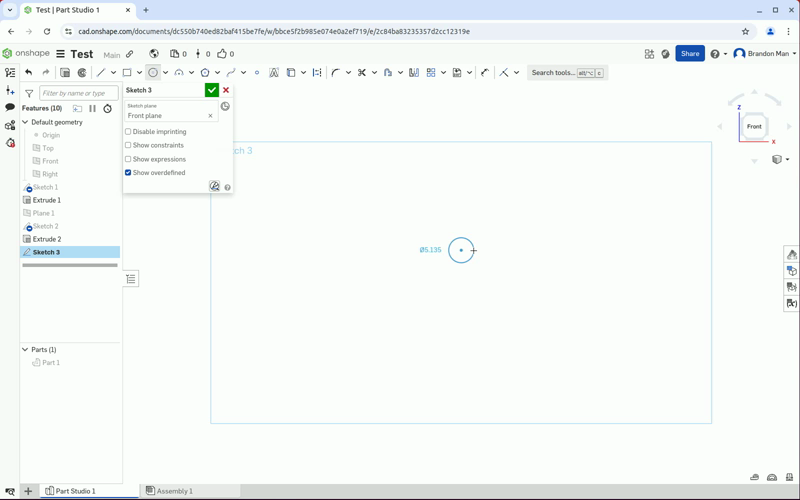
key(esc)
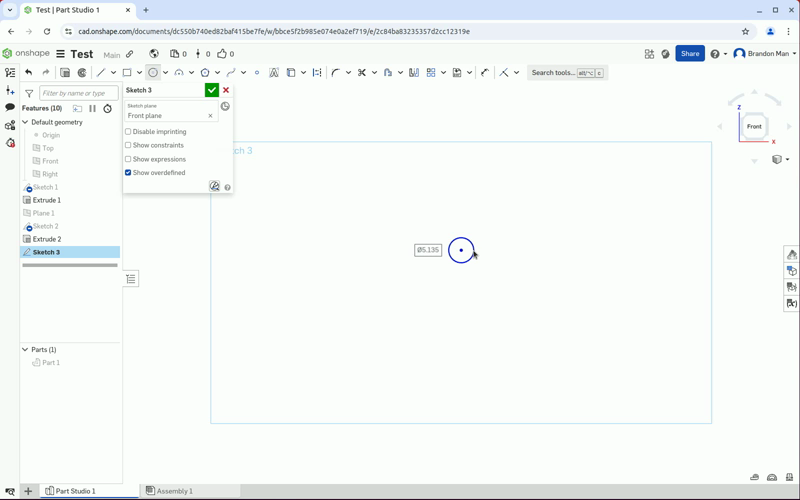
mouse_move(461, 243)
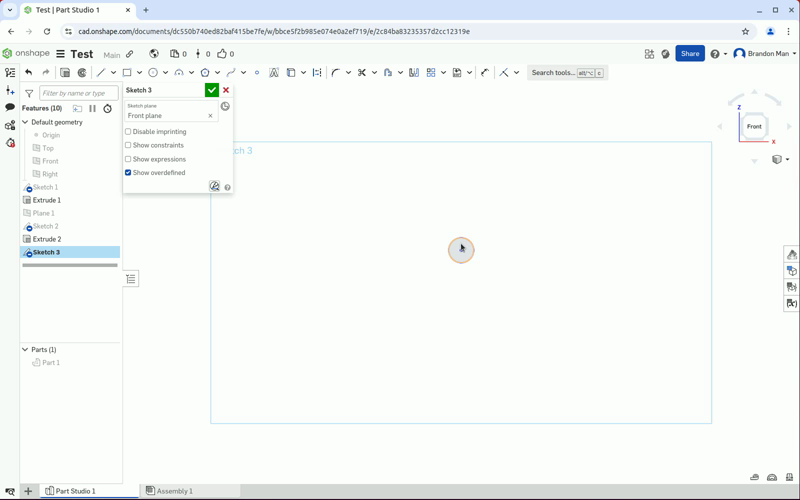
scroll(6)
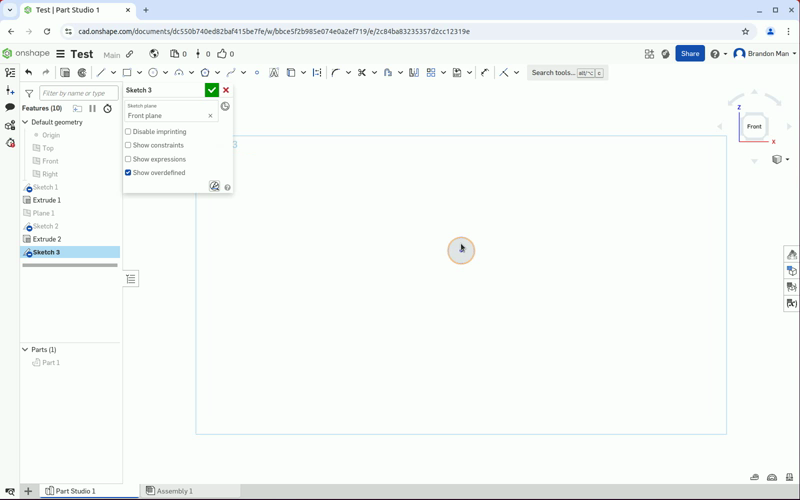
scroll(6)
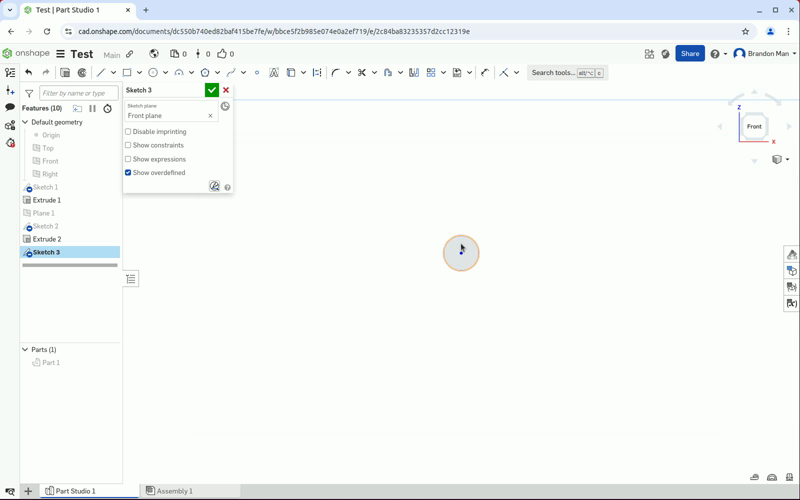
scroll(6)
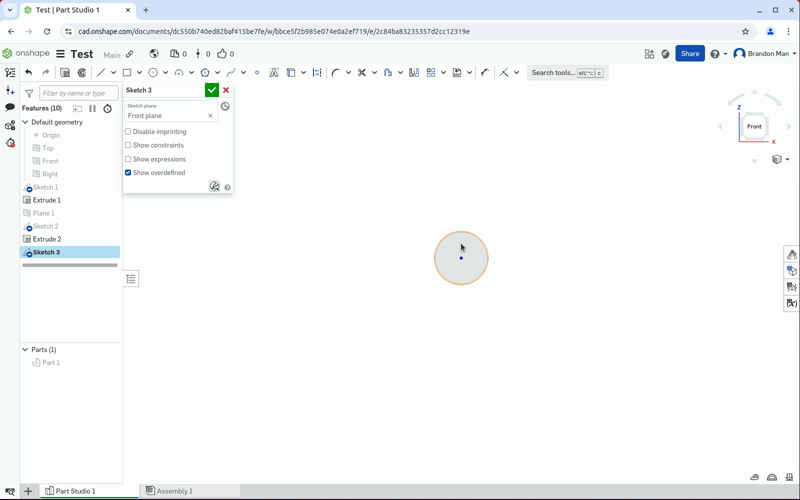
scroll(6)
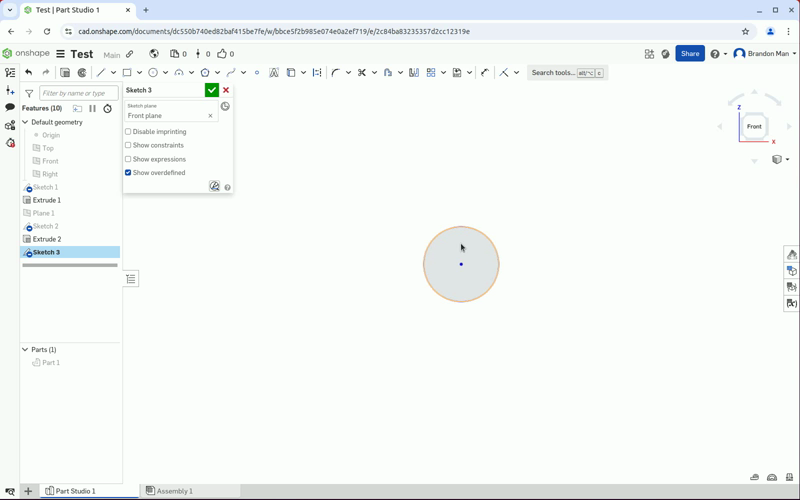
scroll(6)
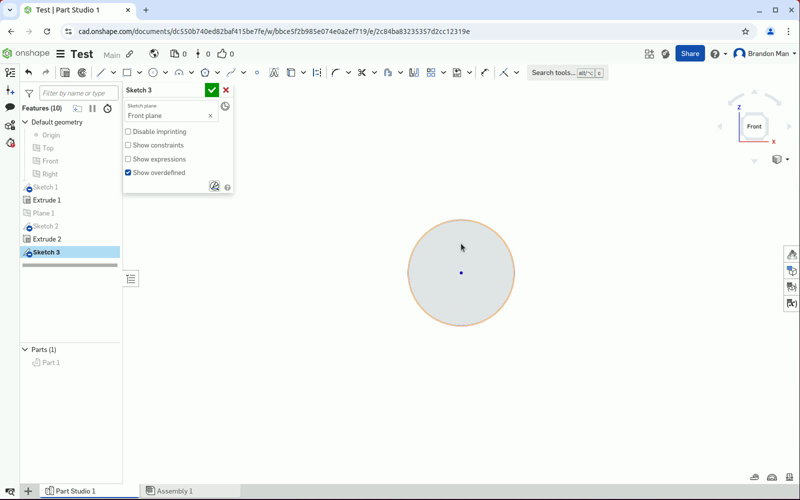
scroll(6)
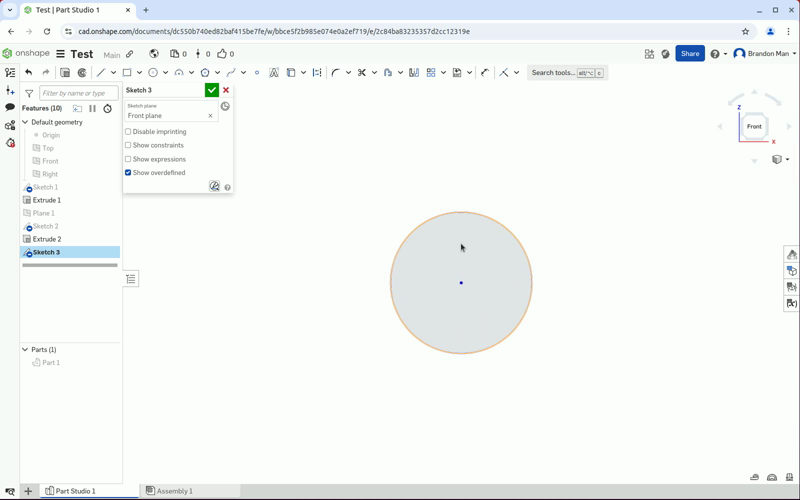
scroll(6)
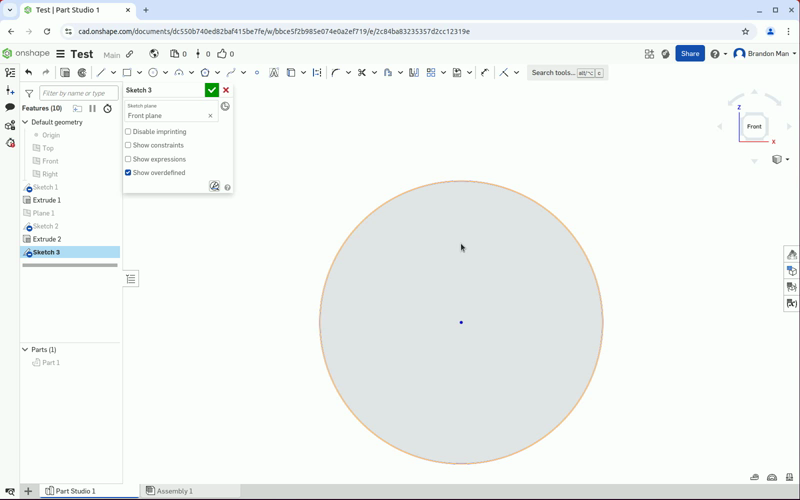
click(461, 243)
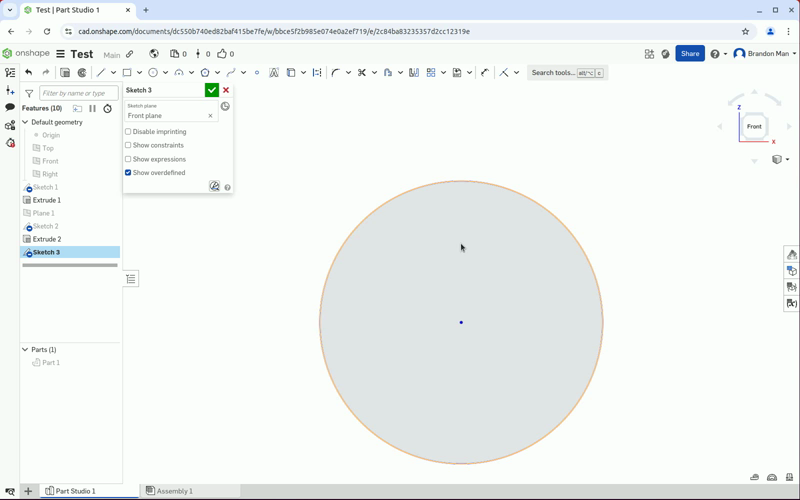
scroll(-6)
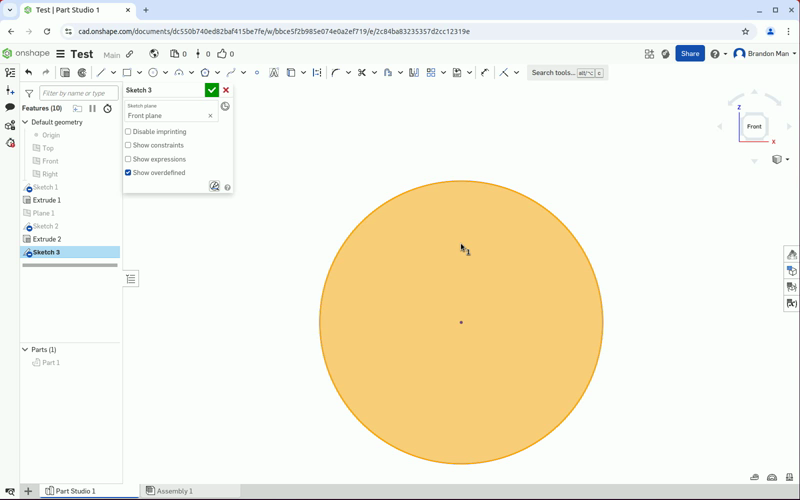
scroll(-6)
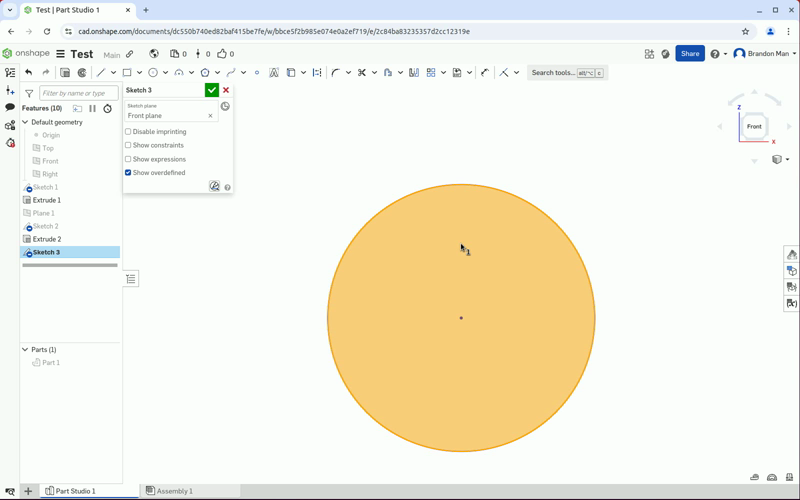
scroll(-6)
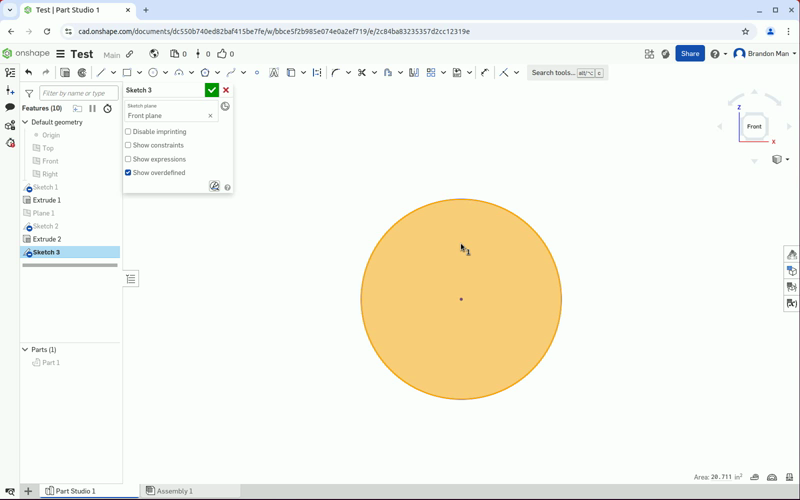
scroll(-6)
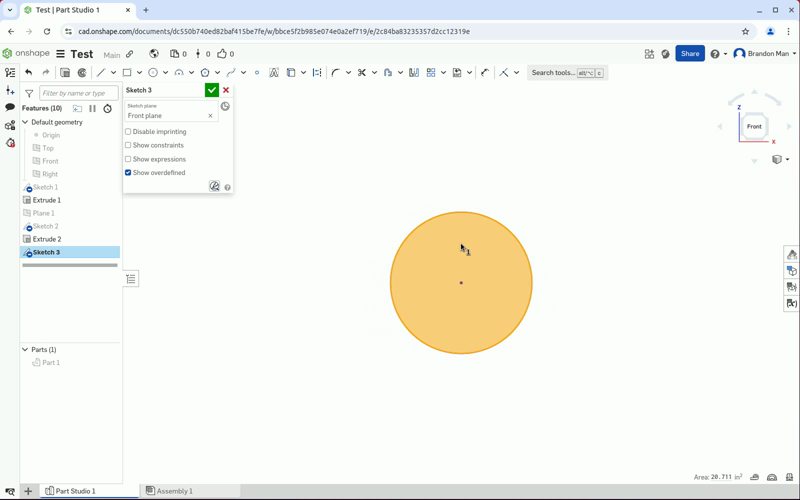
scroll(-6)
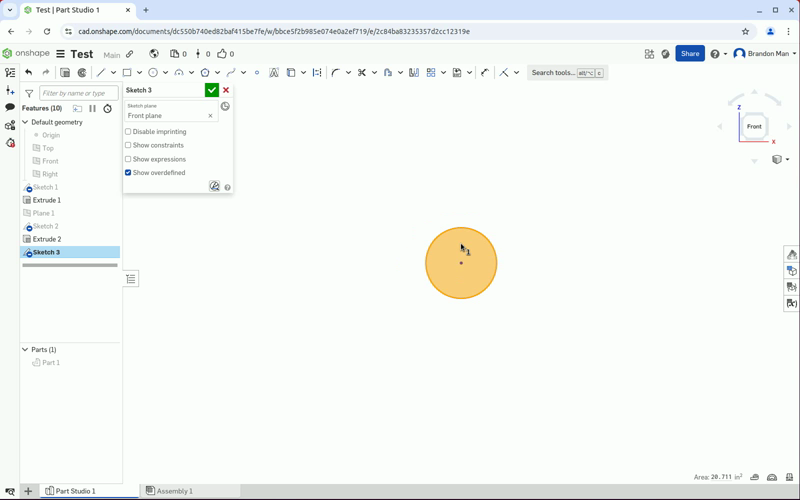
scroll(-6)
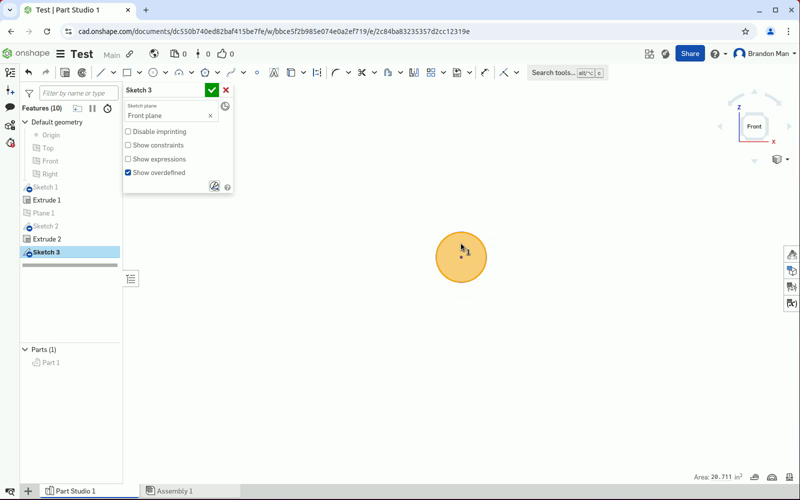
scroll(-6)
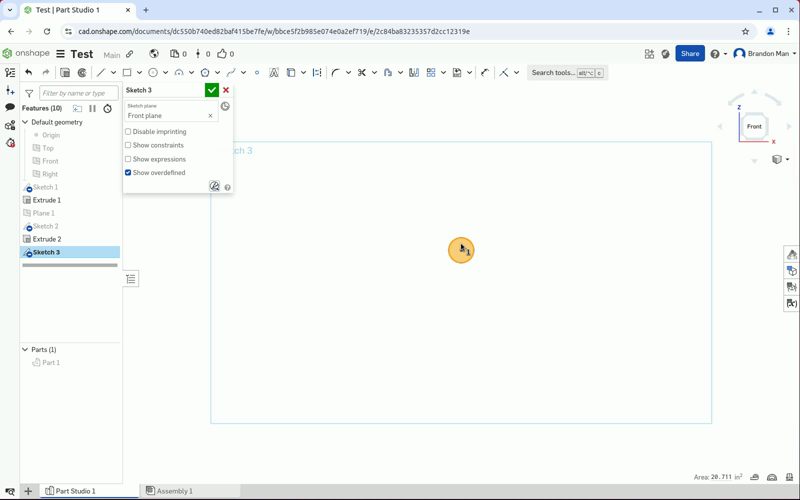
mouse_move(73, 352)
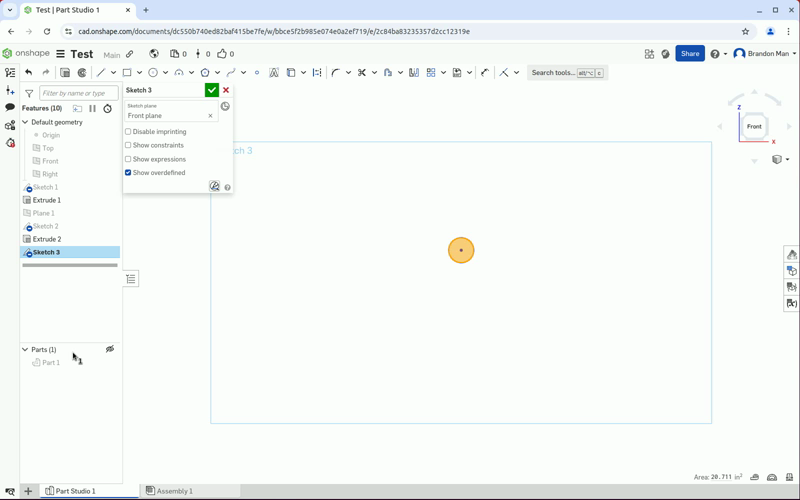
key(shift+y)
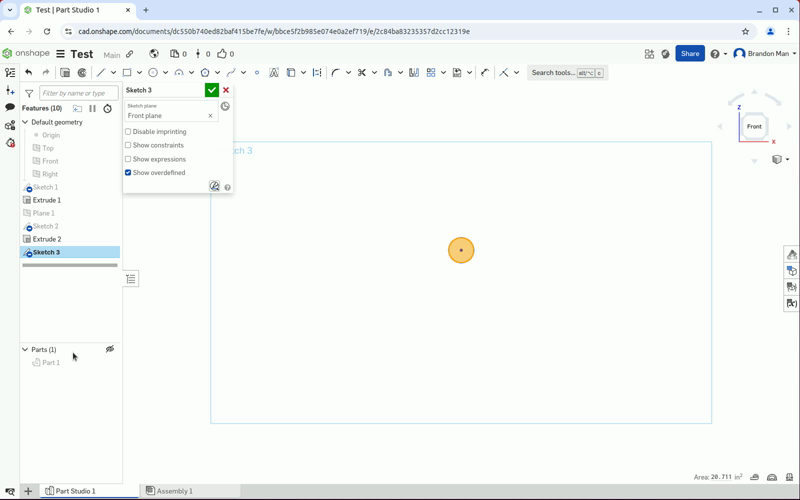
key(shift+e)
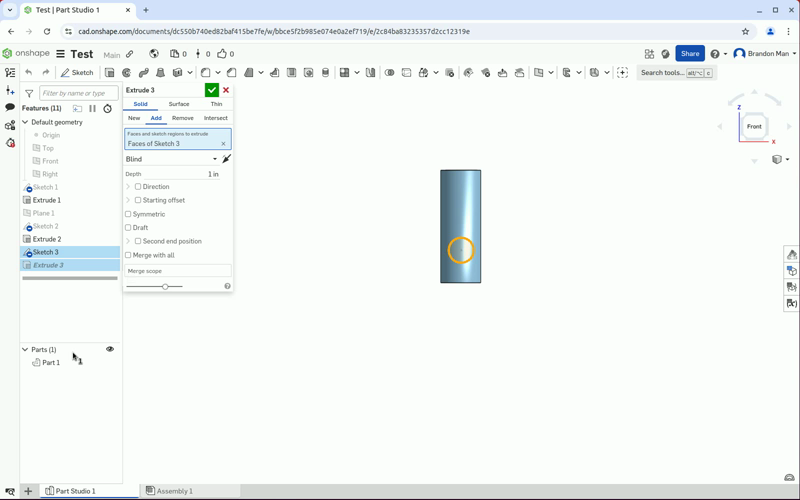
mouse_move(143, 106)
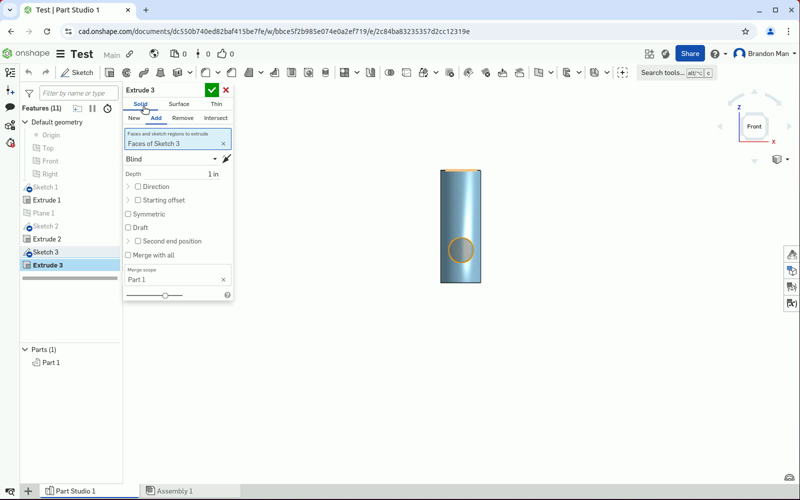
click(143, 106)
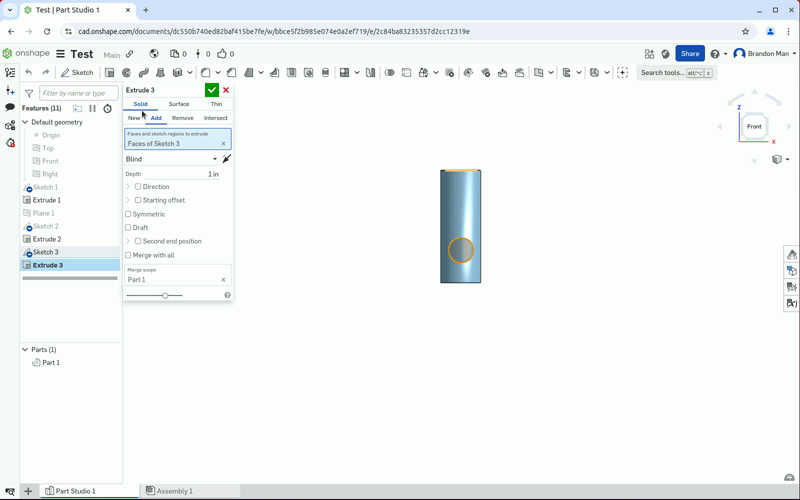
mouse_move(137, 120)
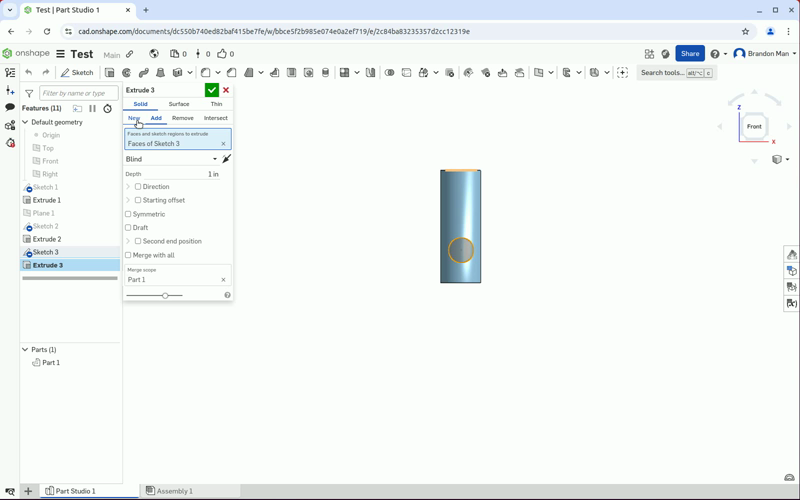
click(137, 120)
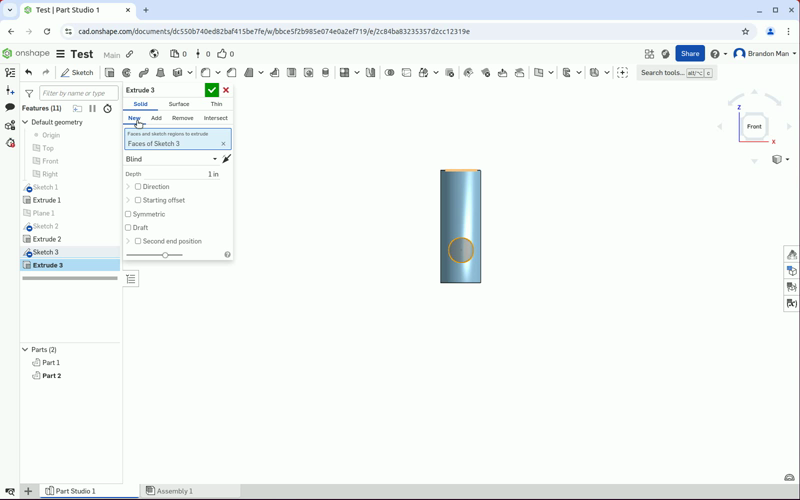
key(tab, 4)
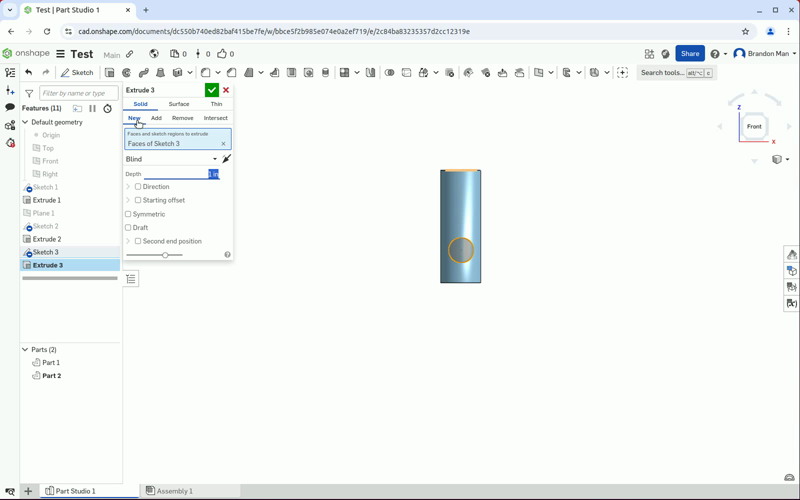
text(23.108)
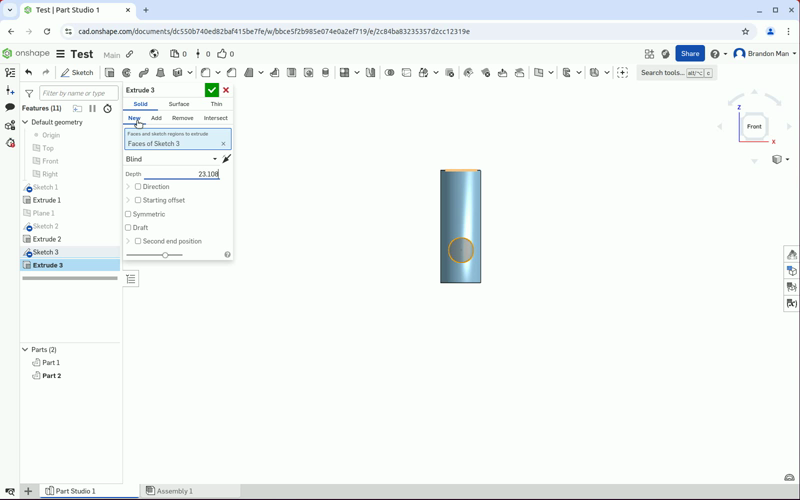
key(enter)
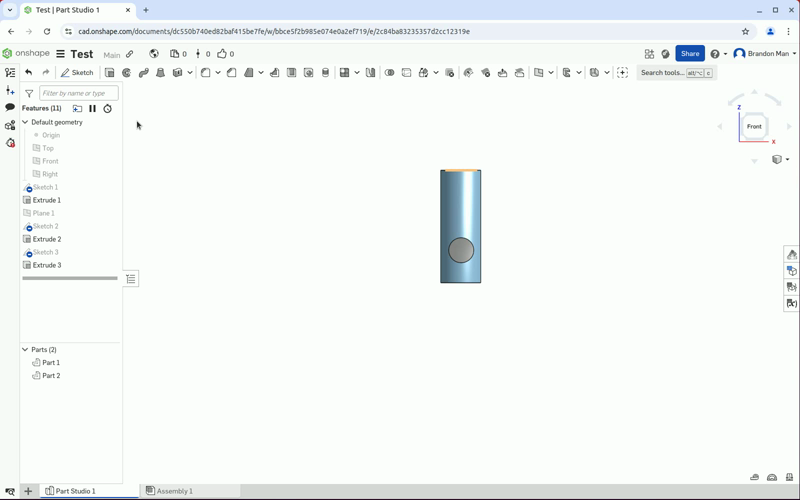
key(shift+h)
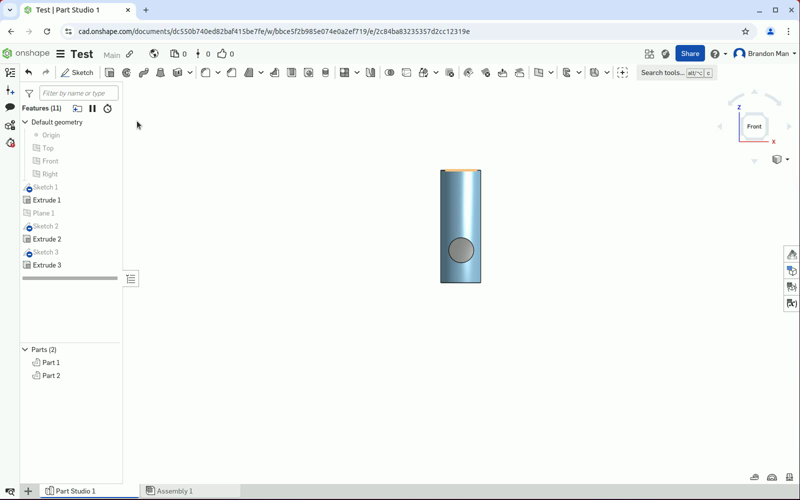
key(shift+h)
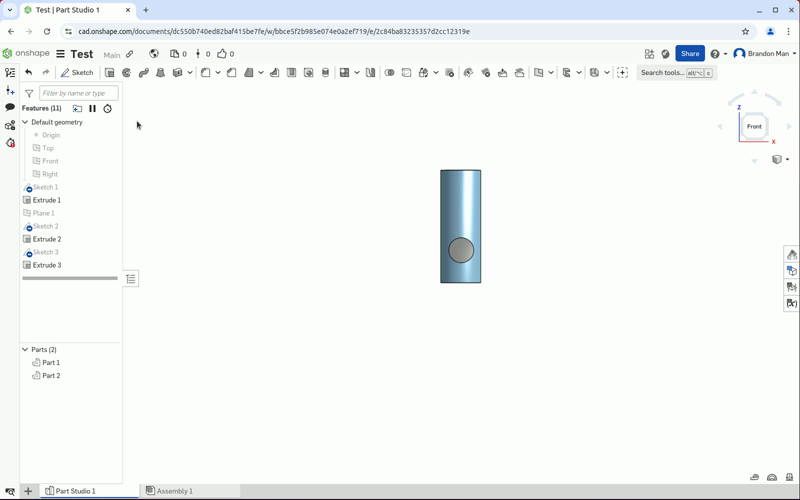
mouse_move(73, 189)
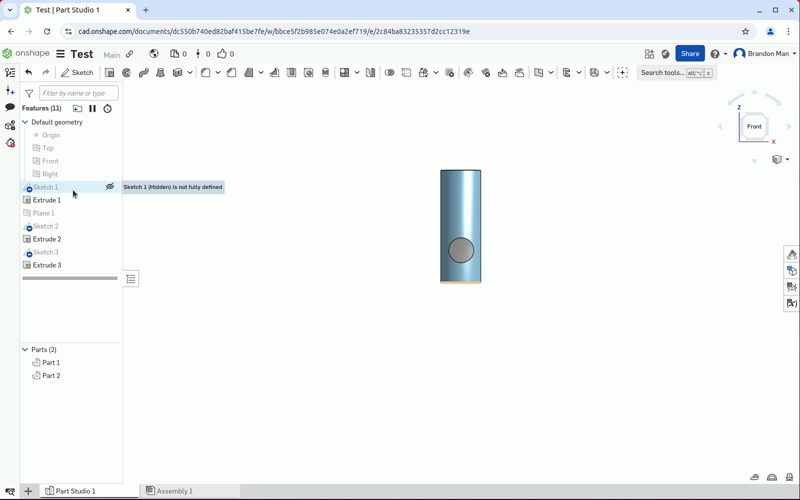
click(73, 189)
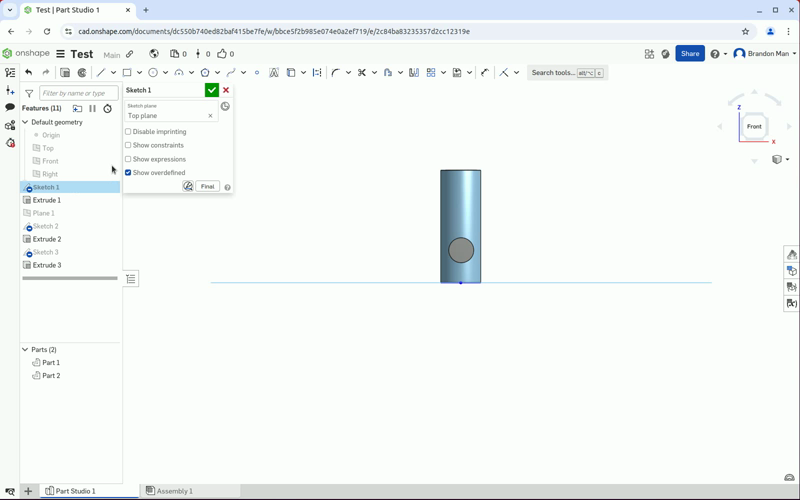
mouse_move(229, 92)
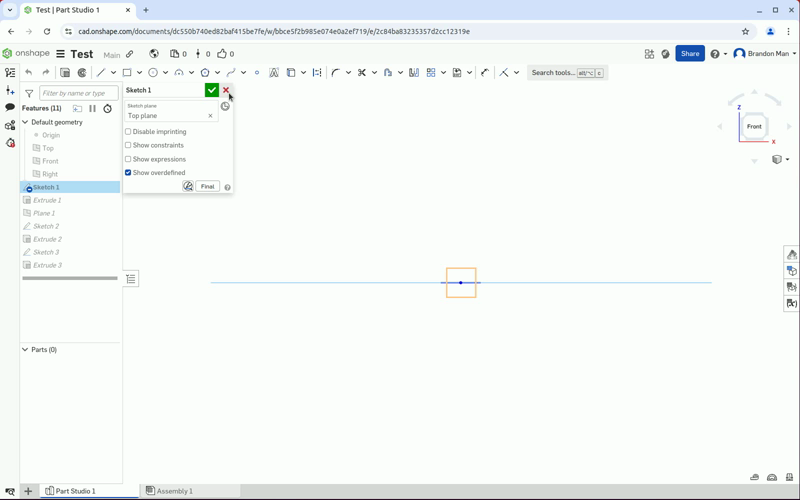
click(229, 92)
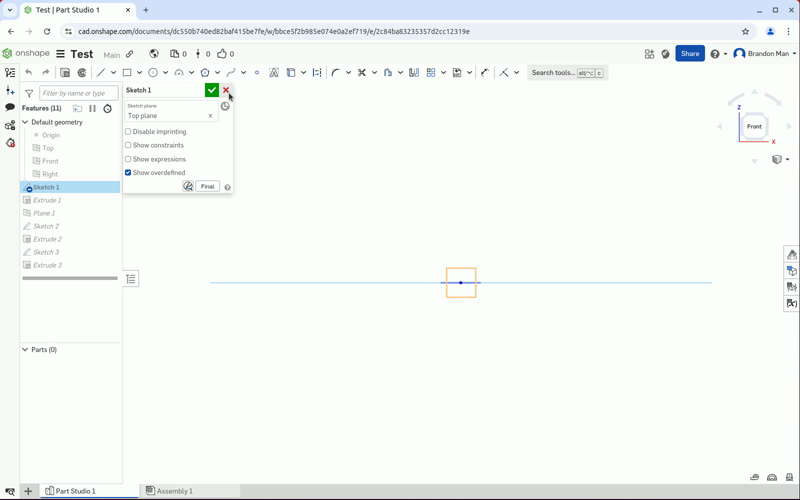
key(shift+s)
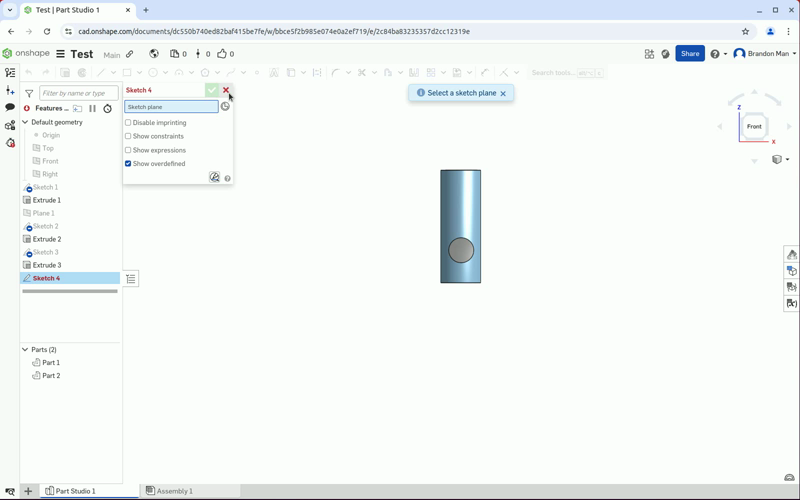
mouse_move(73, 163)
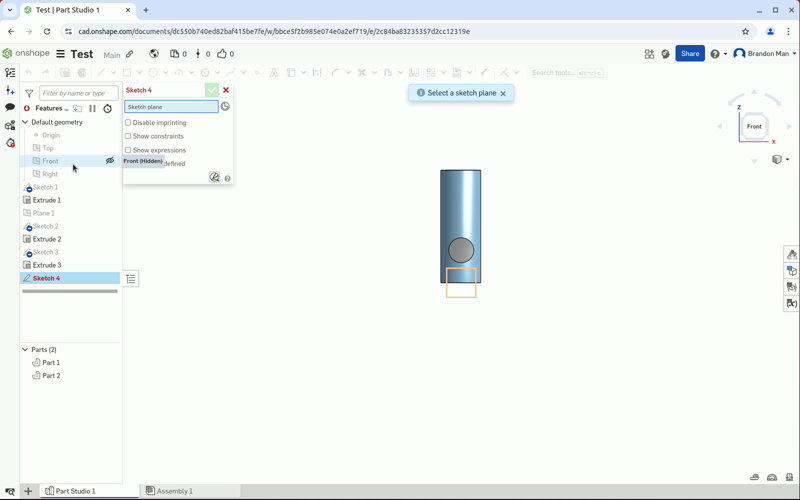
click(73, 163)
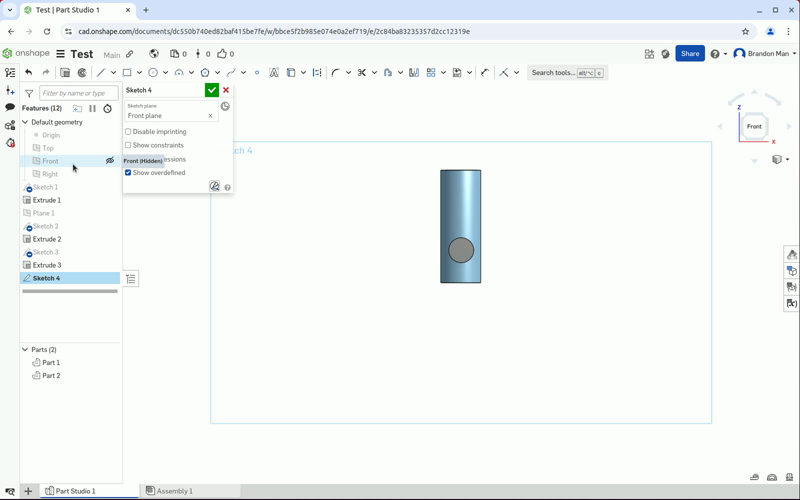
mouse_move(73, 352)
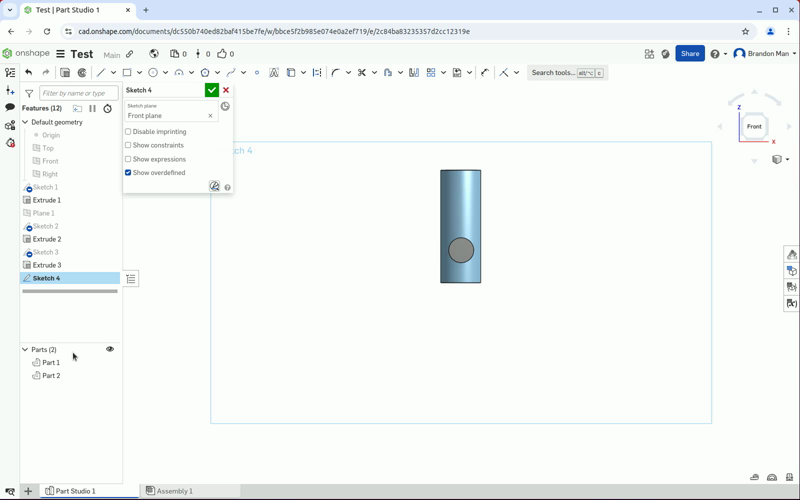
key(y)
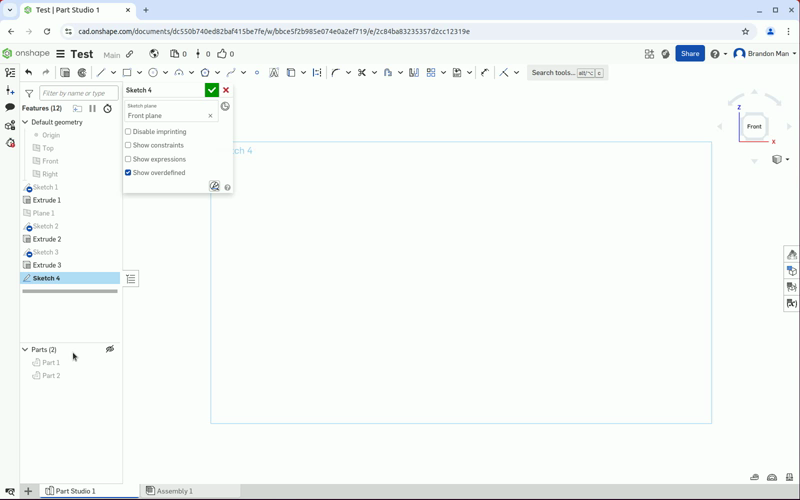
key(c)
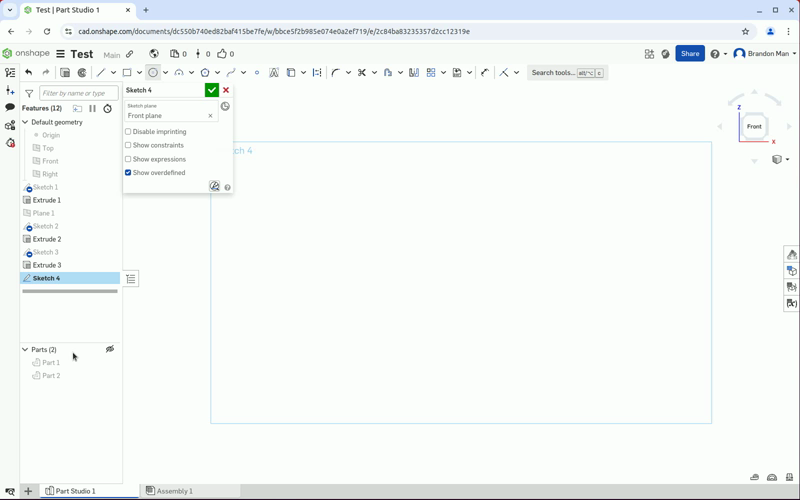
key_down(shift)
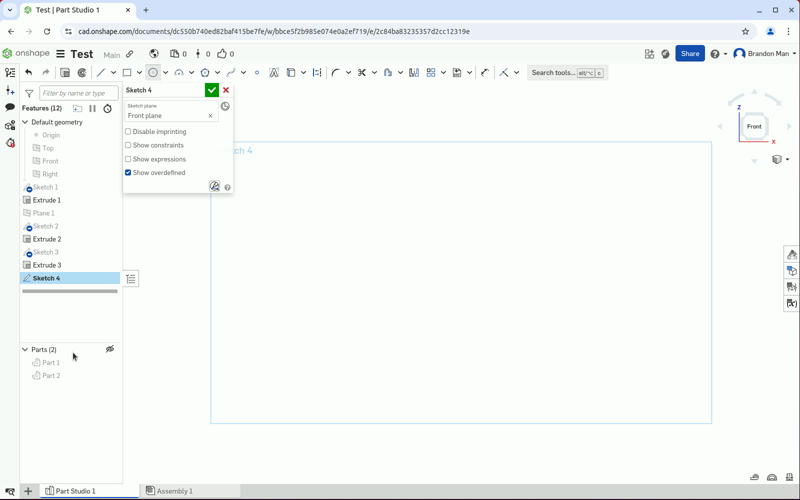
mouse_move(460, 250)
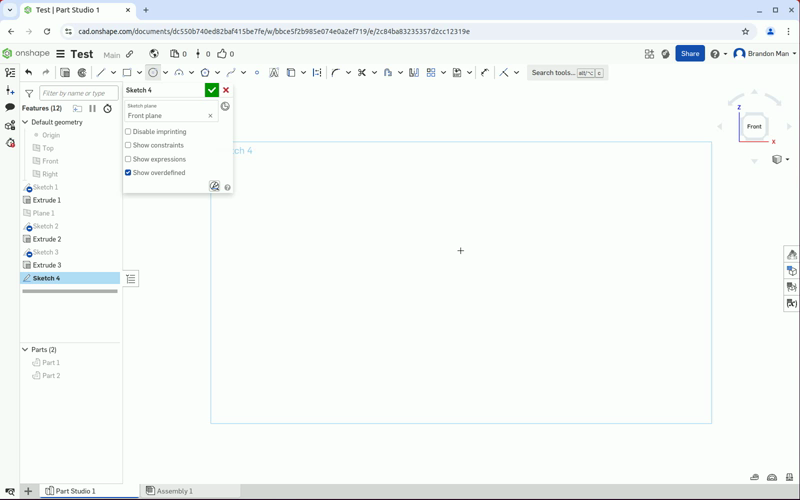
click(460, 250)
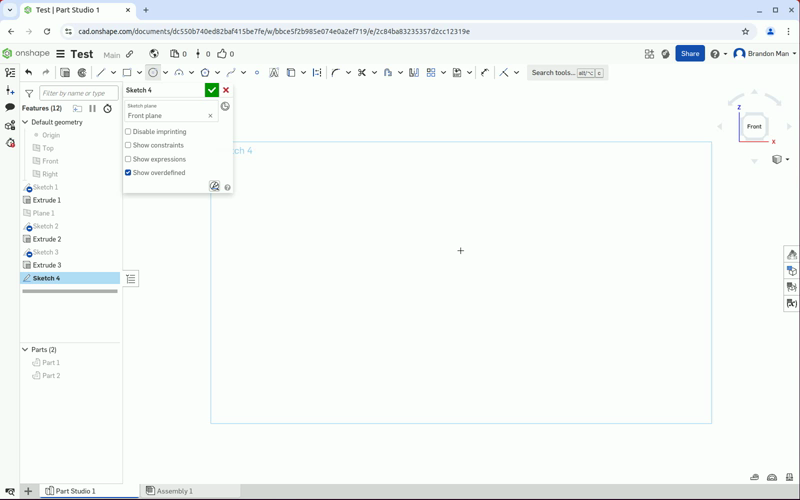
key_up(shift)
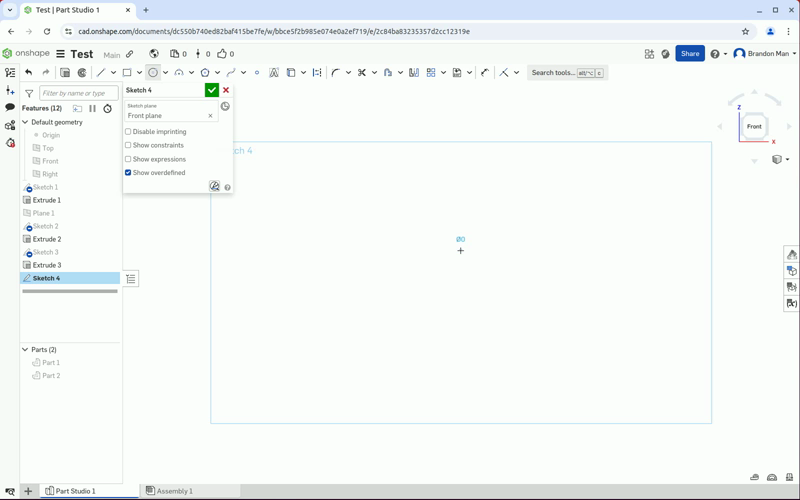
mouse_move(470, 250)
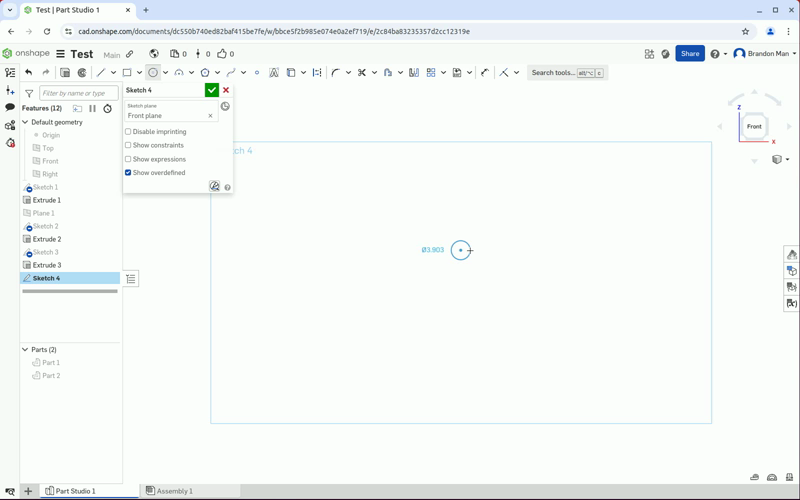
click(470, 250)
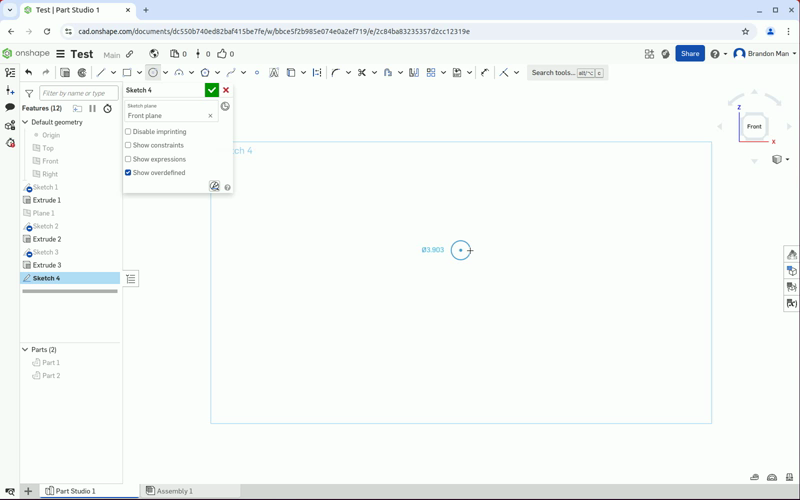
key(esc)
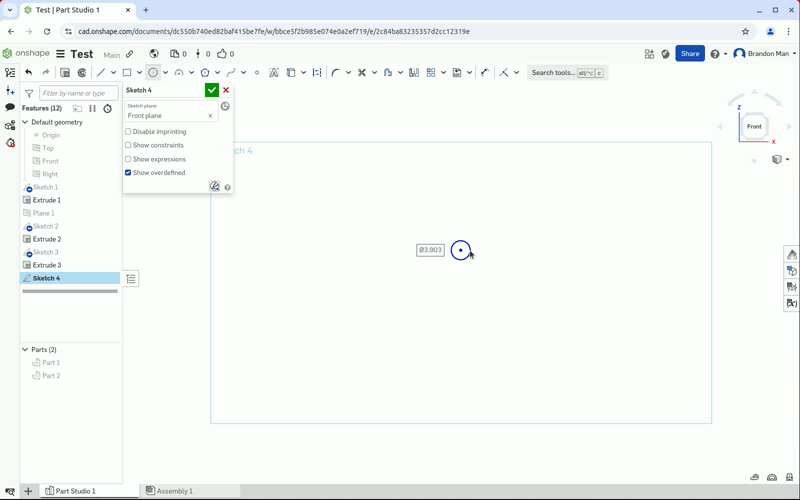
mouse_move(459, 258)
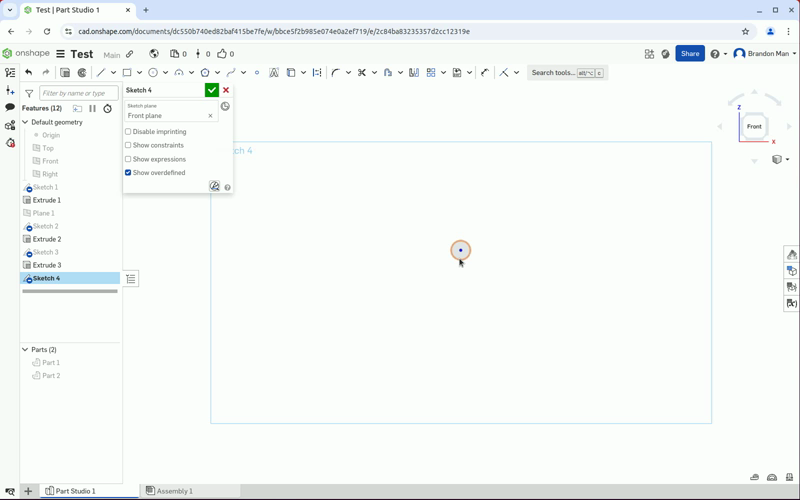
scroll(6)
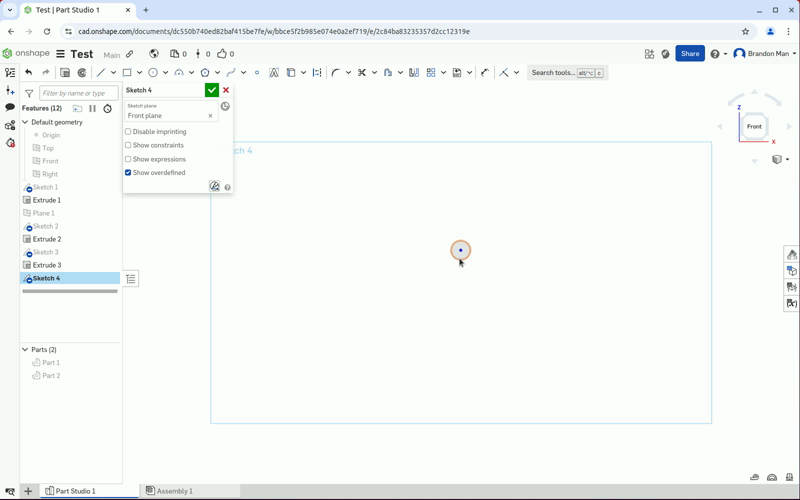
scroll(6)
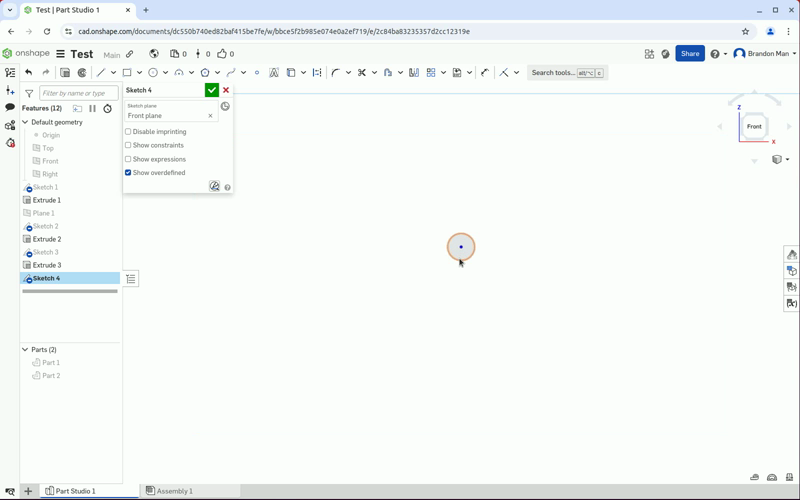
scroll(6)
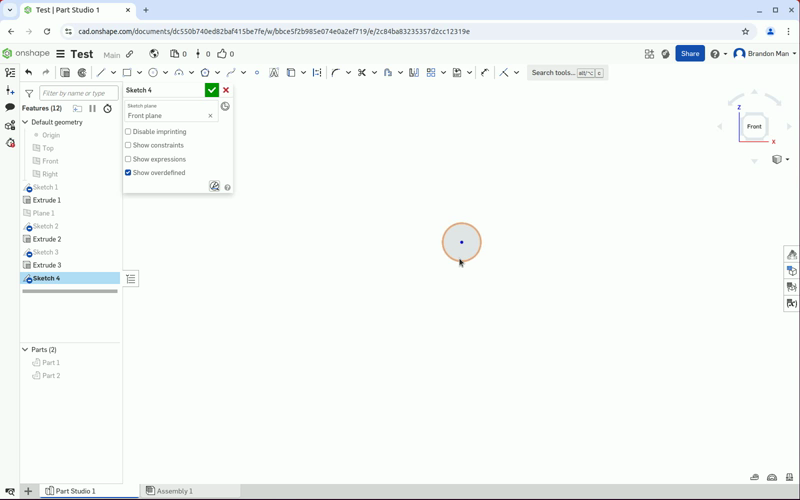
scroll(6)
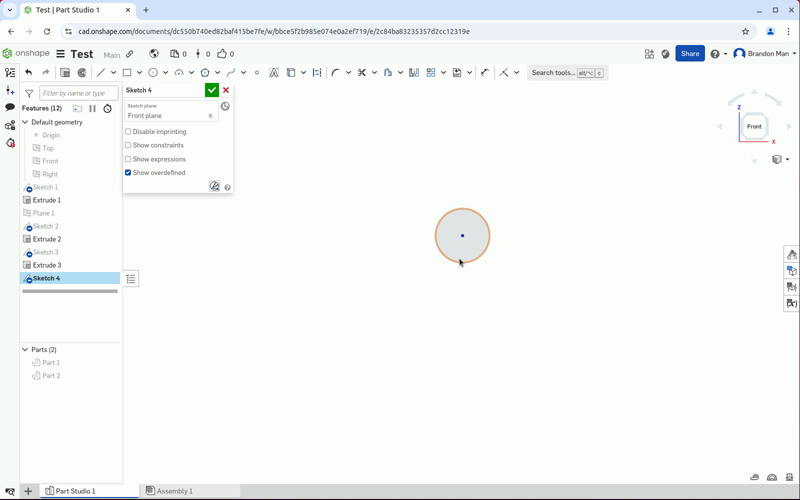
scroll(6)
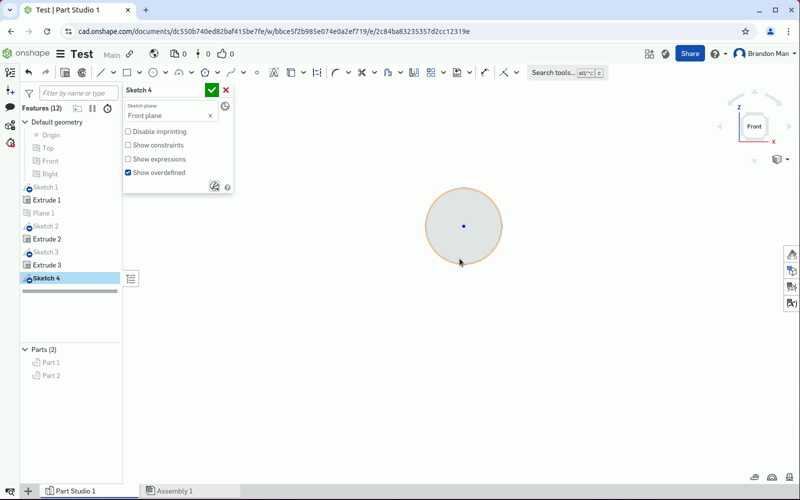
scroll(6)
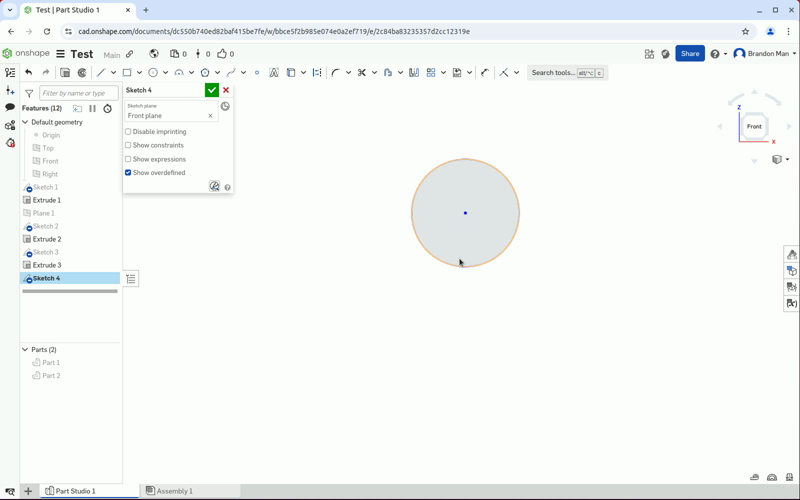
scroll(6)
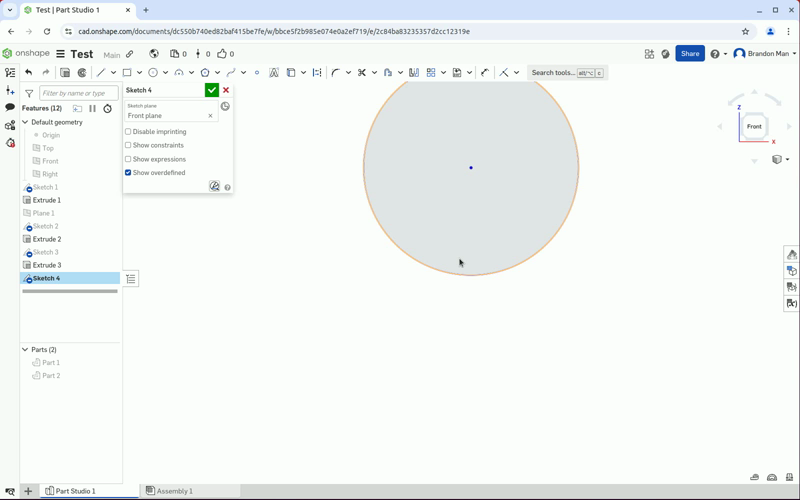
click(459, 258)
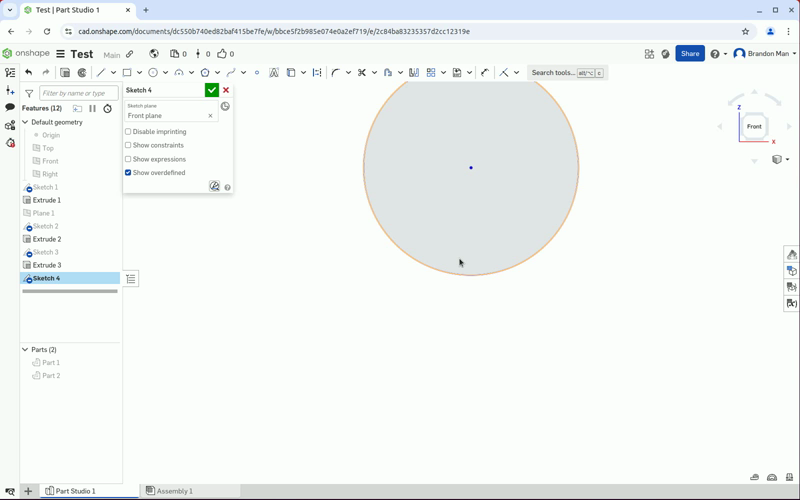
scroll(-6)
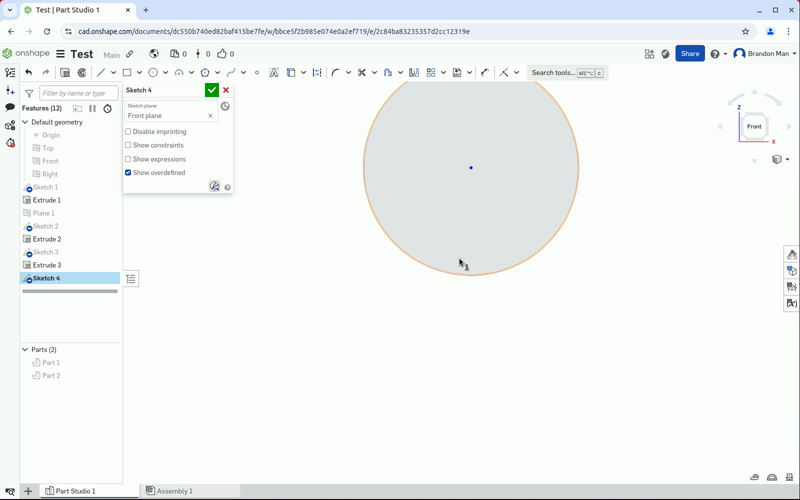
scroll(-6)
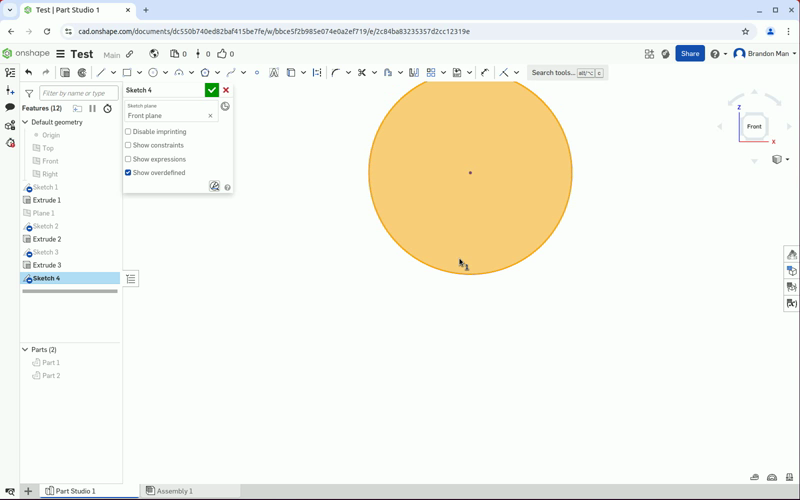
scroll(-6)
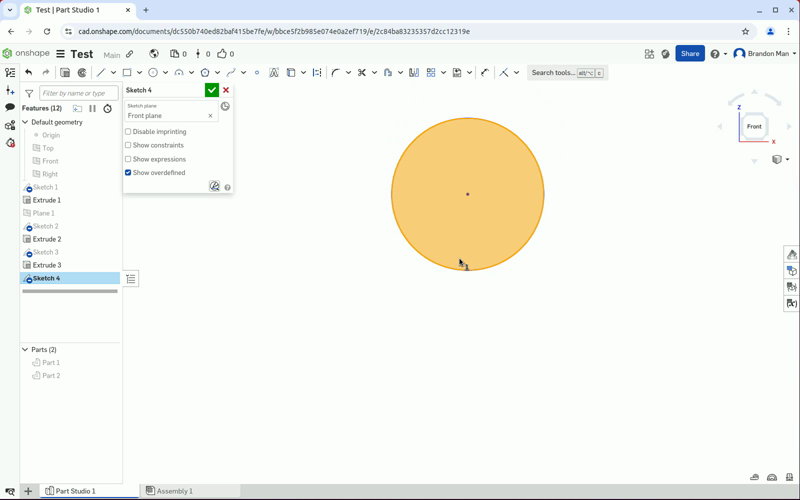
scroll(-6)
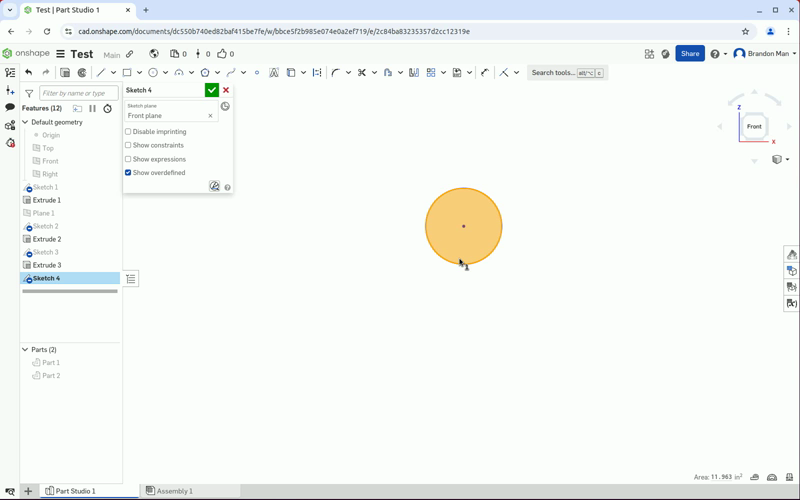
scroll(-6)
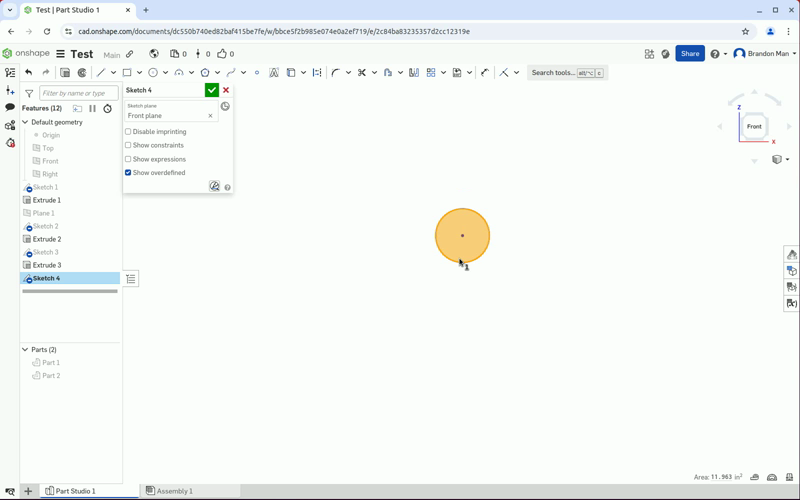
scroll(-6)
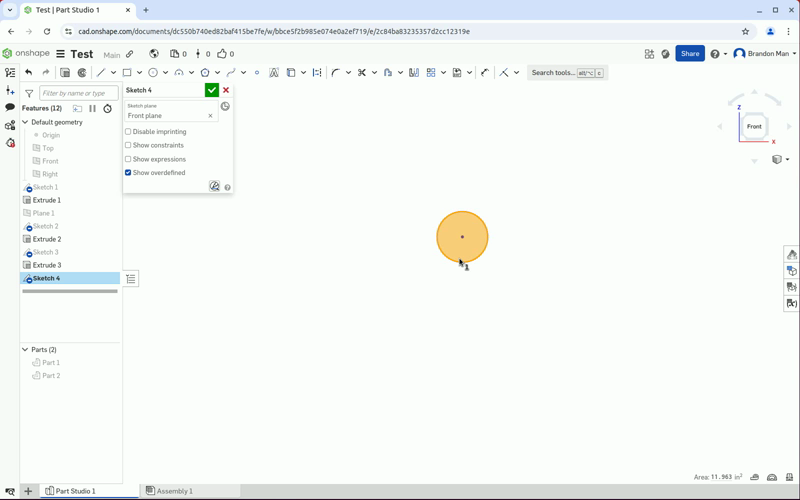
scroll(-6)
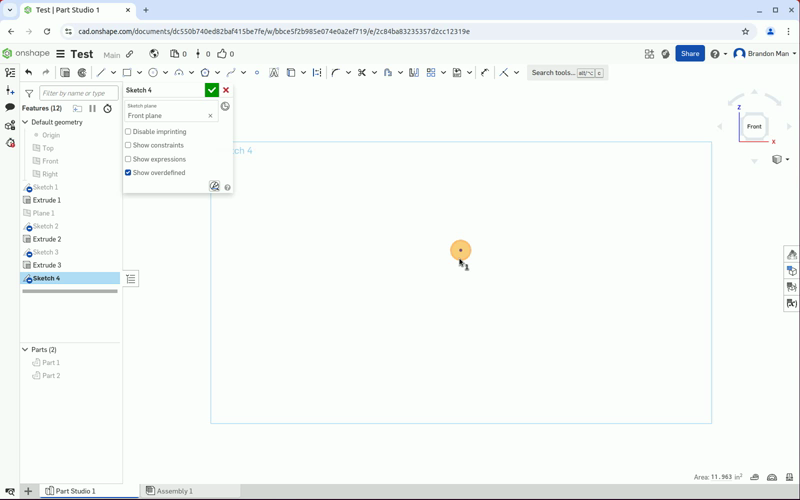
mouse_move(73, 352)
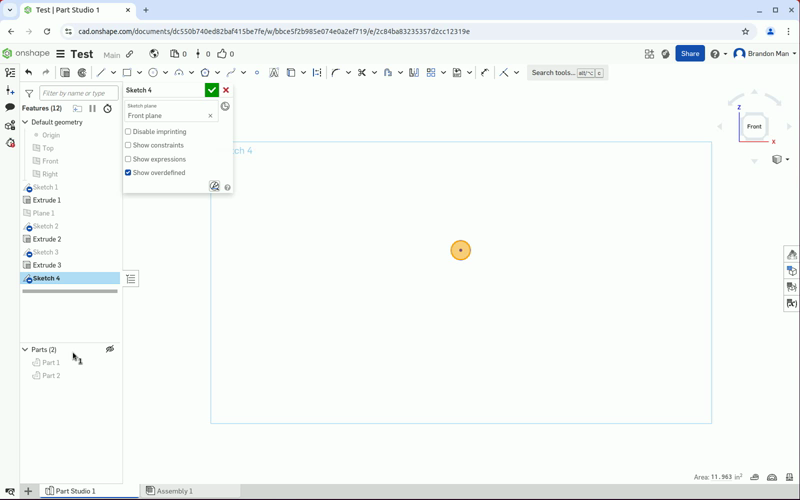
key(shift+y)
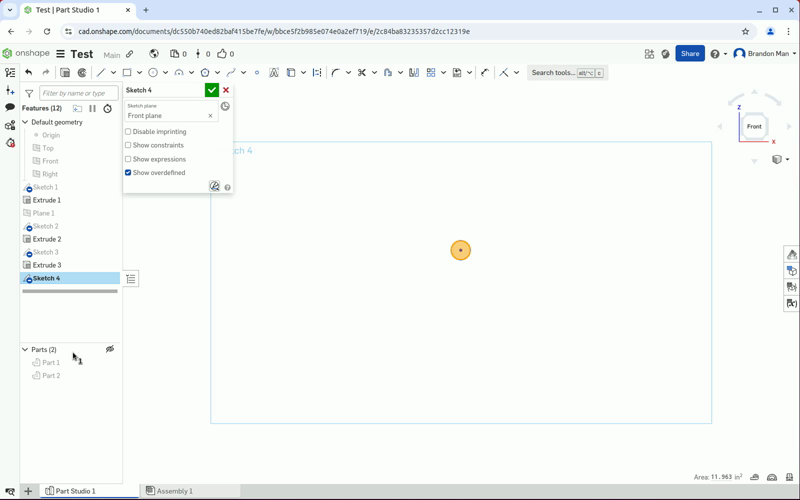
key(shift+e)
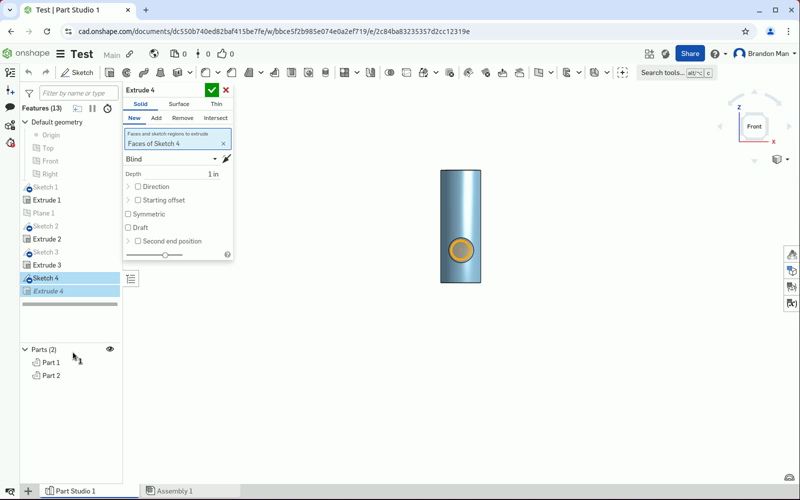
mouse_move(143, 106)
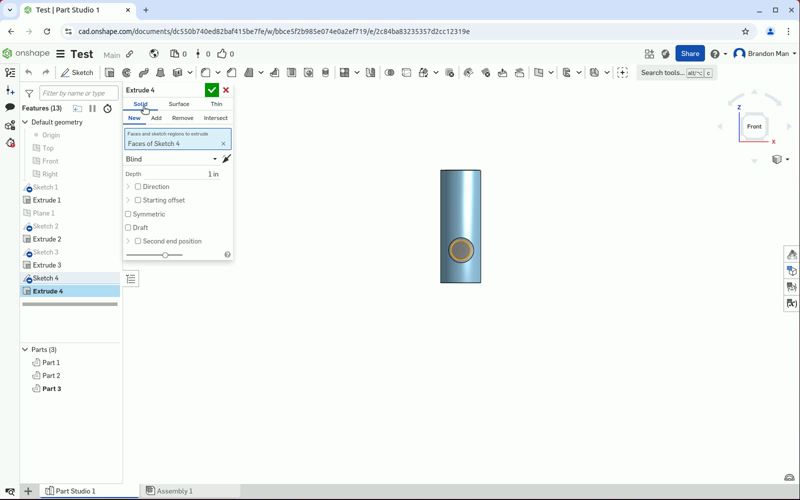
click(143, 106)
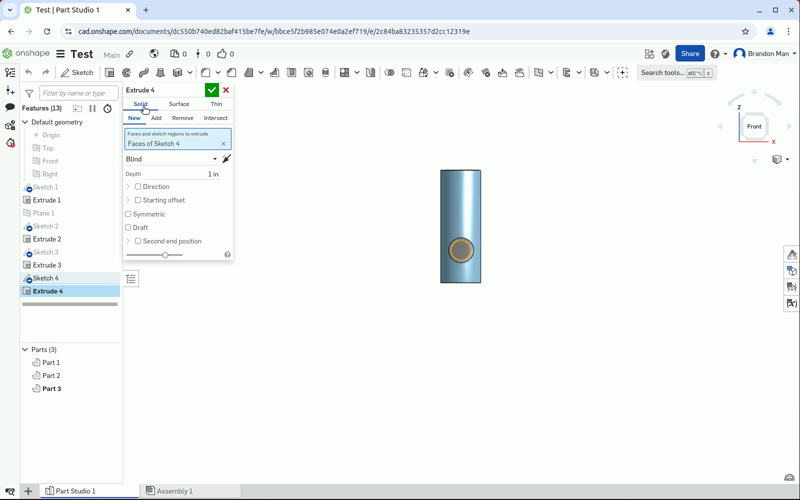
mouse_move(186, 120)
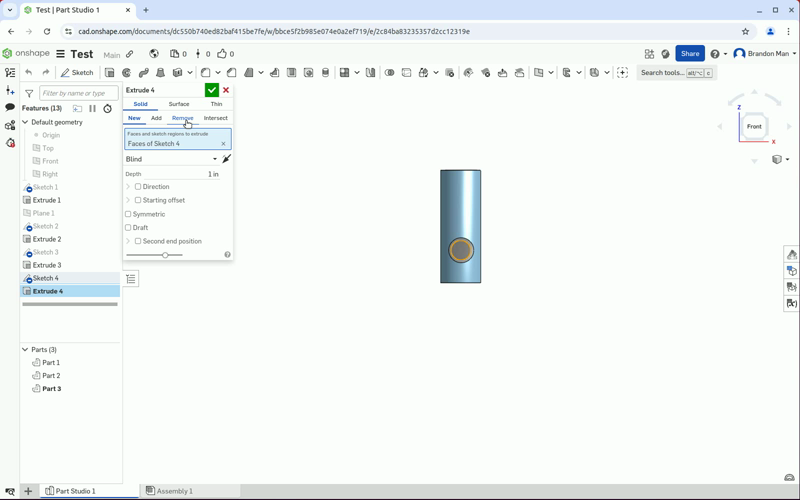
click(186, 120)
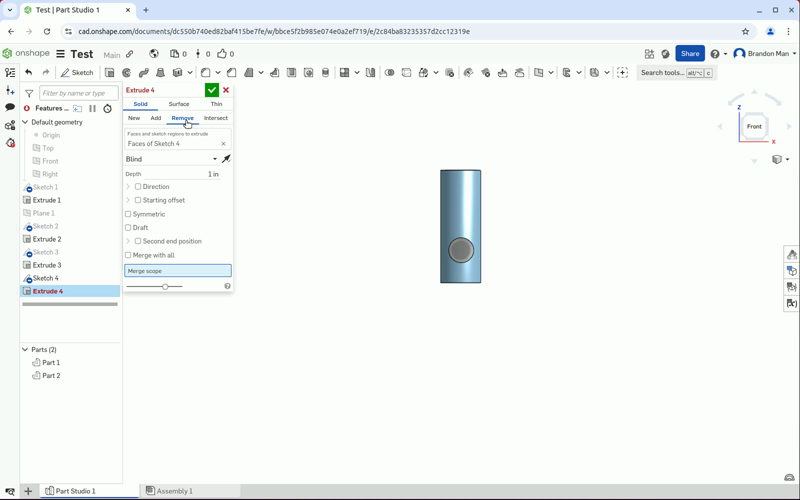
key(tab, 4)
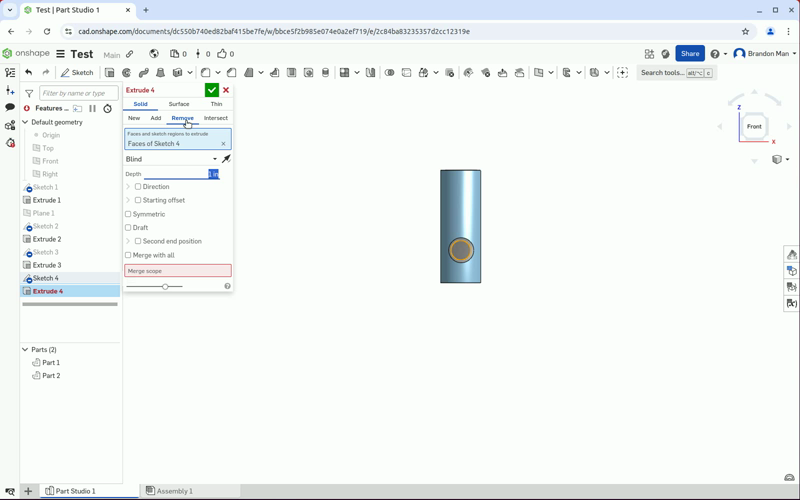
text(-23.108)
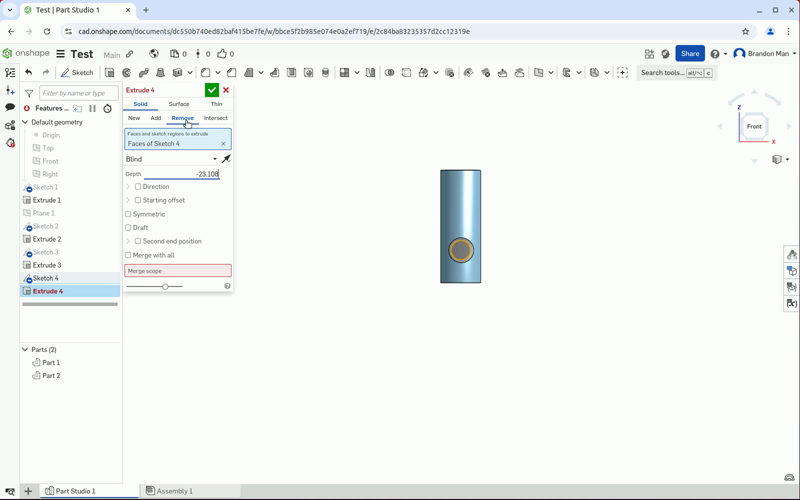
key(tab, 6)
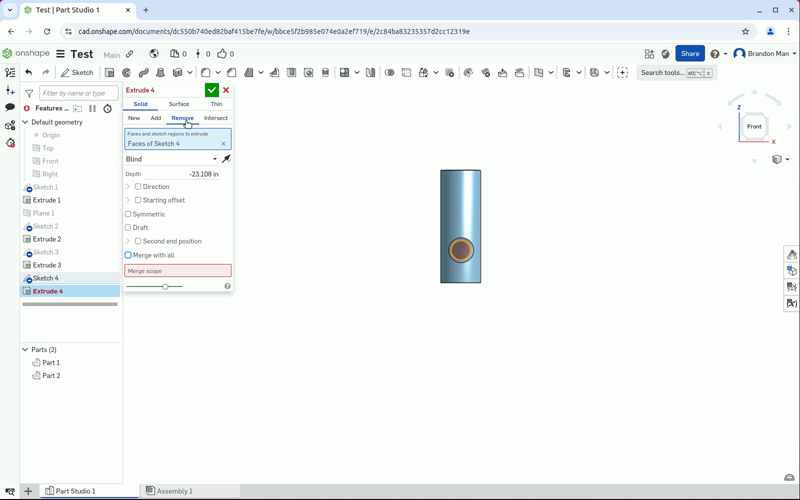
key(space)
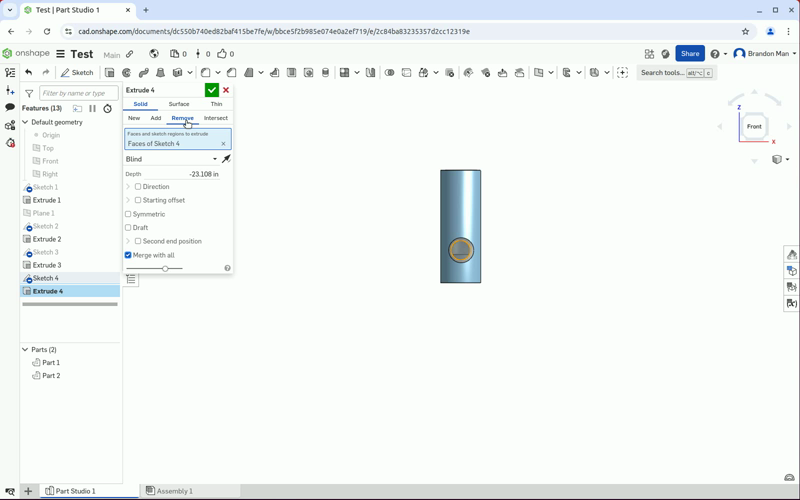
key(enter)
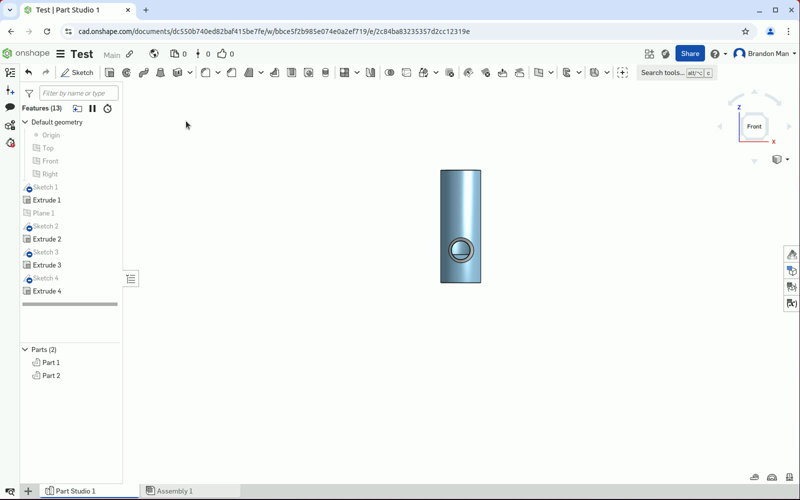
key(shift+h)
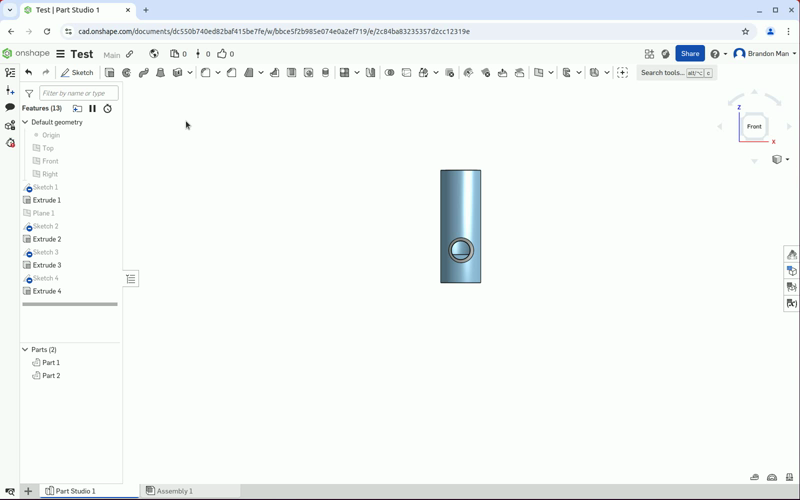
key(shift+h)
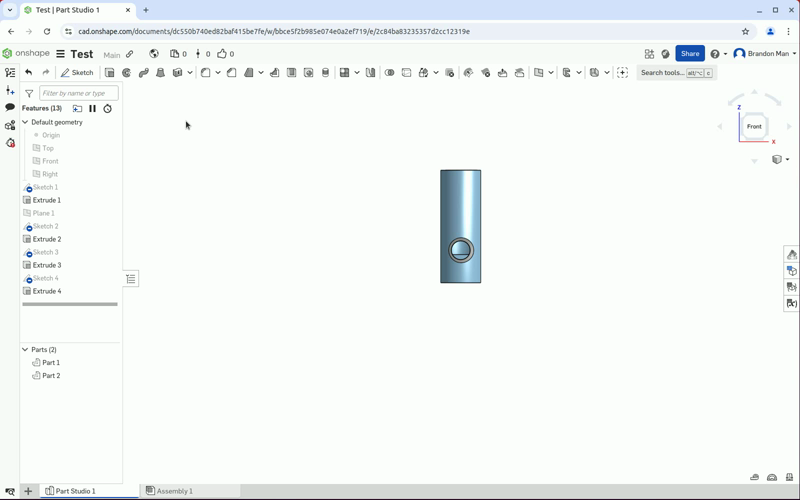
key(shift+7)
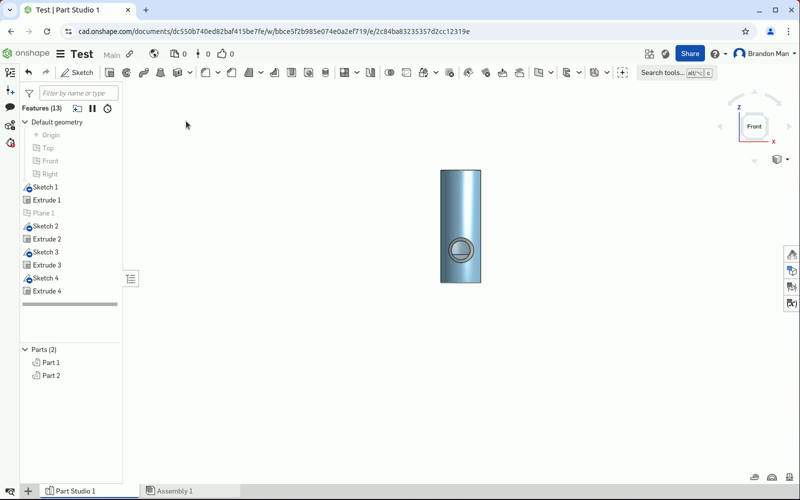
key(left, 2)
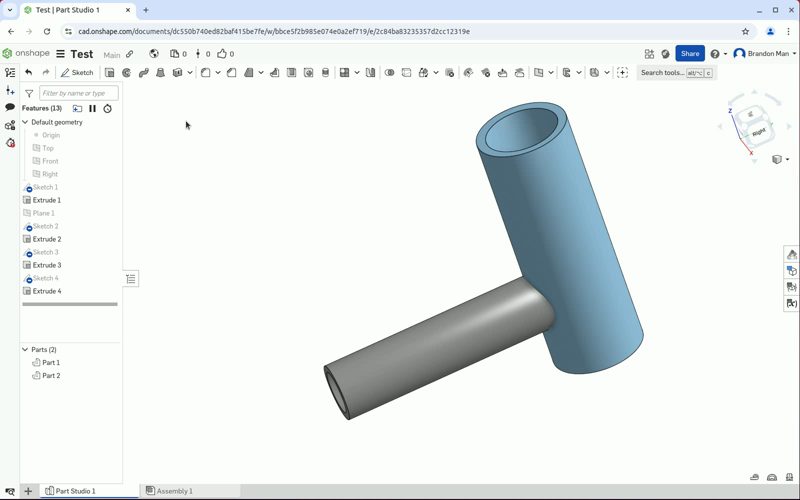
key(down, 2)
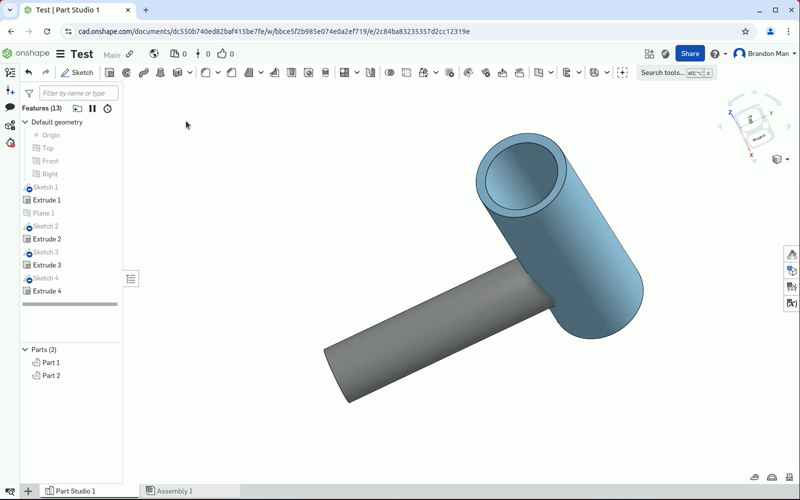
key(up, 2)
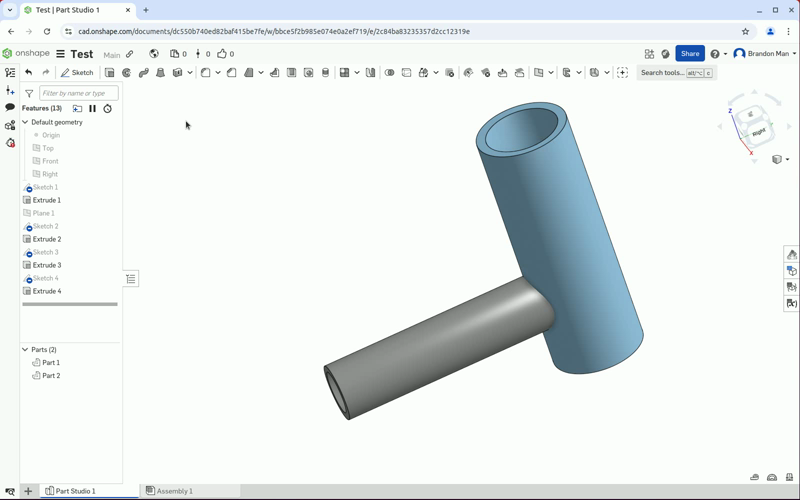
key(right, 2)
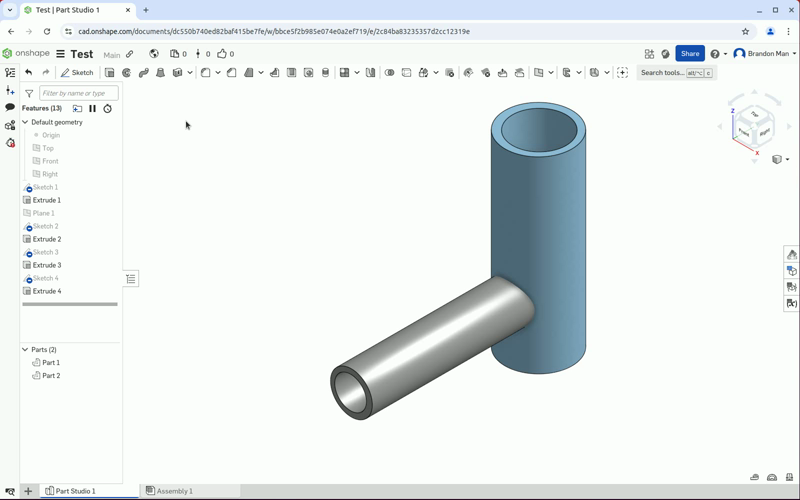
mouse_move(73, 189)
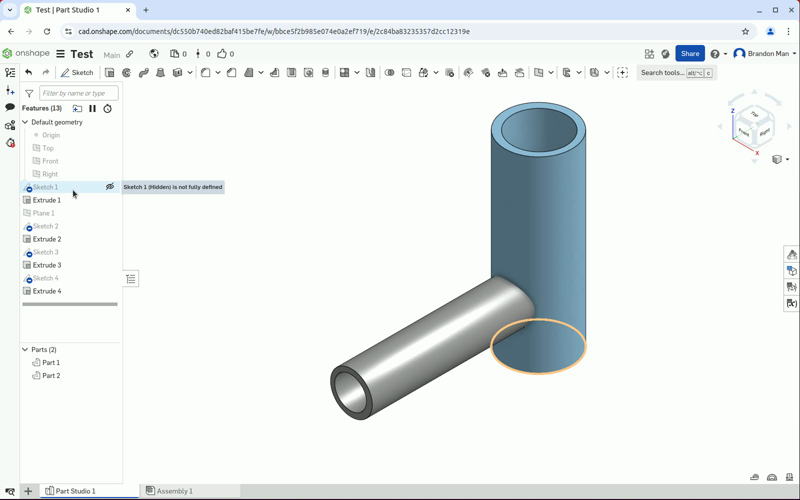
click(73, 189)